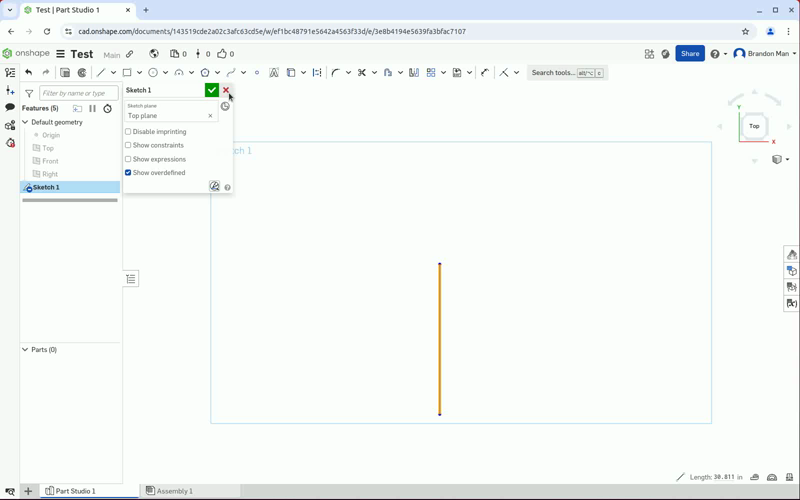
key(shift+h)
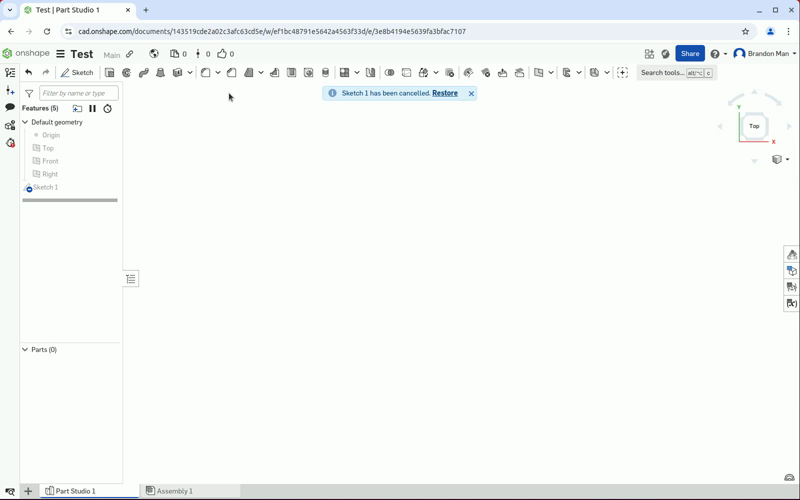
mouse_move(73, 352)
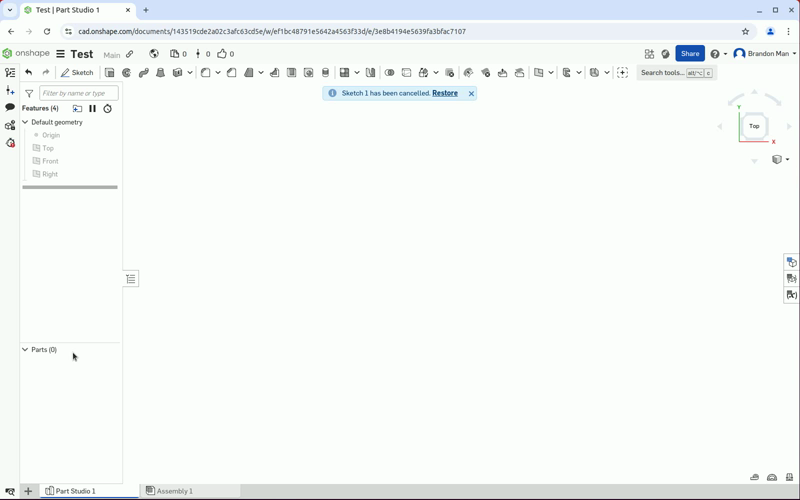
key(y)
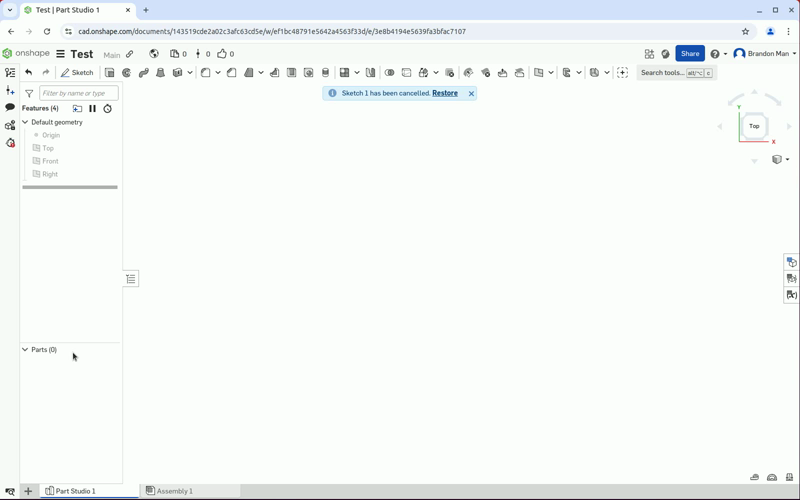
key(shift+p)
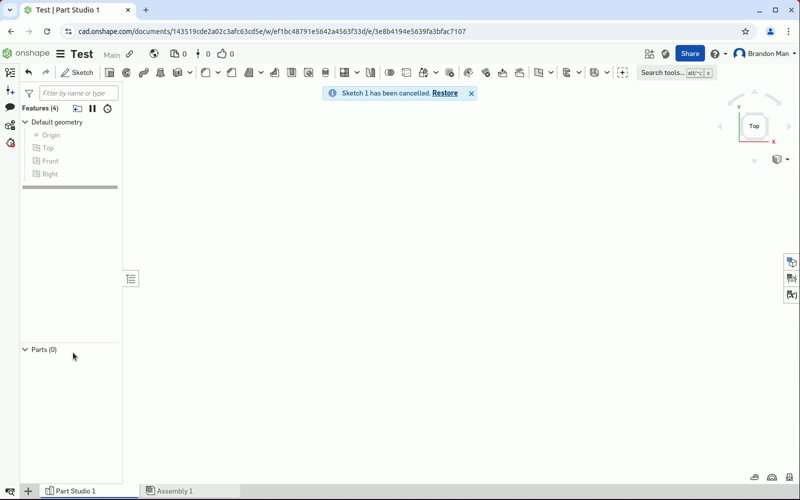
key(space)
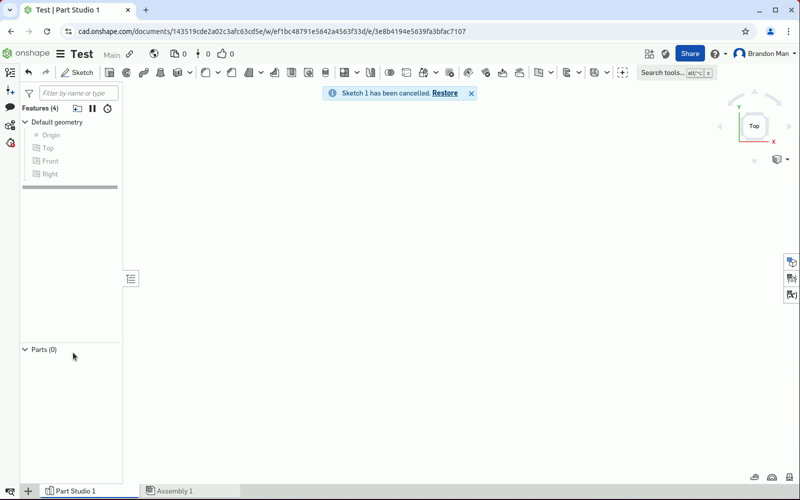
key_down(shift)
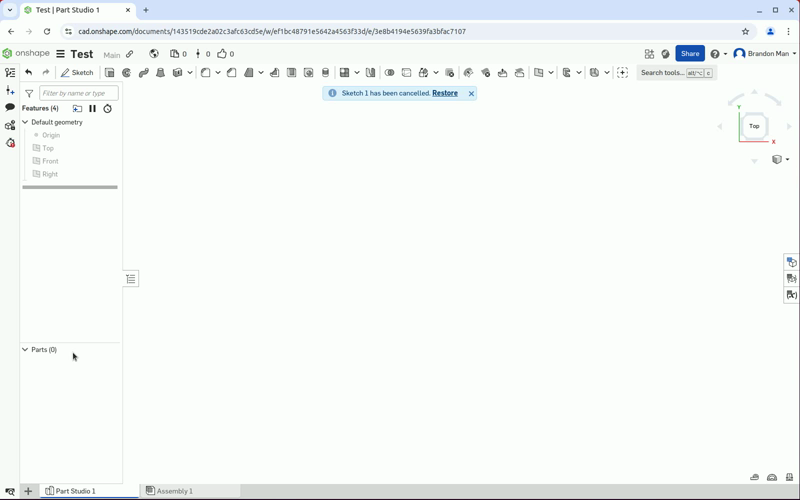
key(up)
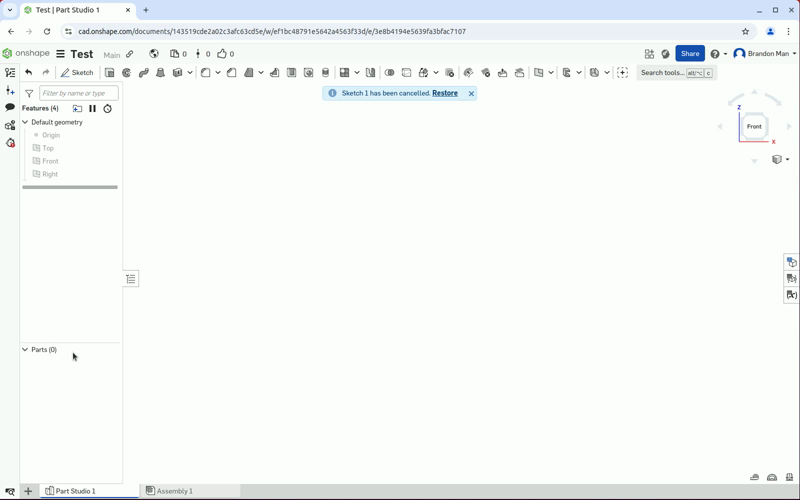
key_up(shift)
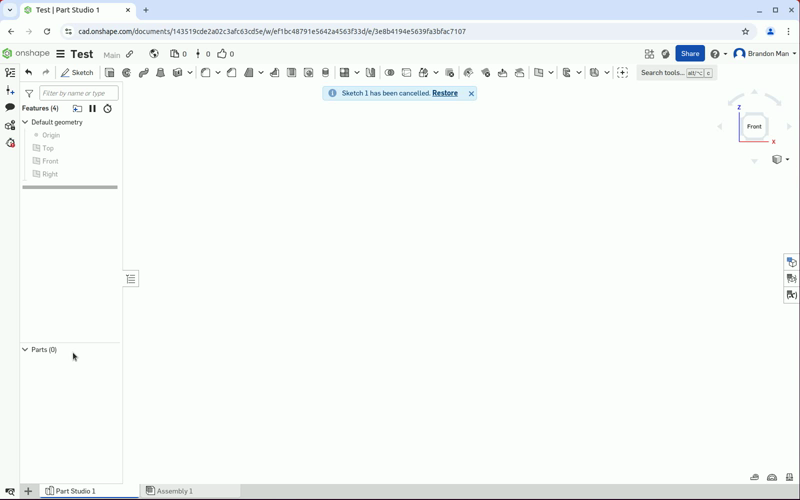
mouse_move(73, 352)
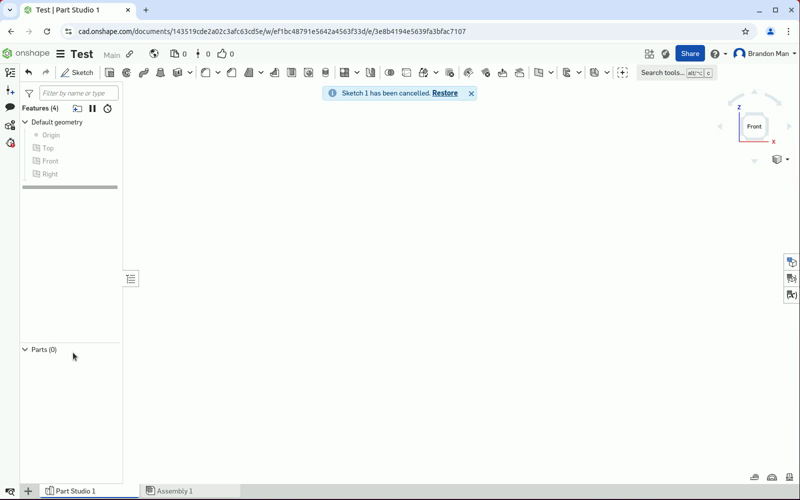
key(shift+y)
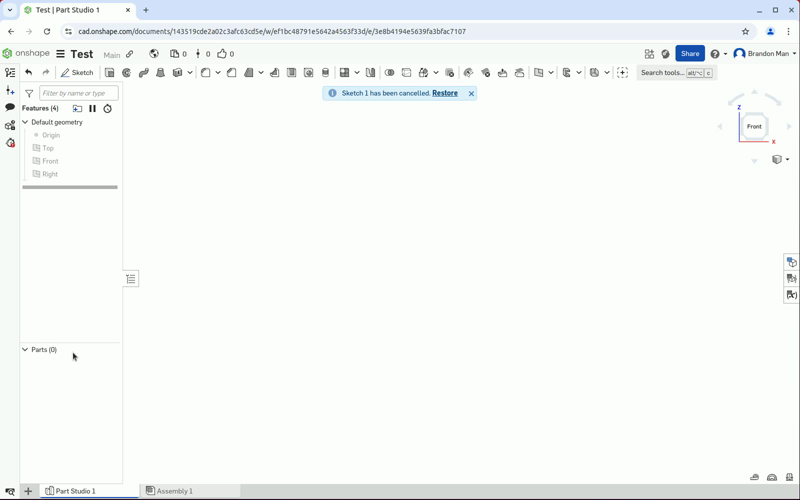
key(shift+s)
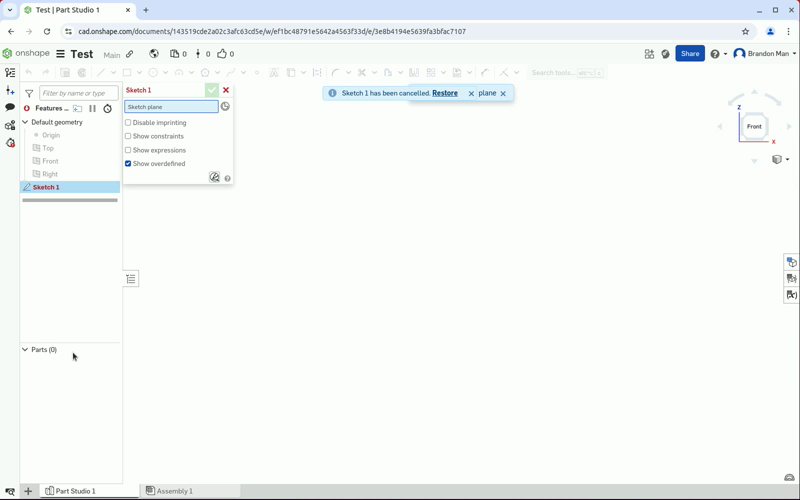
mouse_move(73, 163)
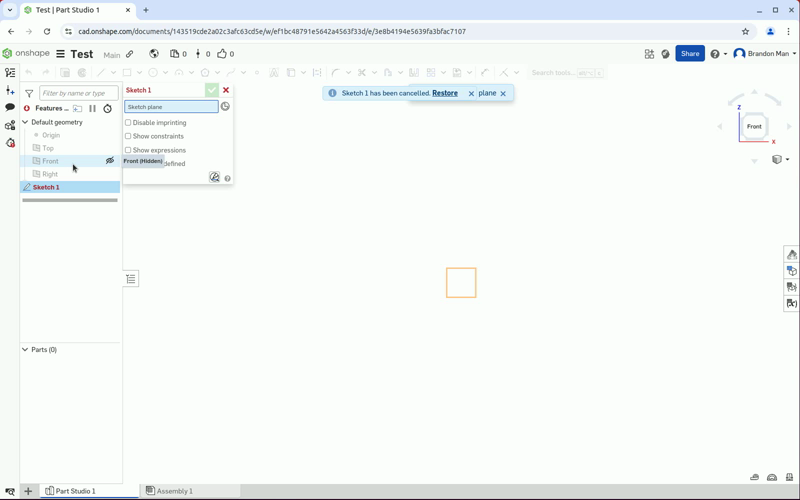
click(73, 163)
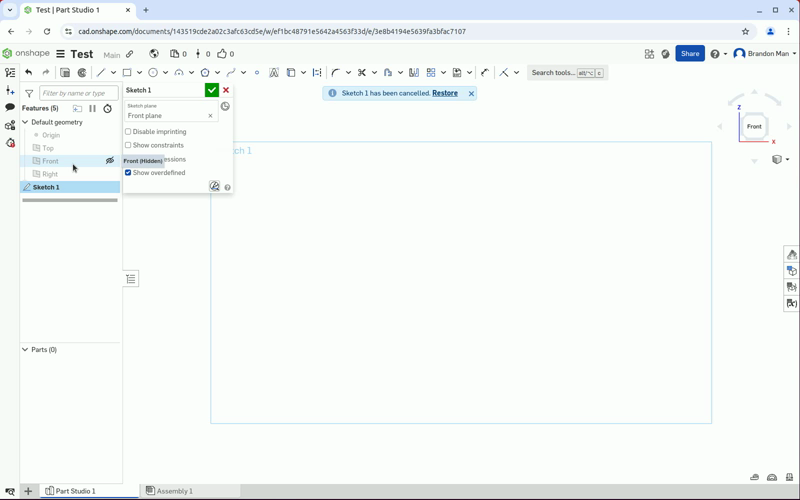
mouse_move(73, 352)
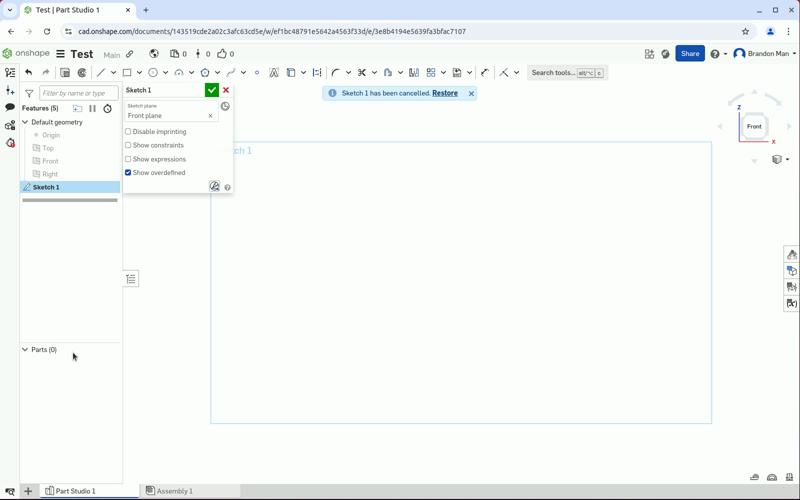
key(y)
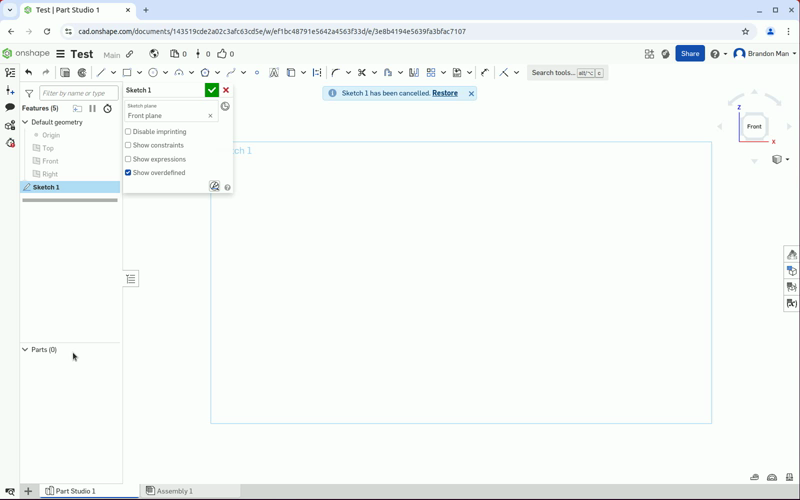
key(a)
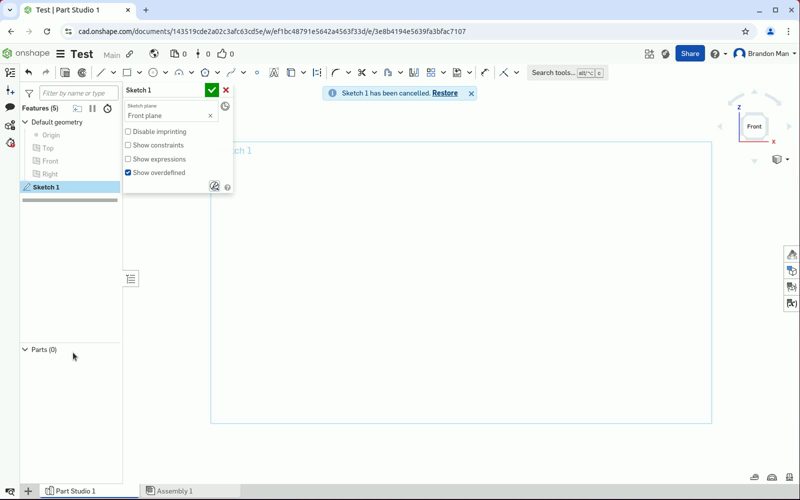
key_down(shift)
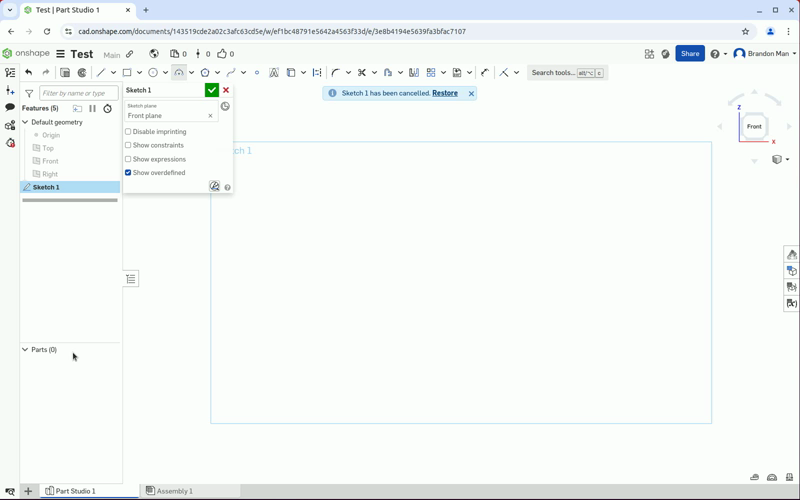
mouse_move(471, 315)
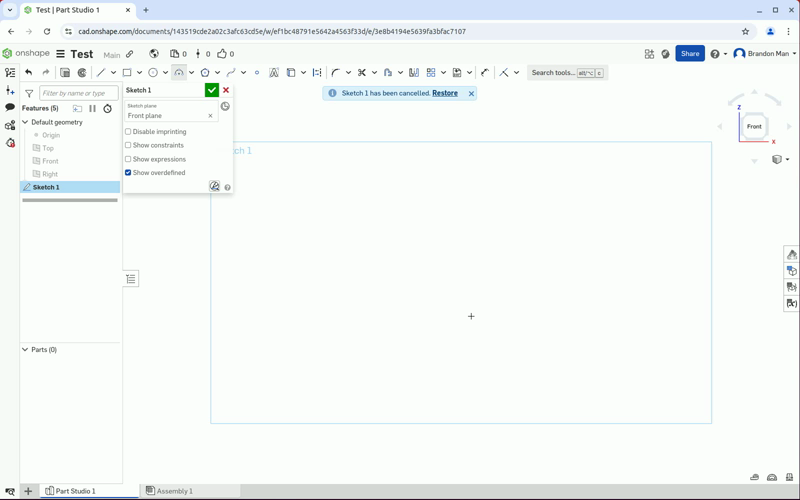
click(471, 315)
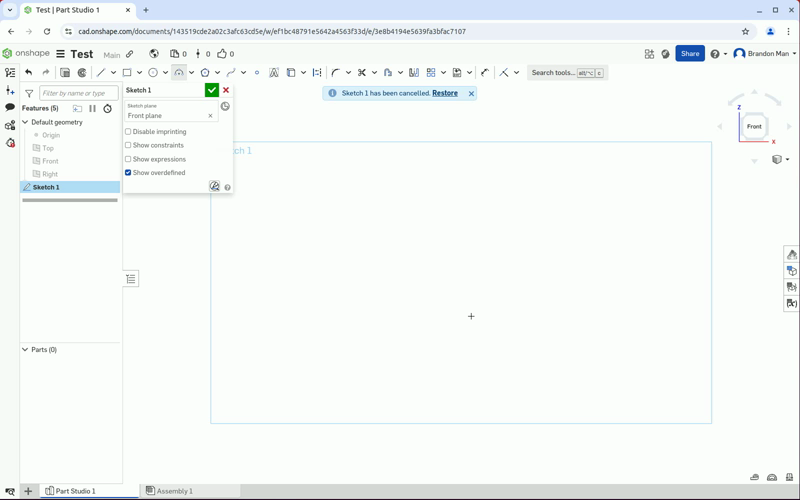
key_up(shift)
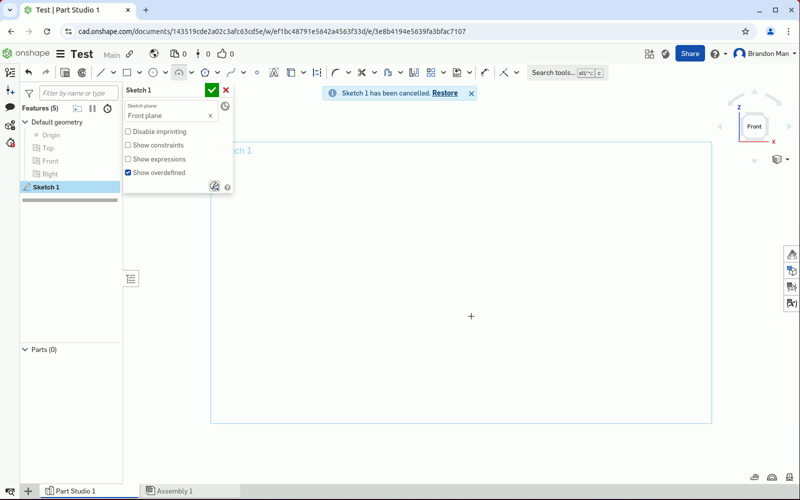
key_down(shift)
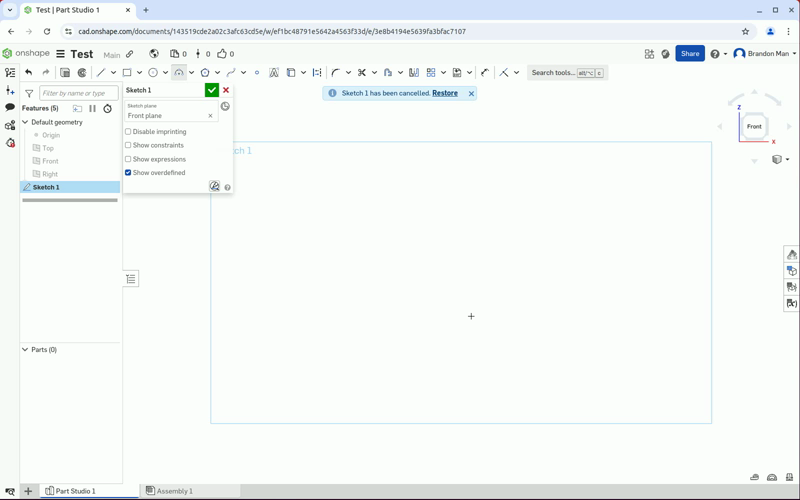
mouse_move(471, 251)
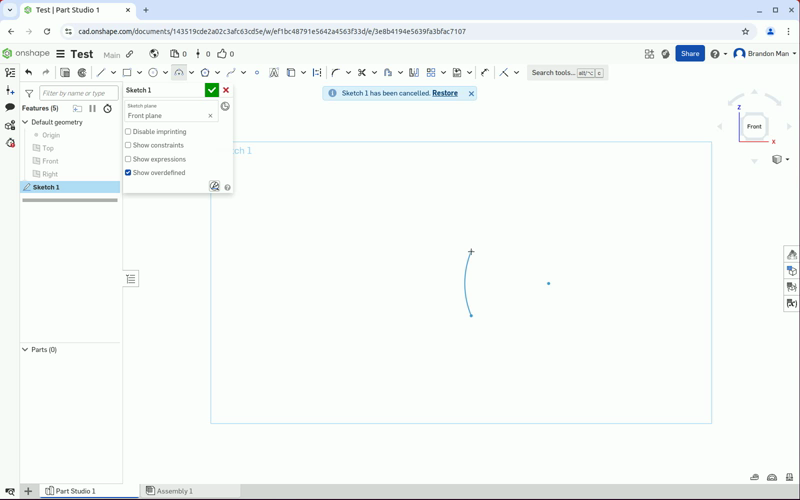
click(471, 251)
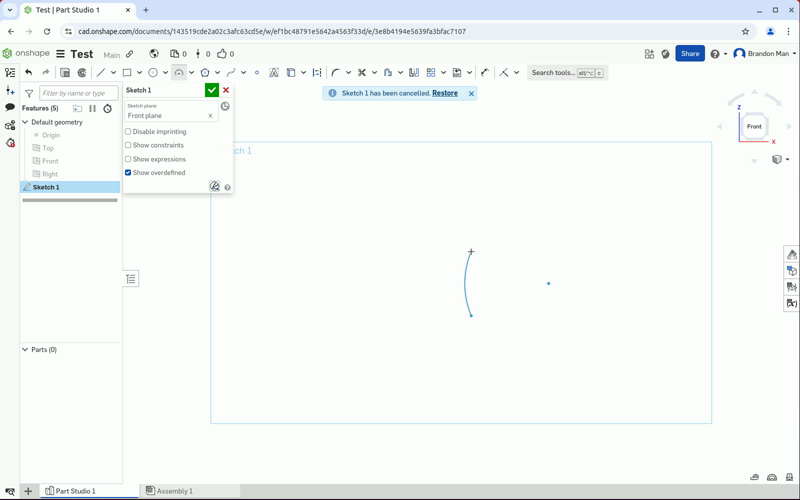
mouse_move(573, 283)
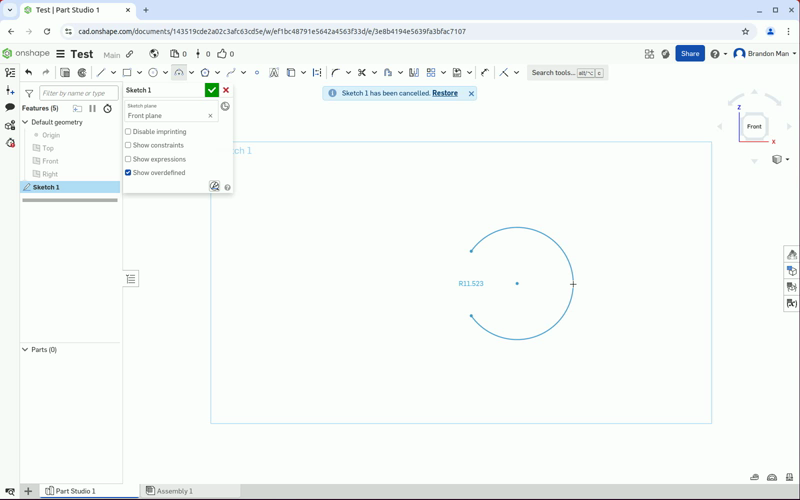
click(573, 283)
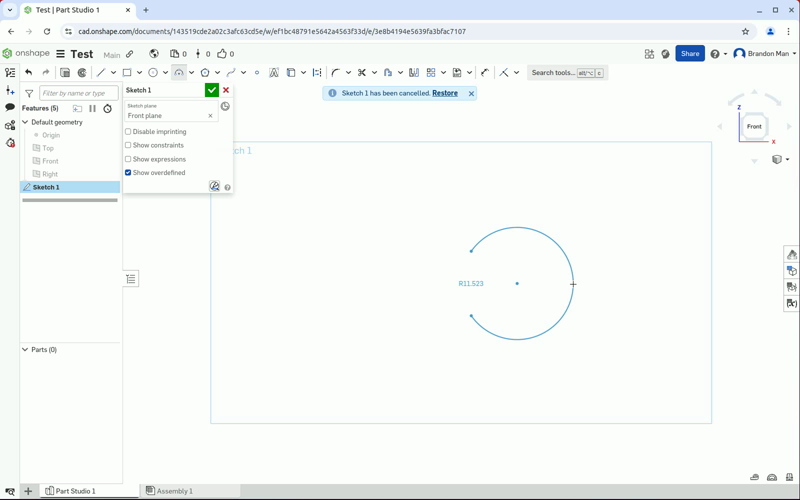
key_up(shift)
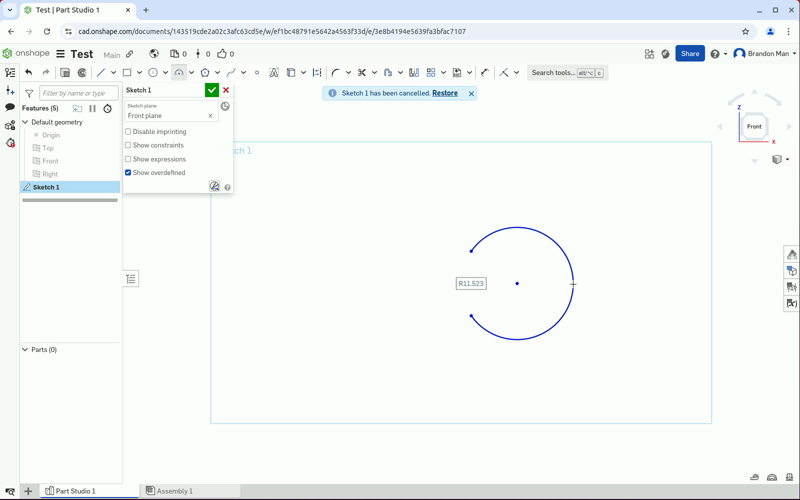
mouse_move(471, 251)
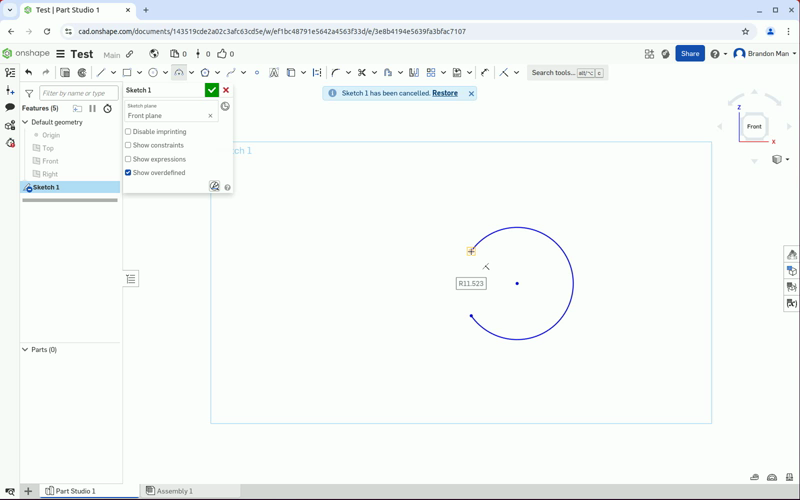
click(471, 251)
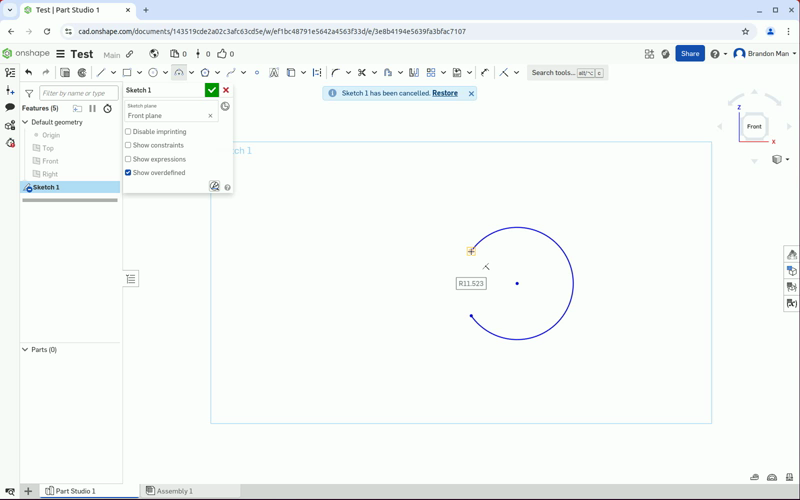
mouse_move(471, 315)
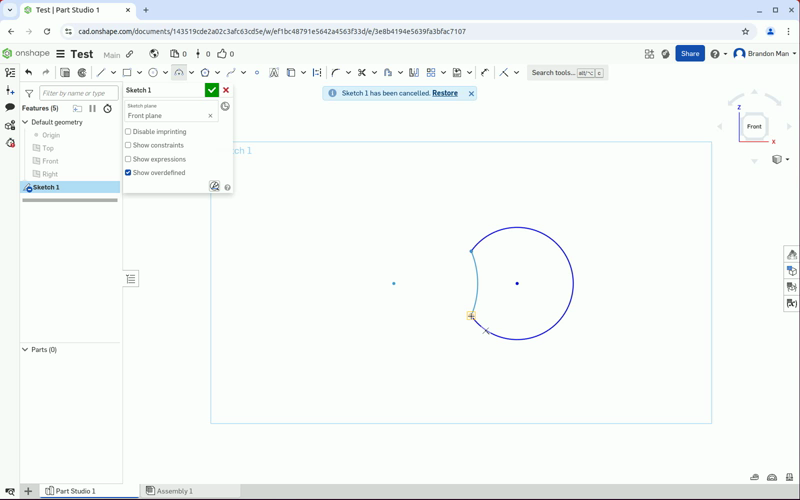
click(471, 315)
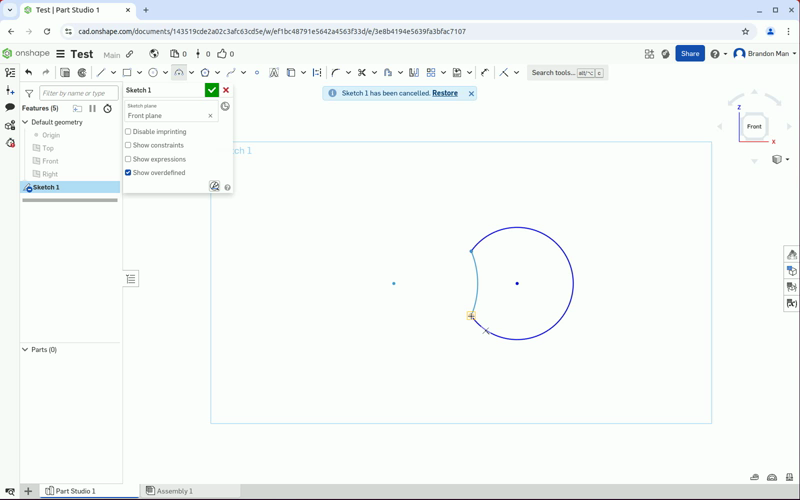
key_down(shift)
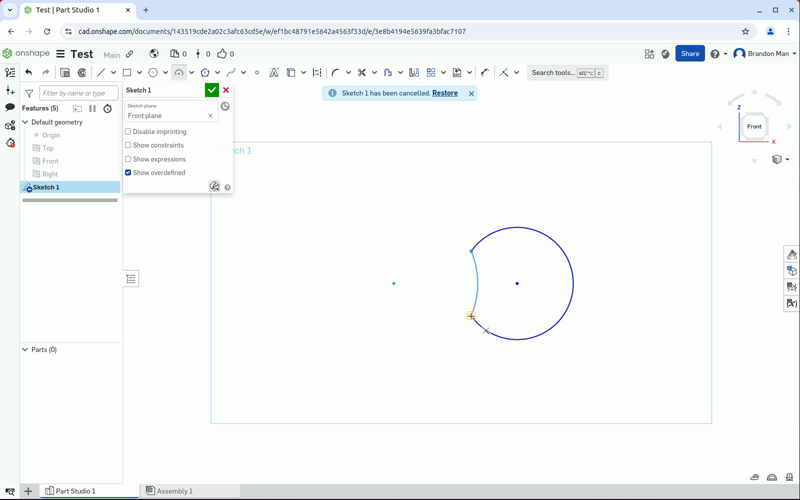
mouse_move(495, 283)
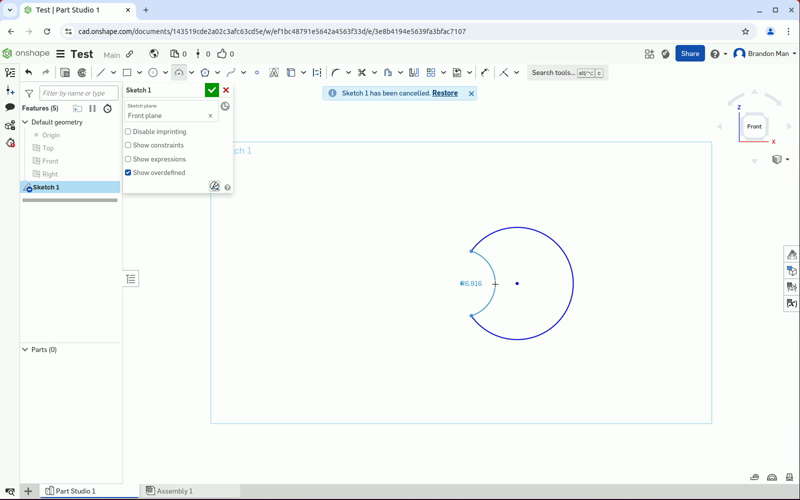
click(495, 283)
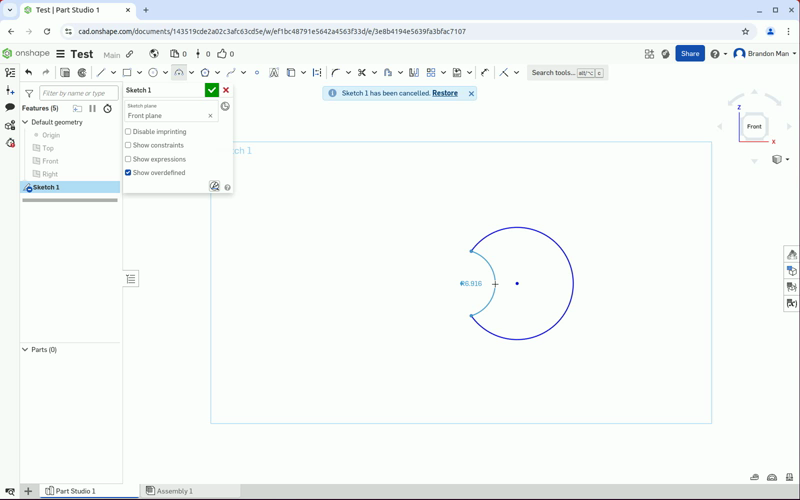
key_up(shift)
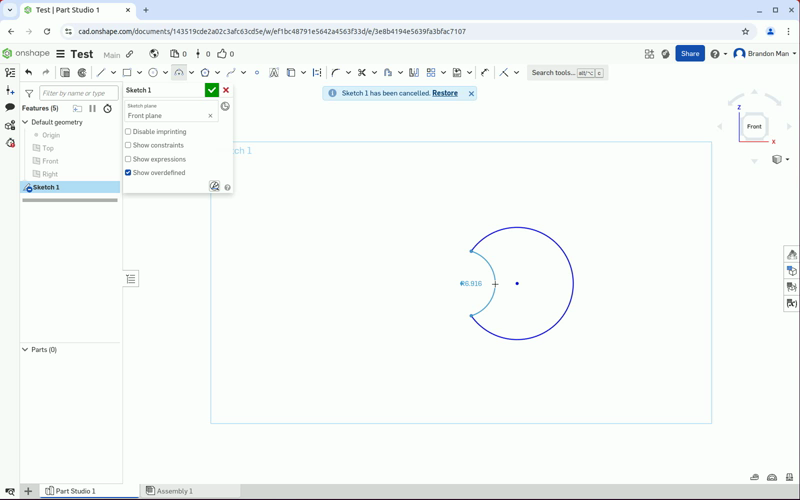
key(esc)
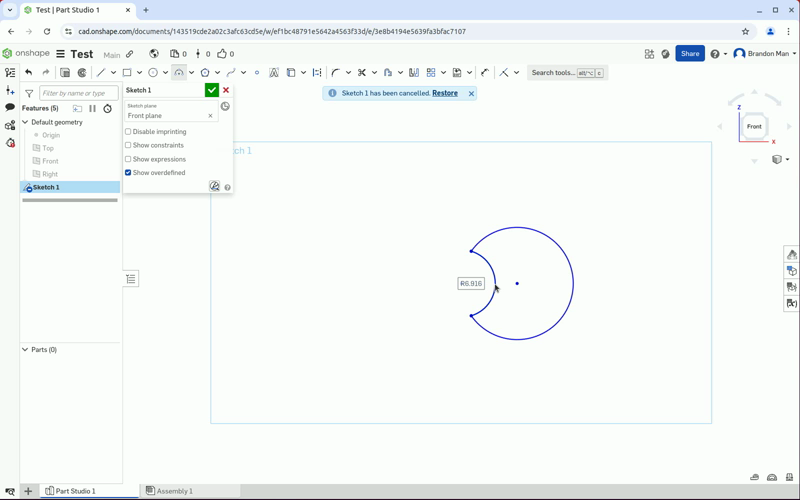
mouse_move(524, 255)
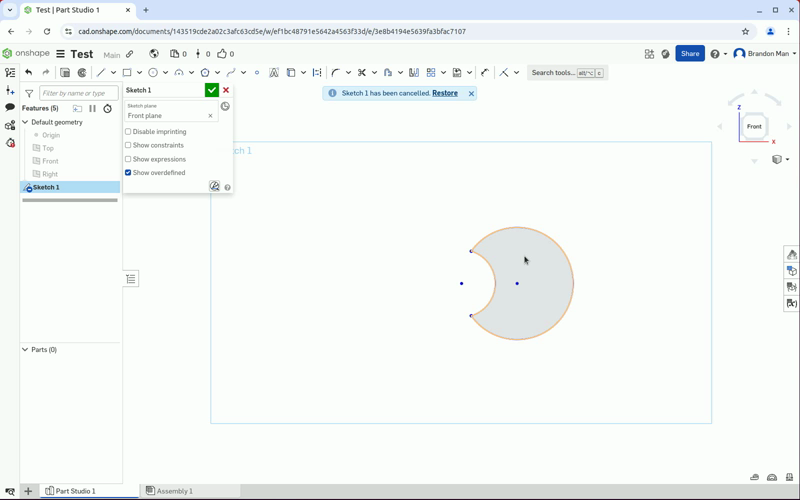
click(524, 255)
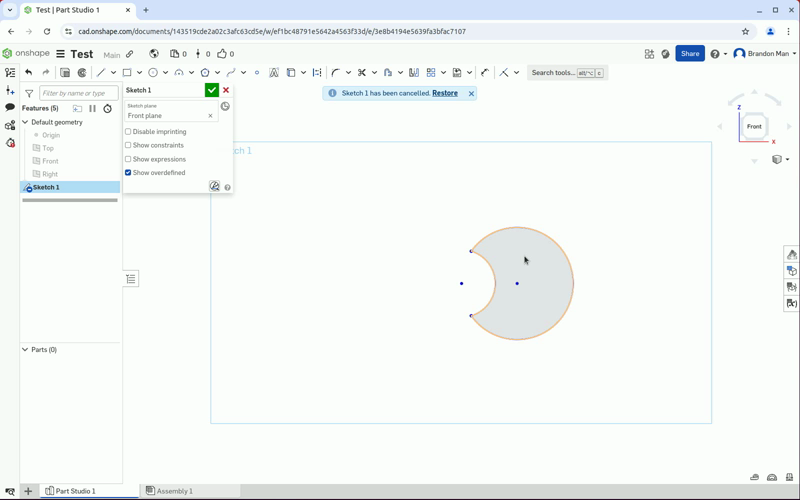
mouse_move(73, 352)
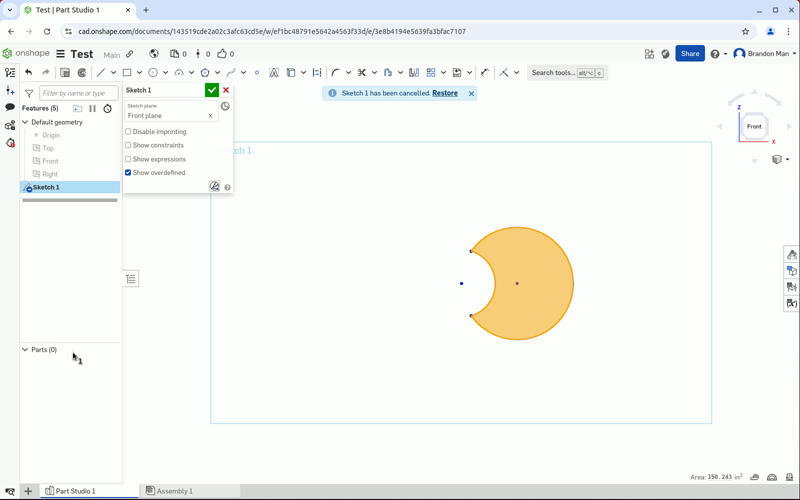
key(shift+y)
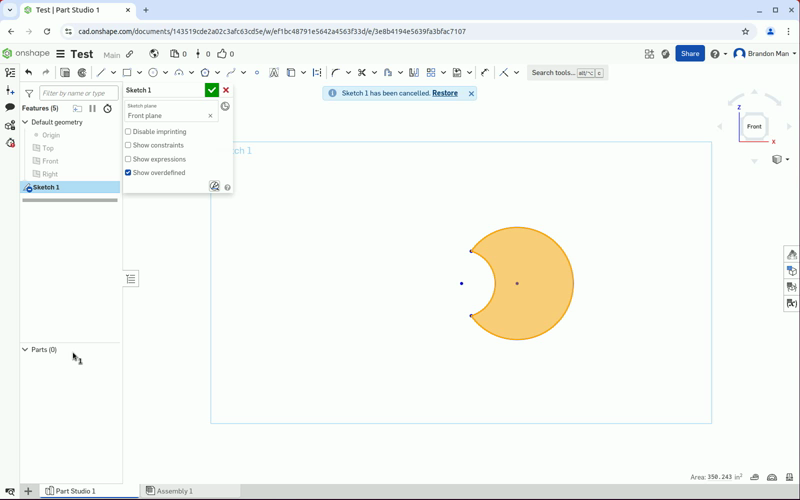
key(shift+e)
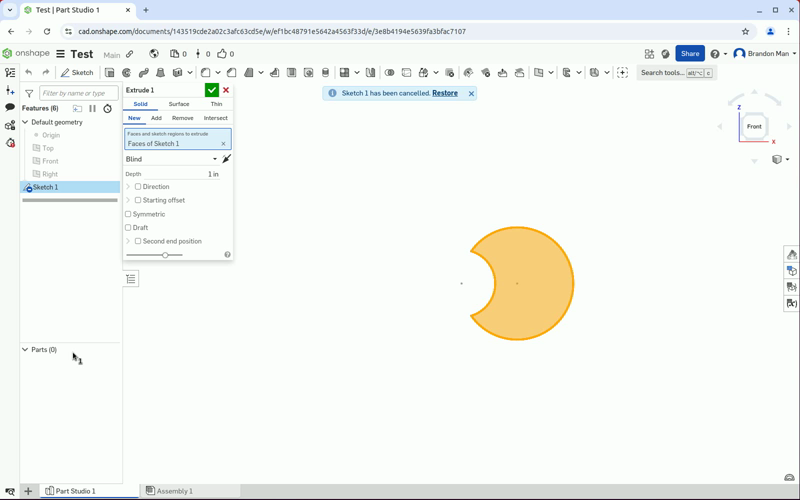
mouse_move(143, 106)
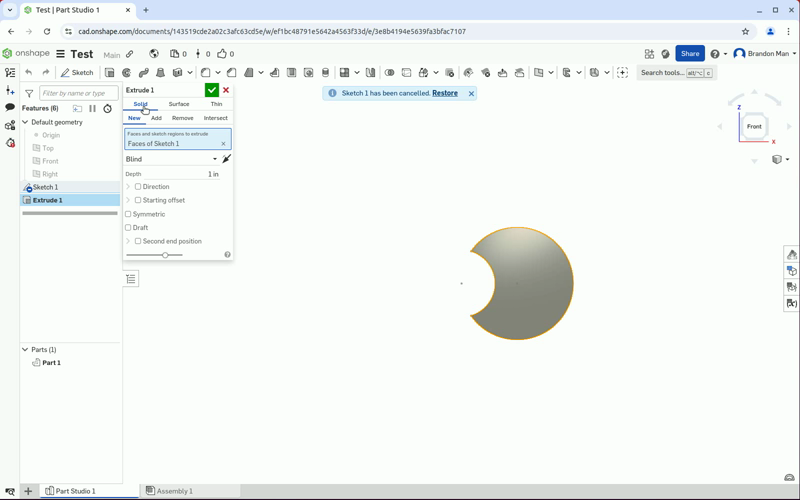
click(143, 106)
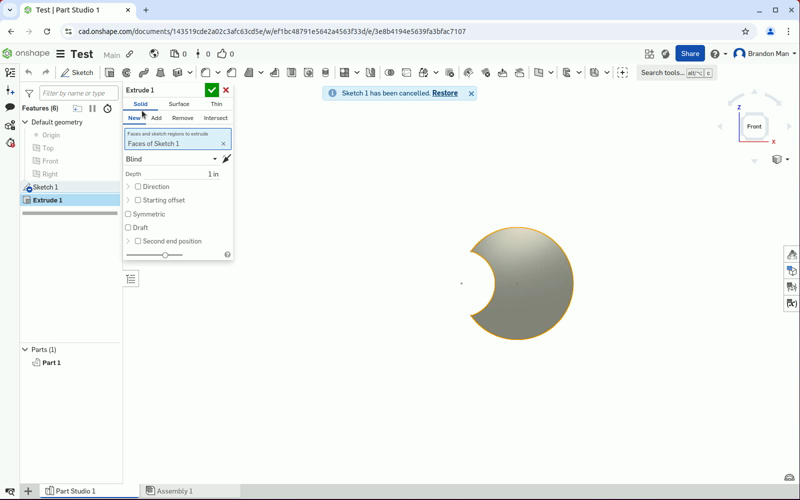
mouse_move(137, 120)
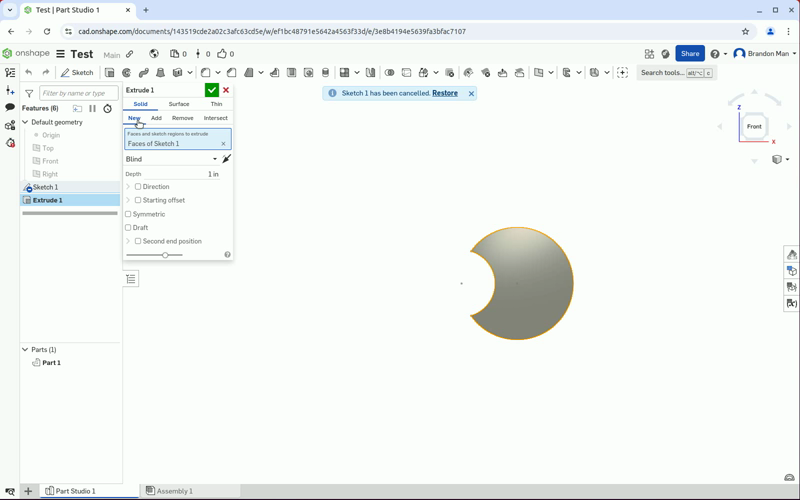
click(137, 120)
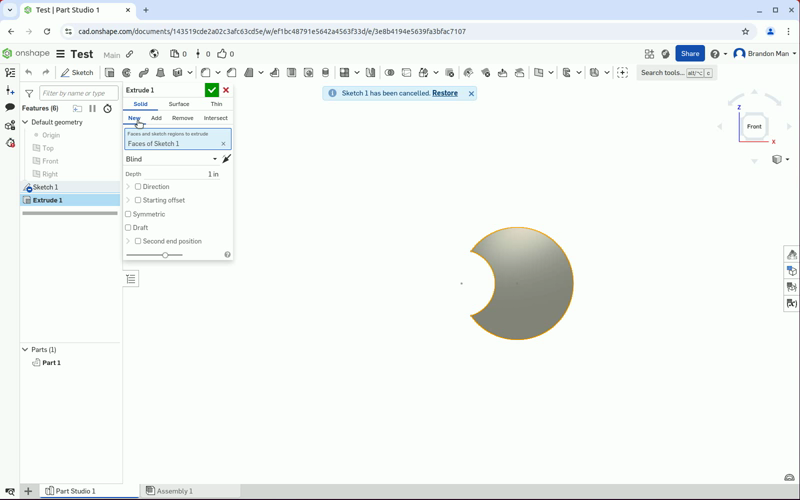
key(tab, 4)
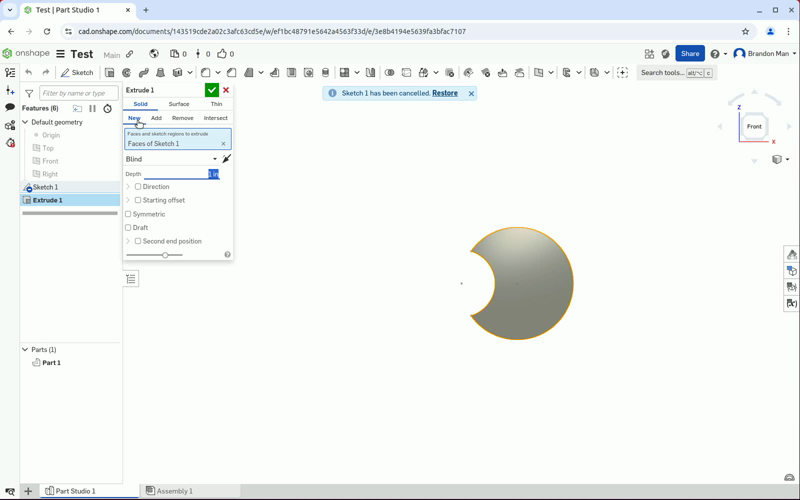
text(1.685)
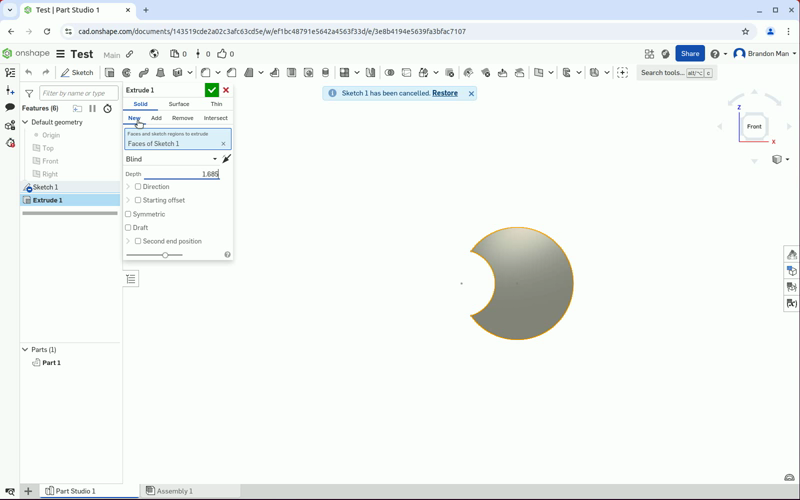
key(enter)
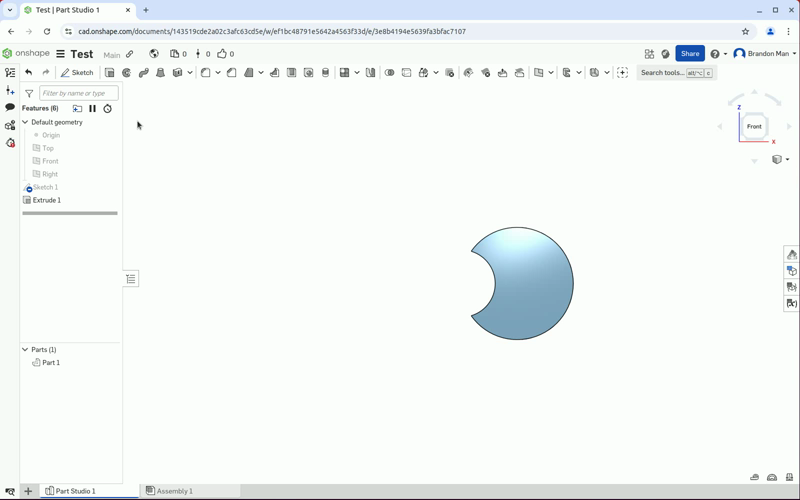
key(shift+h)
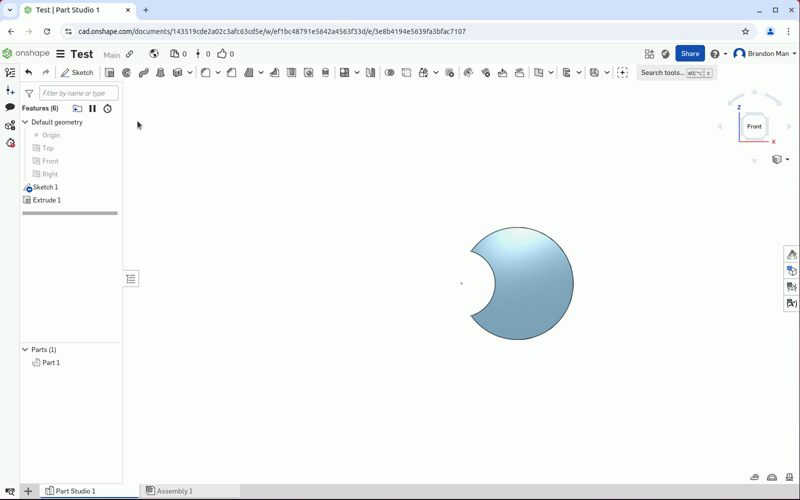
key(shift+h)
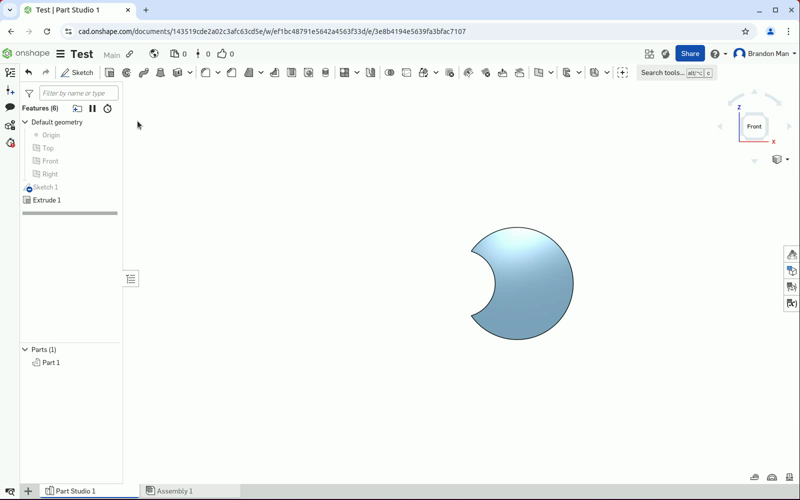
mouse_move(73, 189)
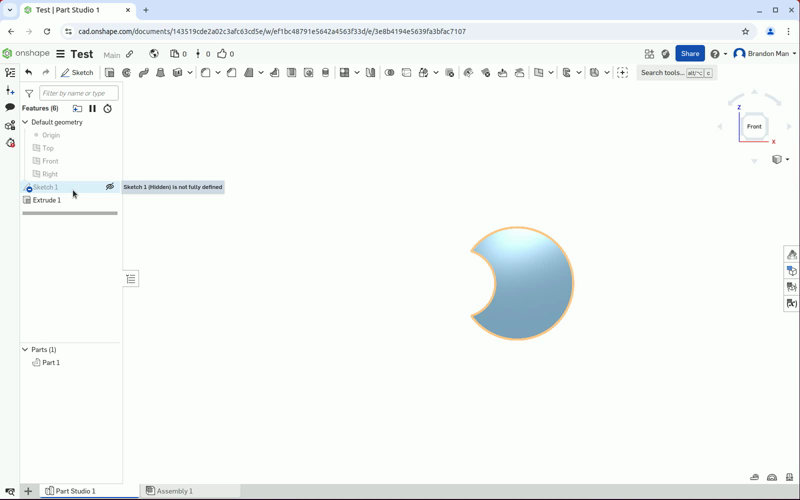
click(73, 189)
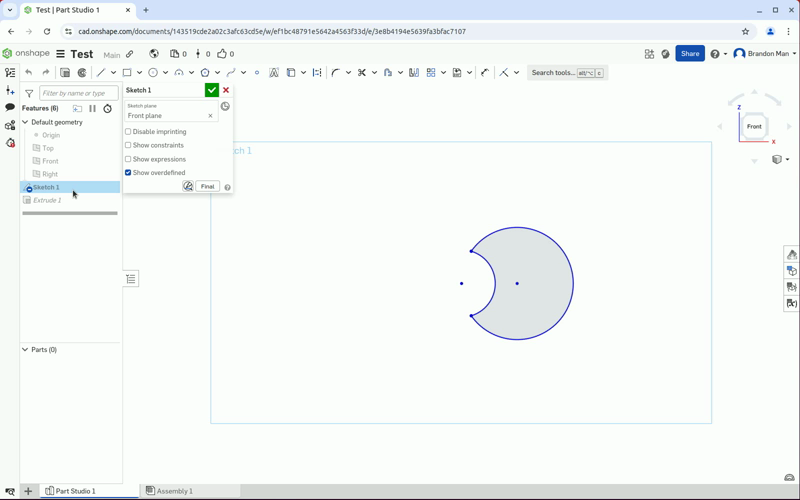
mouse_move(229, 92)
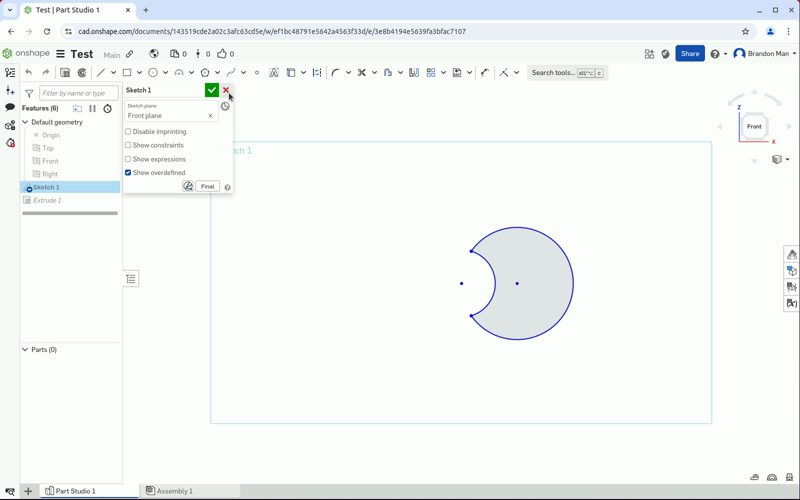
click(229, 92)
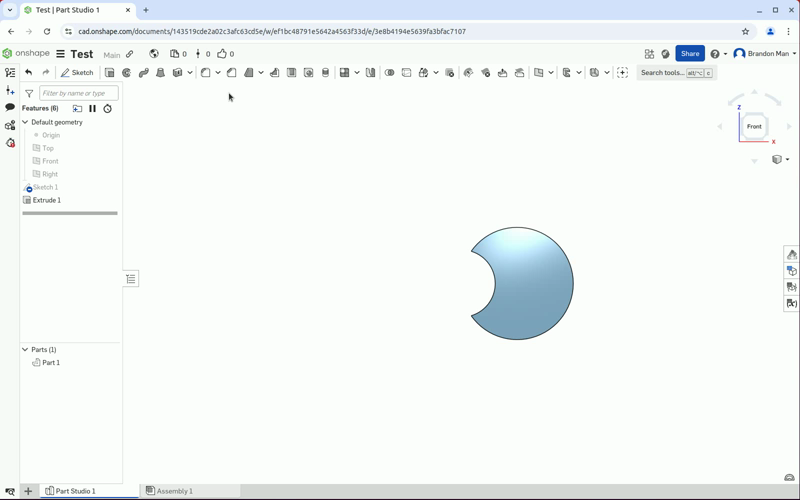
mouse_move(73, 352)
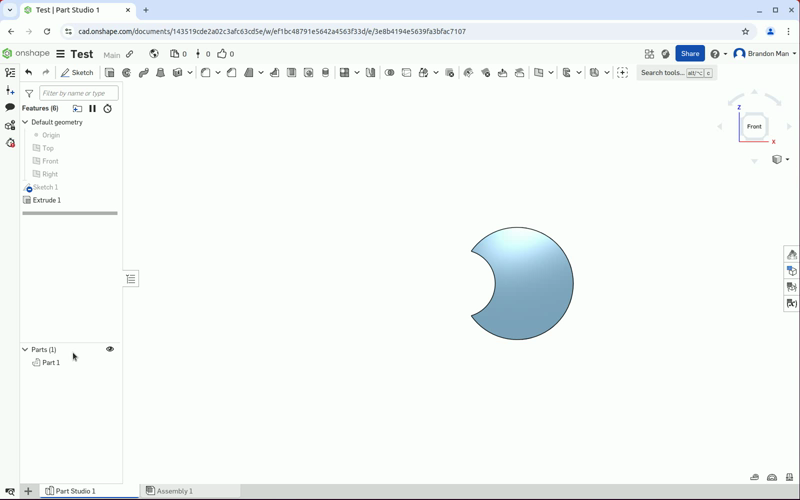
key(y)
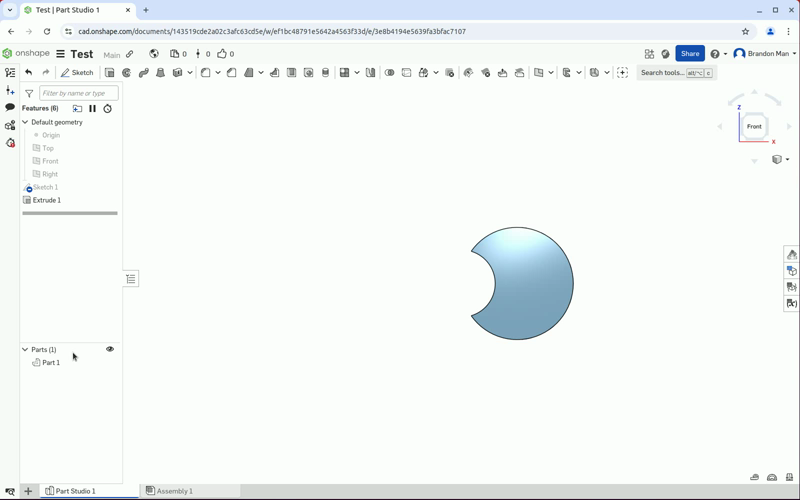
key(shift+p)
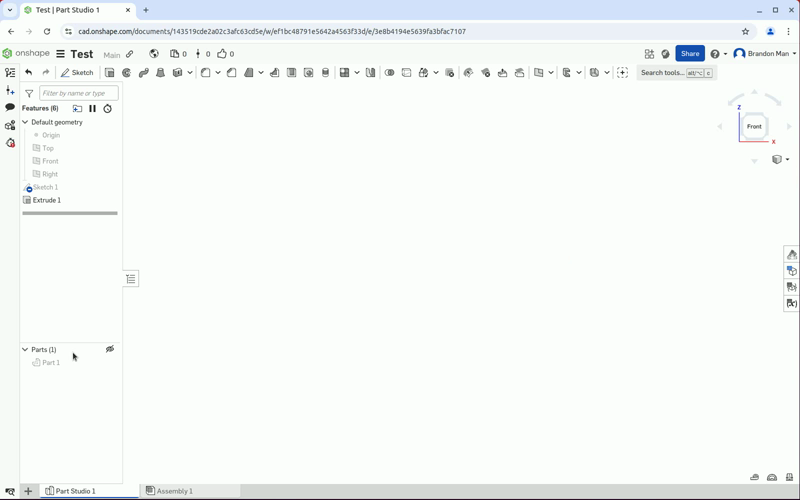
key(space)
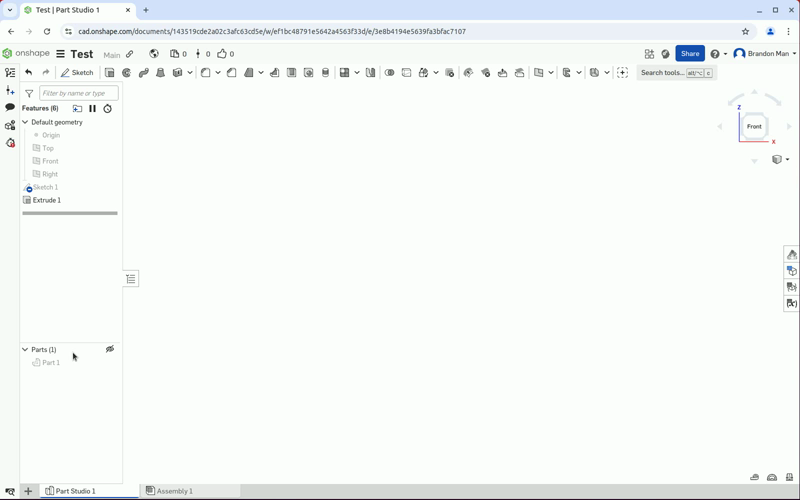
key_down(shift)
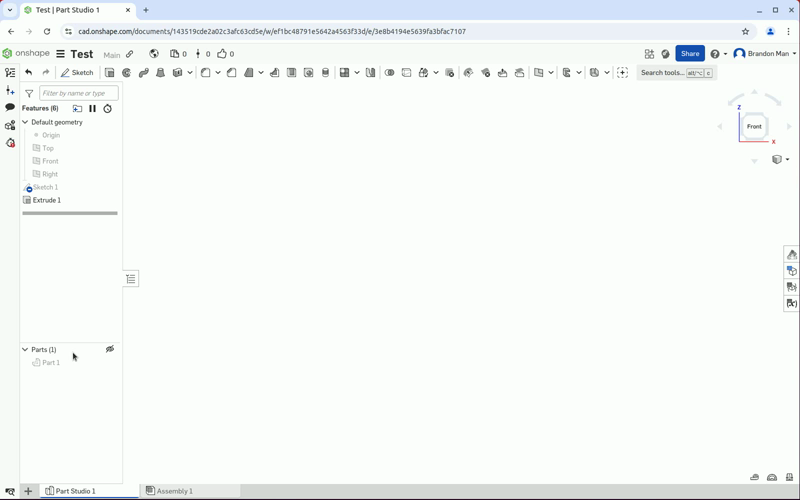
key(down)
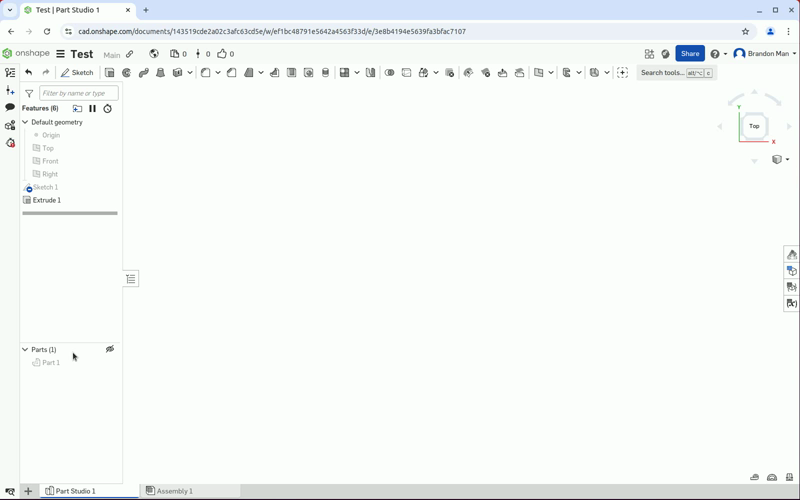
key_up(shift)
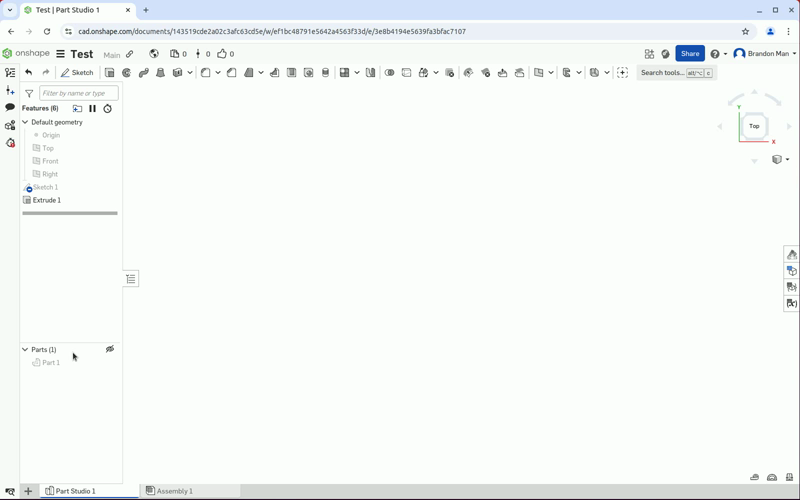
mouse_move(73, 352)
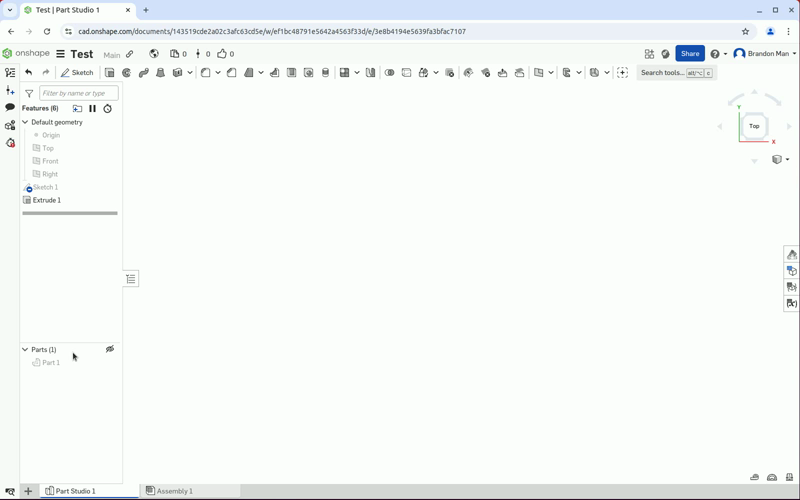
key(shift+y)
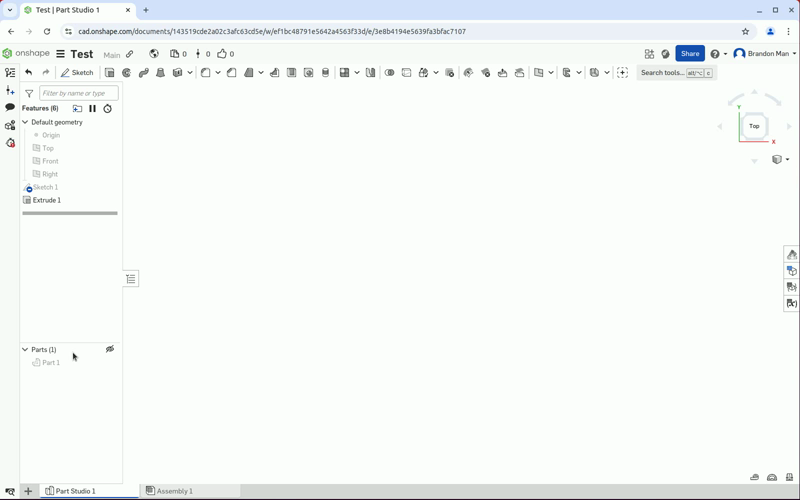
key(shift+s)
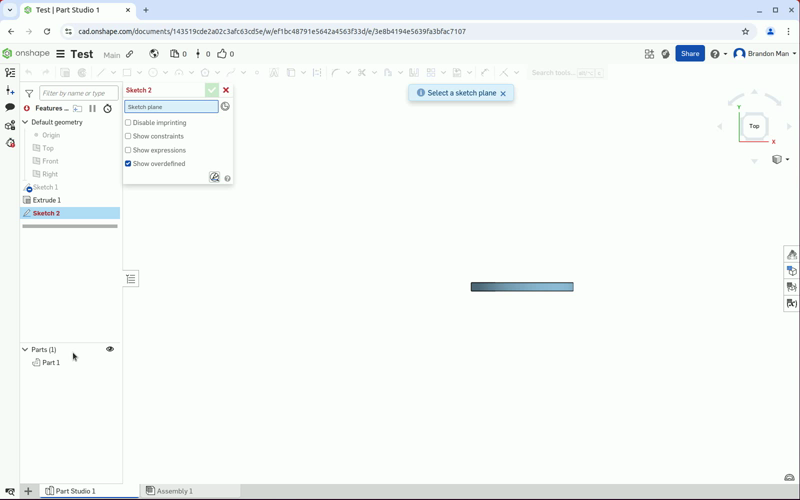
mouse_move(73, 150)
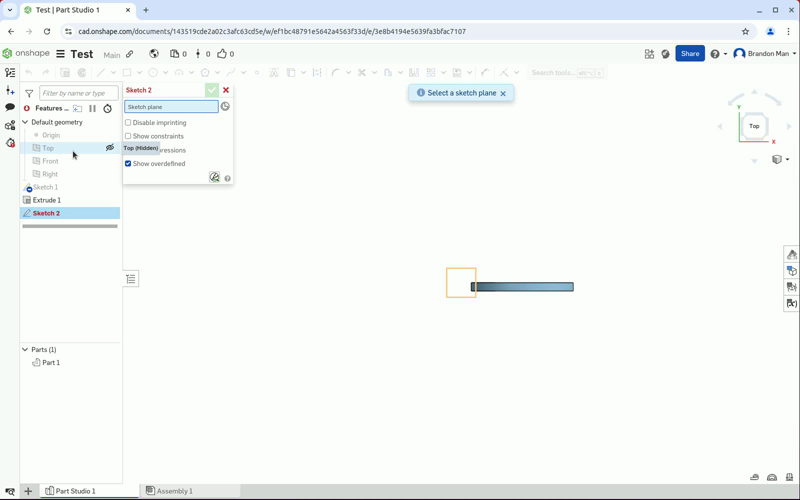
click(73, 150)
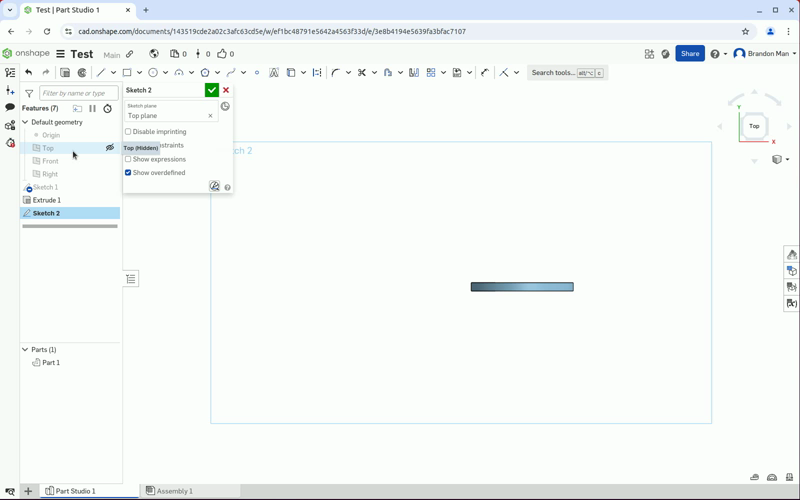
mouse_move(73, 352)
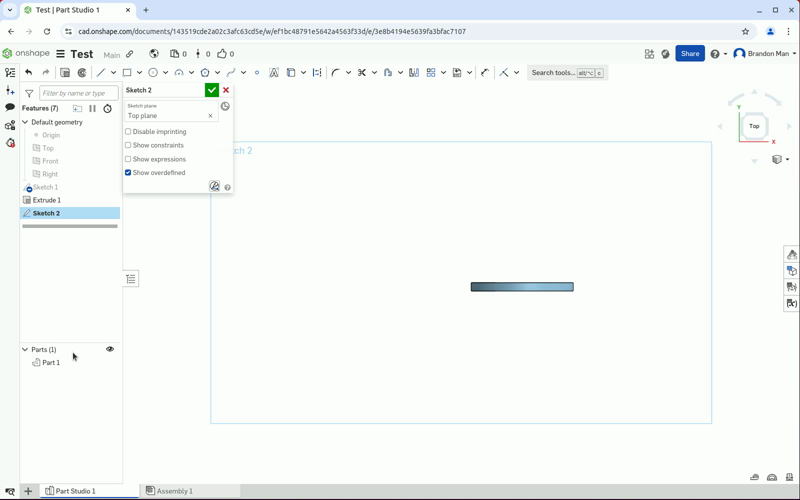
key(y)
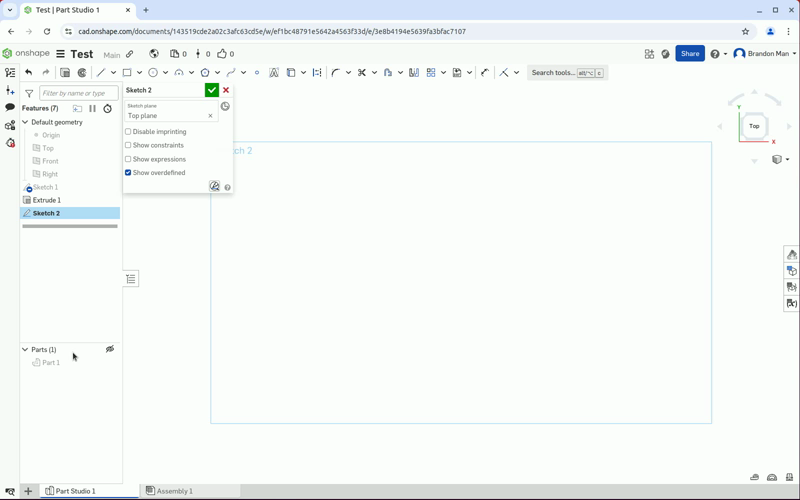
key(a)
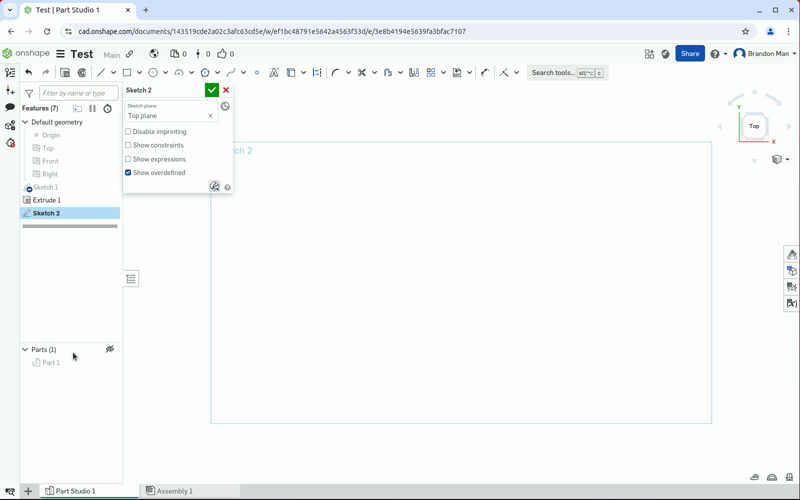
key_down(shift)
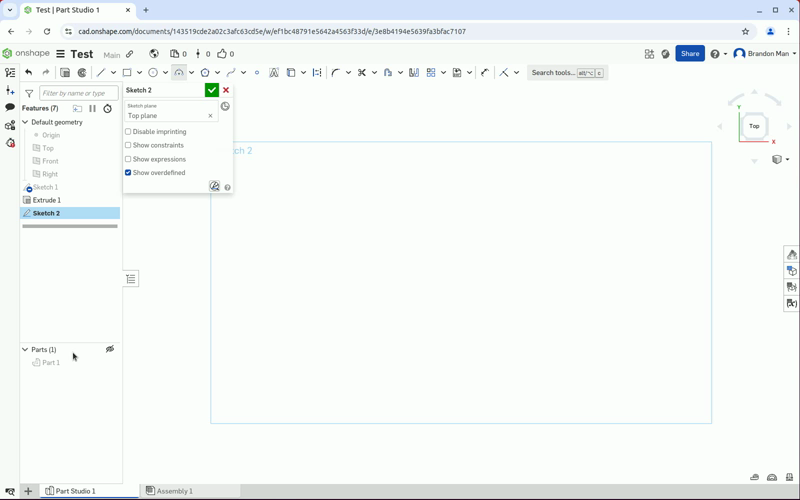
mouse_move(454, 305)
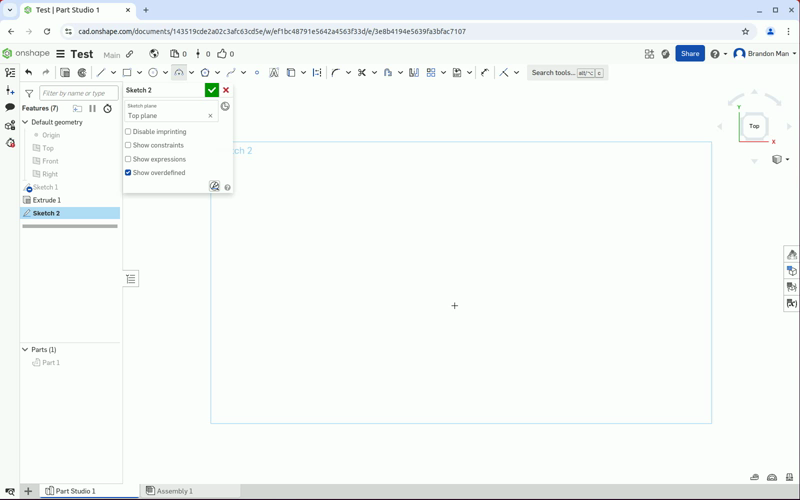
click(454, 305)
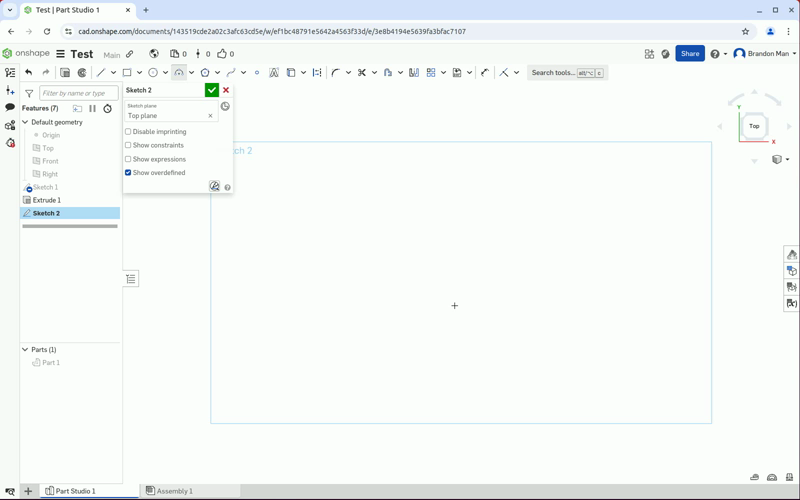
key_up(shift)
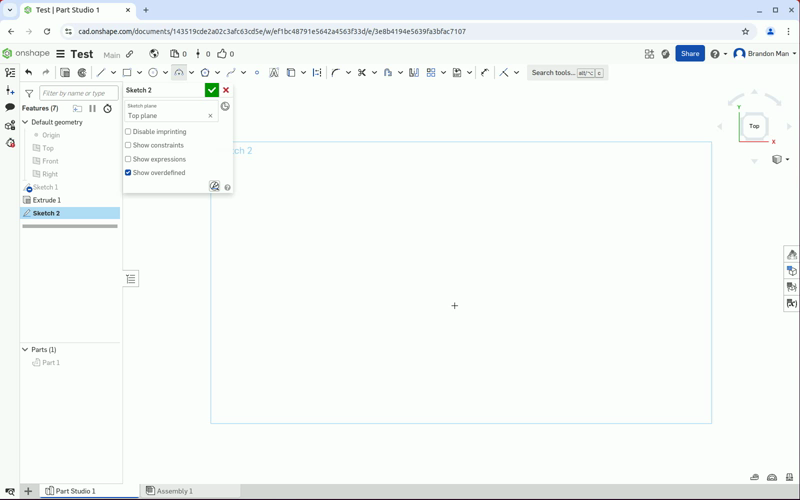
key_down(shift)
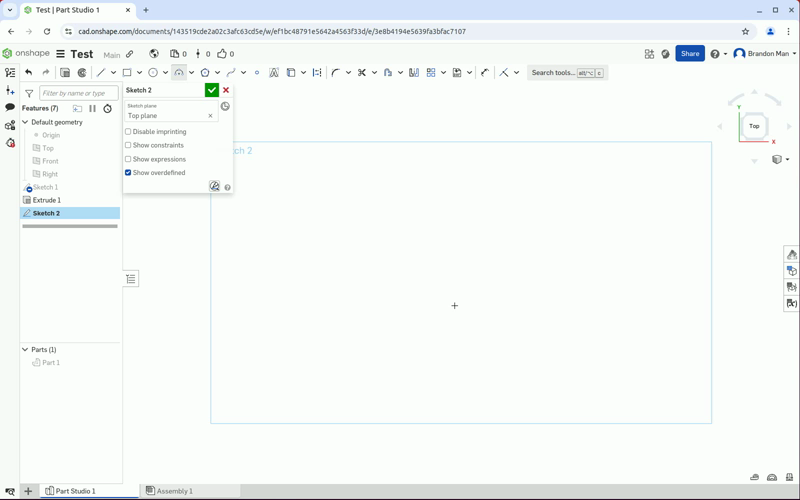
mouse_move(454, 262)
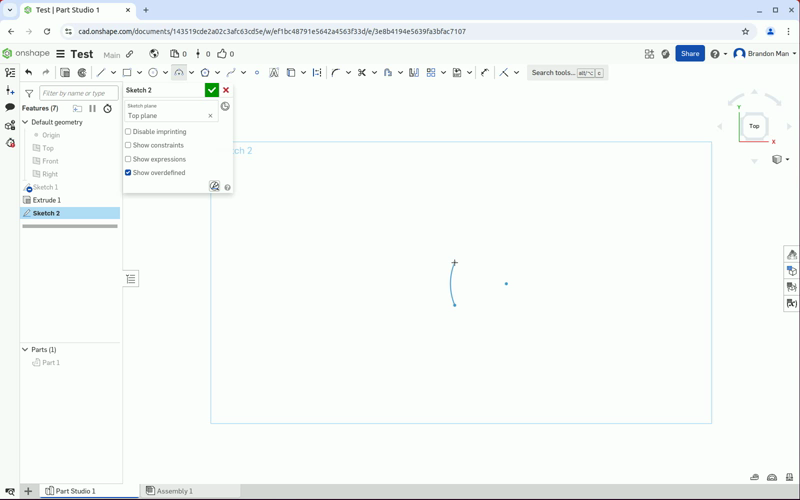
click(454, 262)
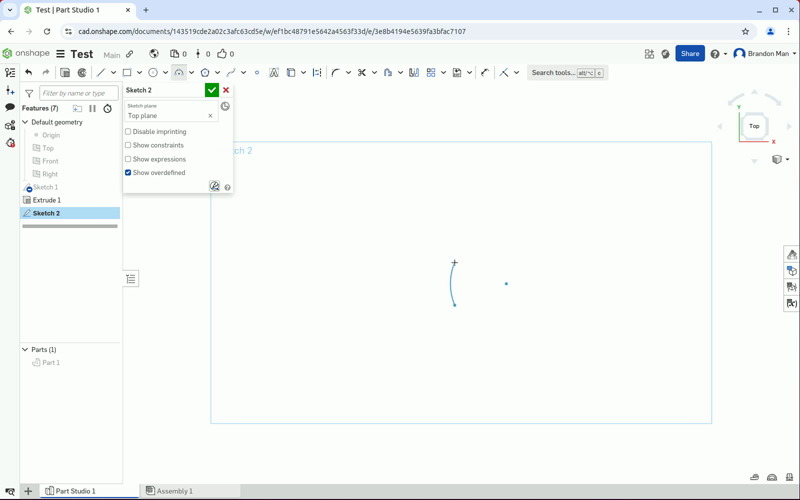
mouse_move(438, 283)
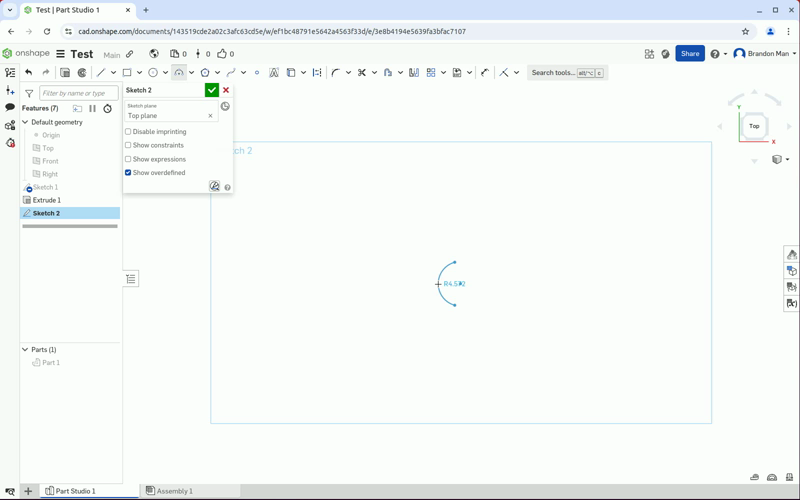
click(438, 283)
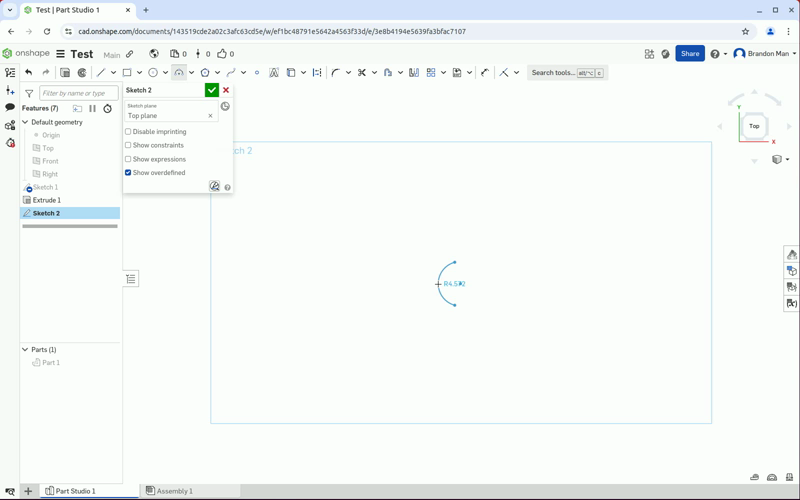
key_up(shift)
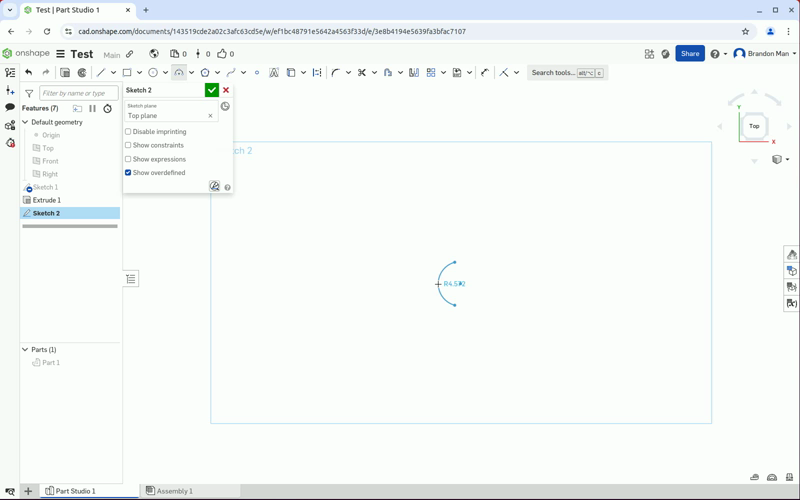
mouse_move(454, 262)
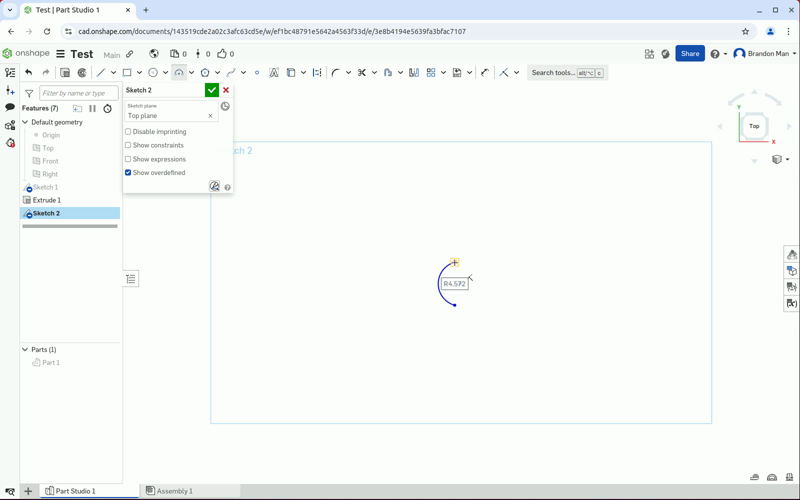
click(454, 262)
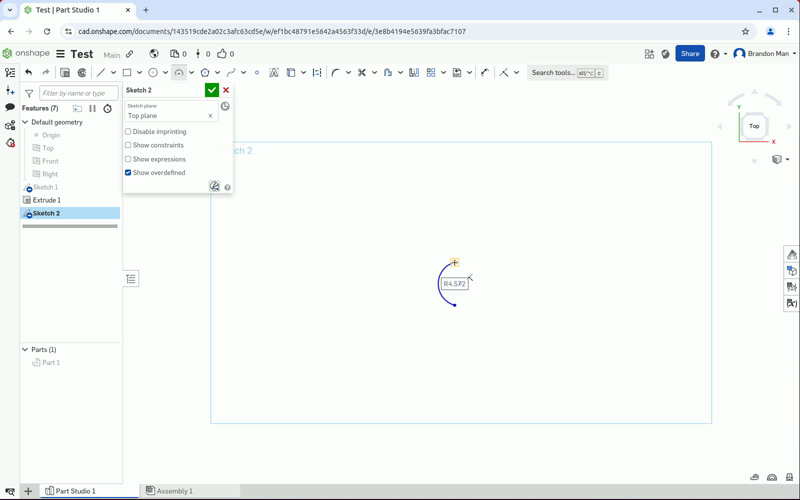
mouse_move(454, 305)
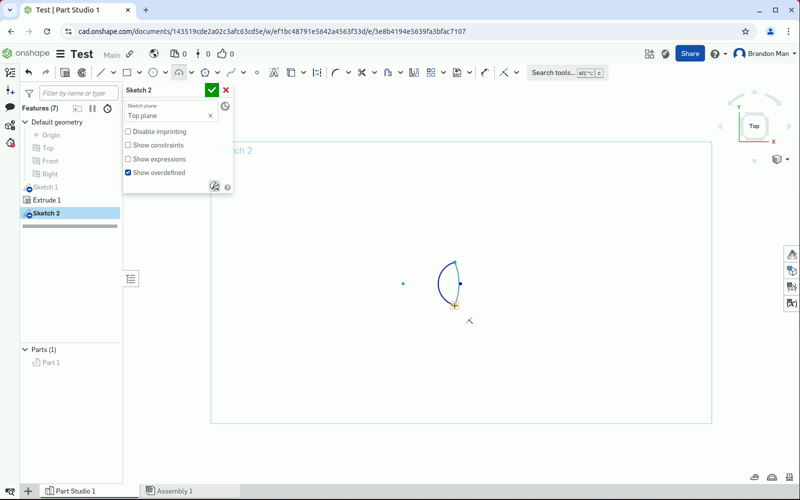
click(454, 305)
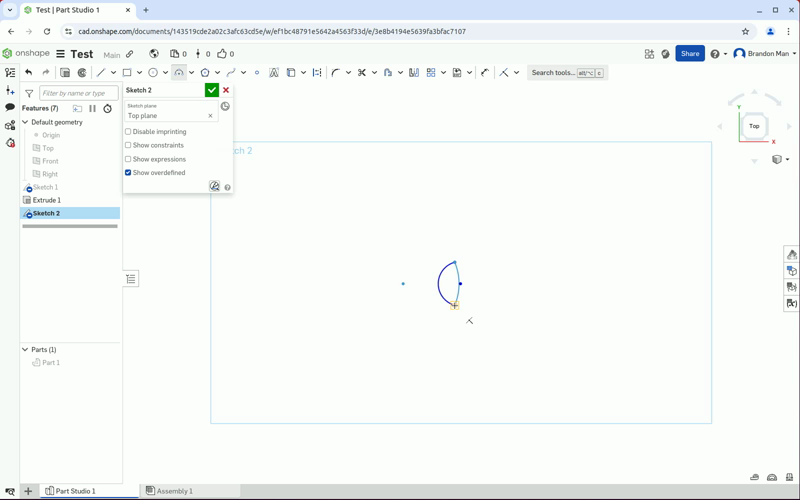
key_down(shift)
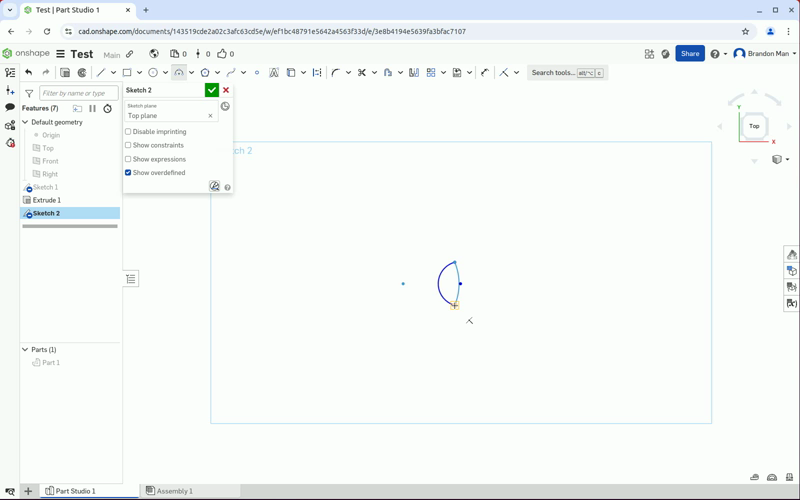
mouse_move(368, 283)
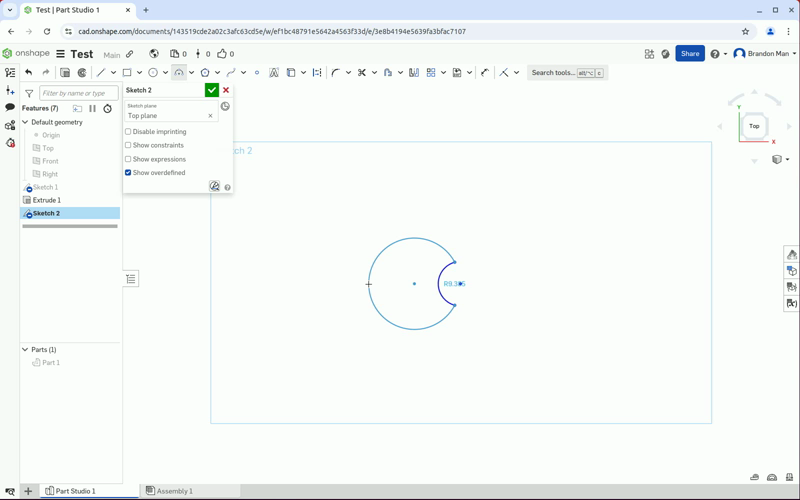
click(368, 283)
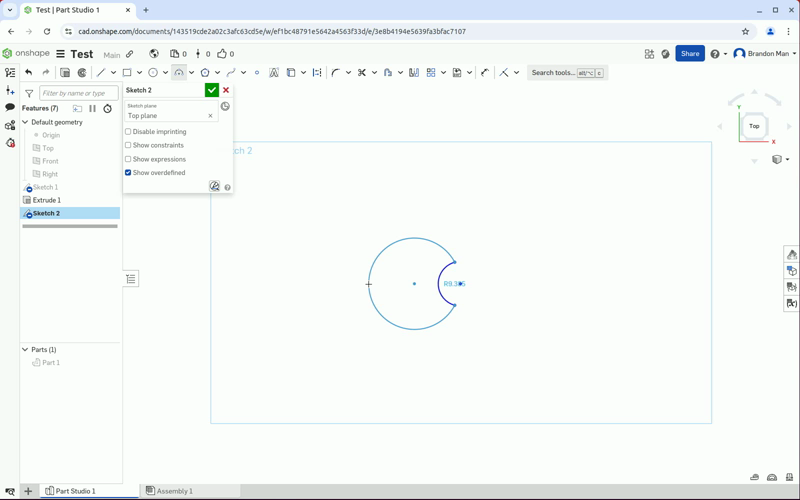
key_up(shift)
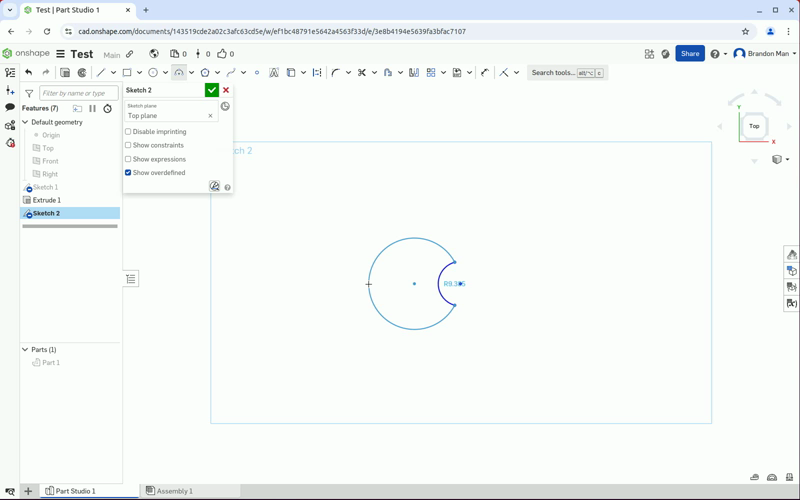
key(esc)
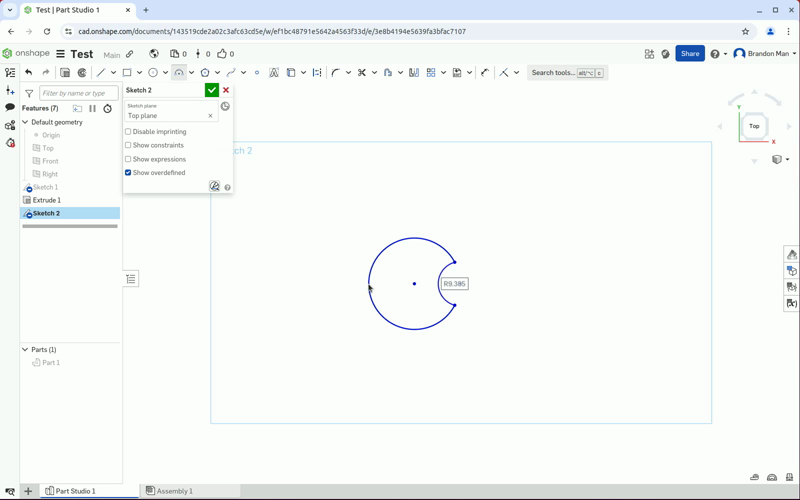
mouse_move(405, 306)
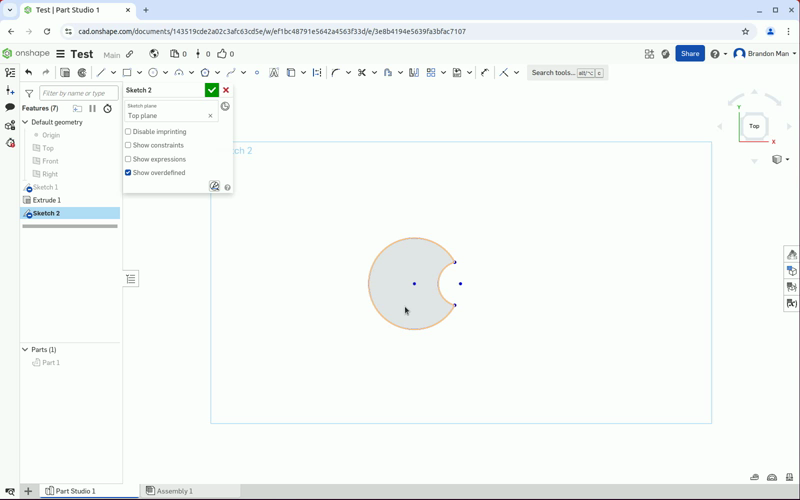
click(405, 306)
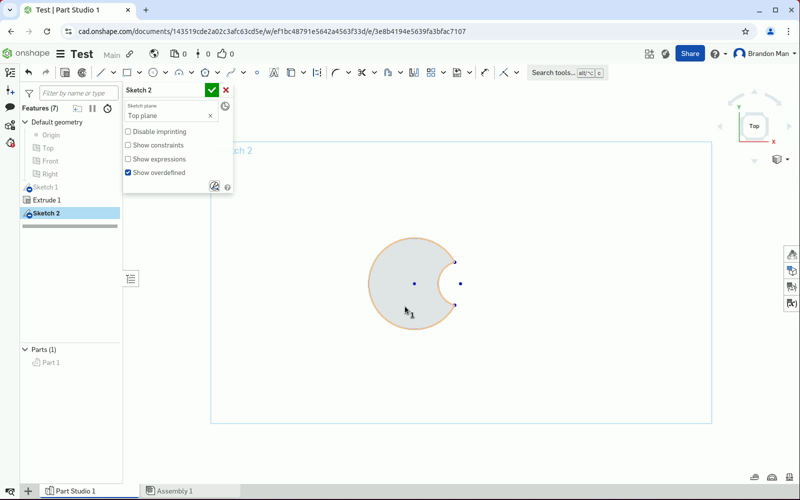
mouse_move(73, 352)
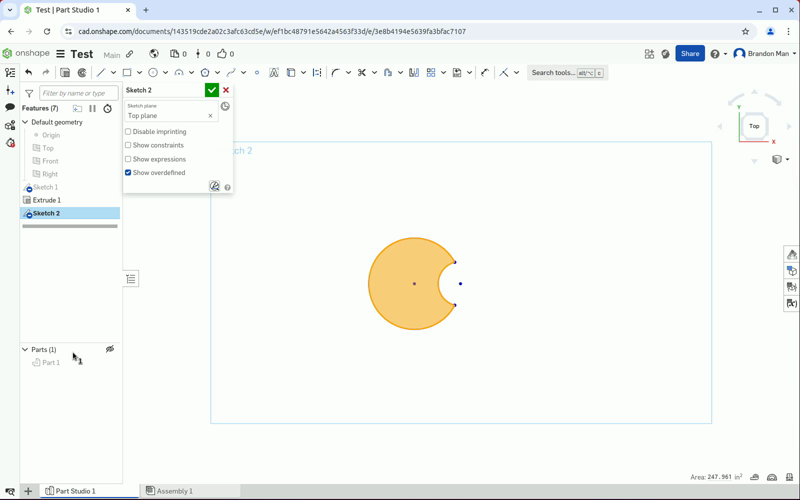
key(shift+y)
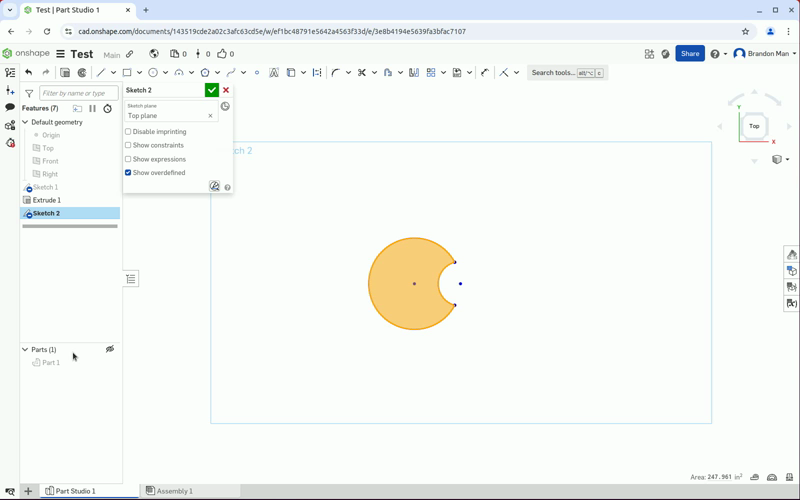
key(shift+e)
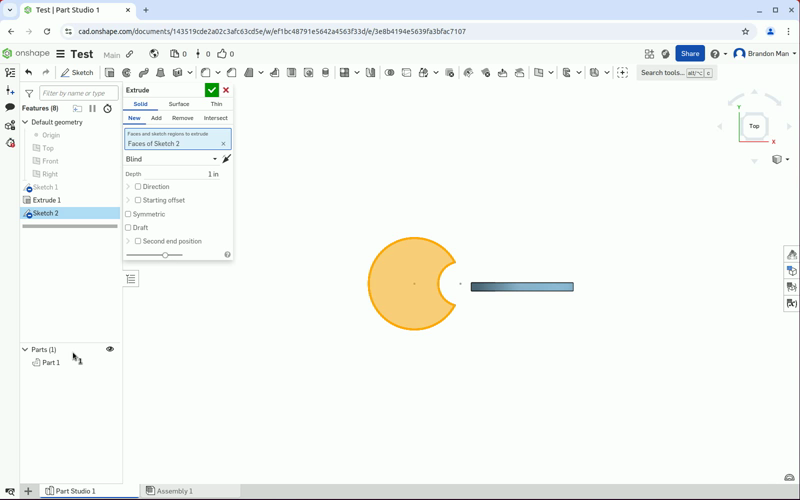
mouse_move(143, 106)
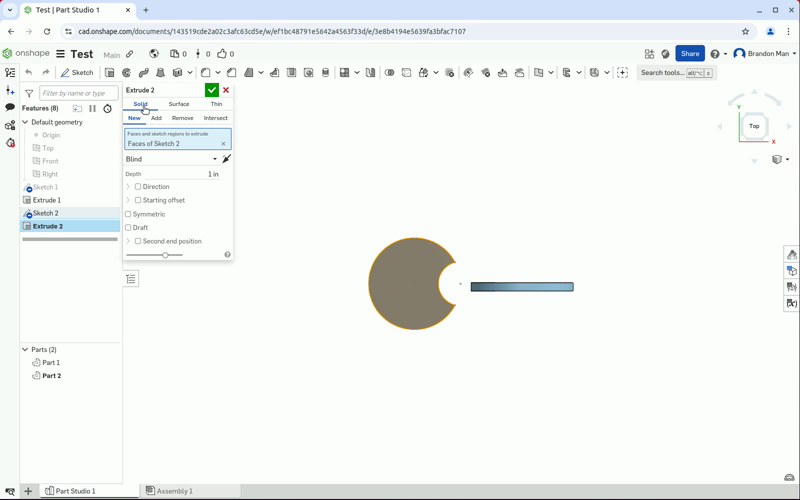
click(143, 106)
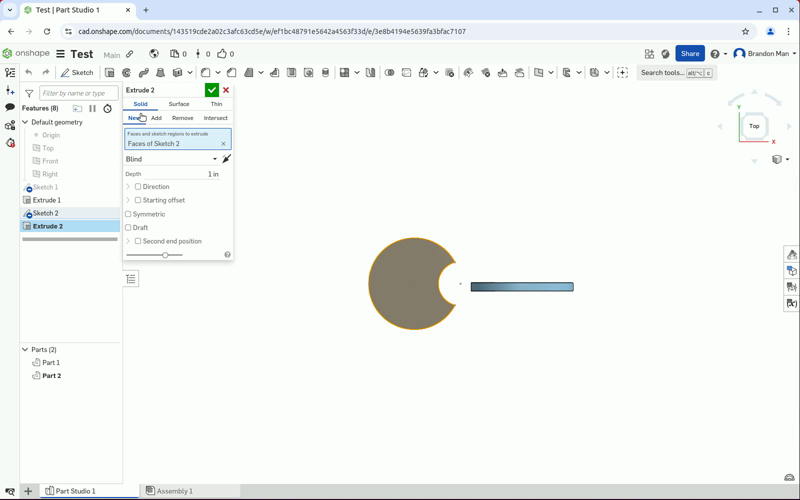
mouse_move(137, 120)
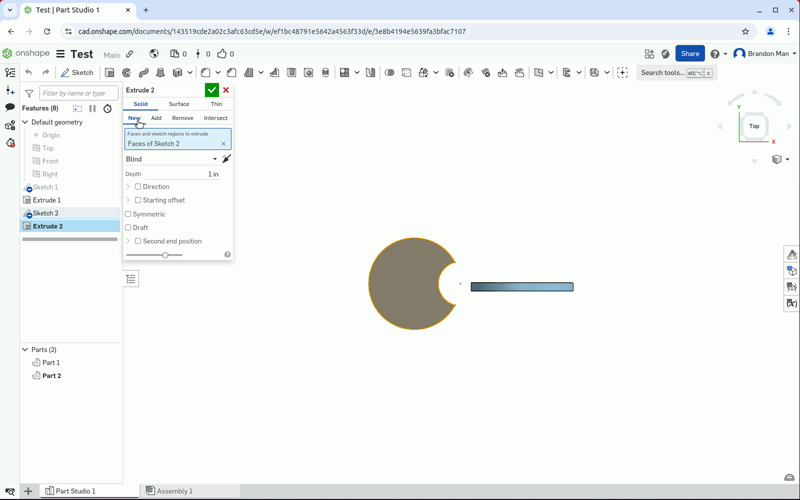
click(137, 120)
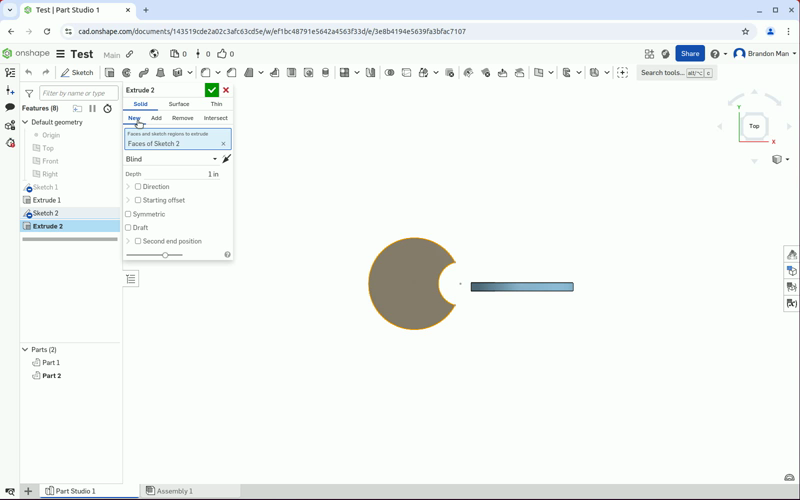
key(tab, 4)
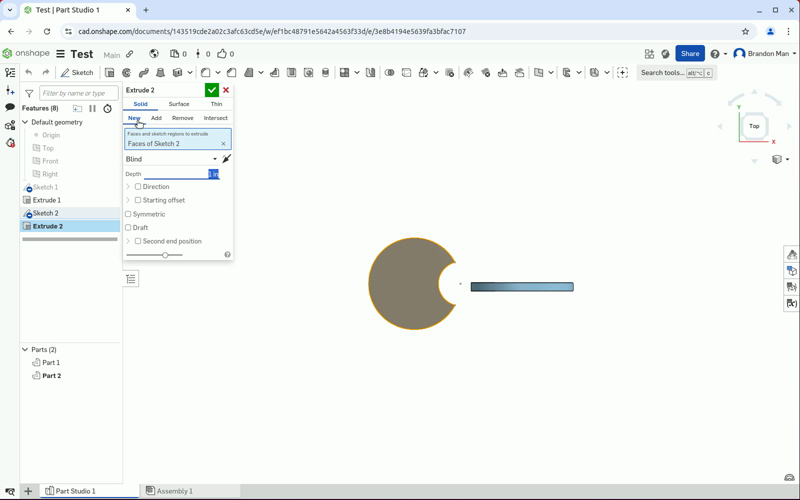
text(4.332)
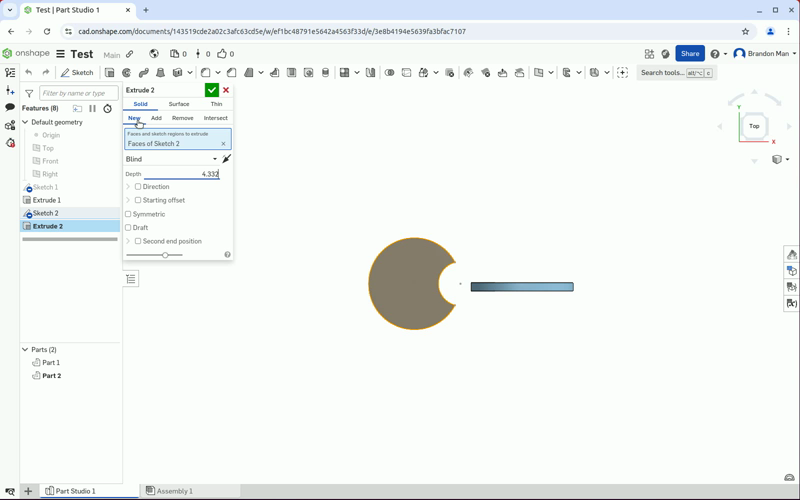
key(tab, 3)
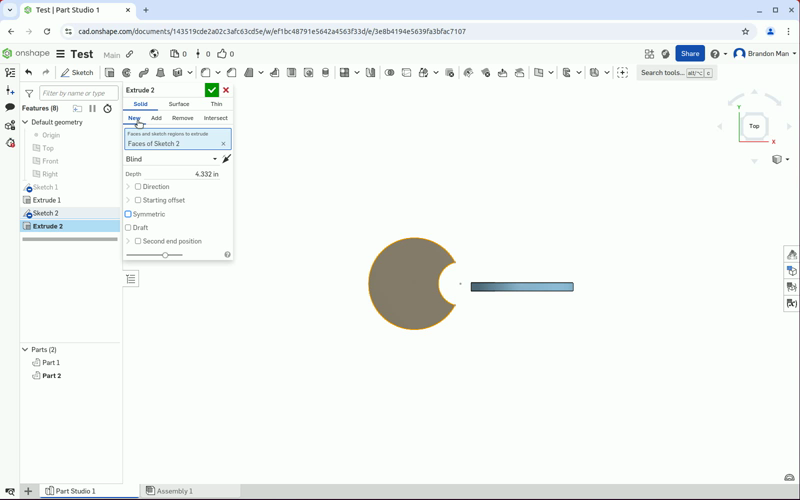
key(space)
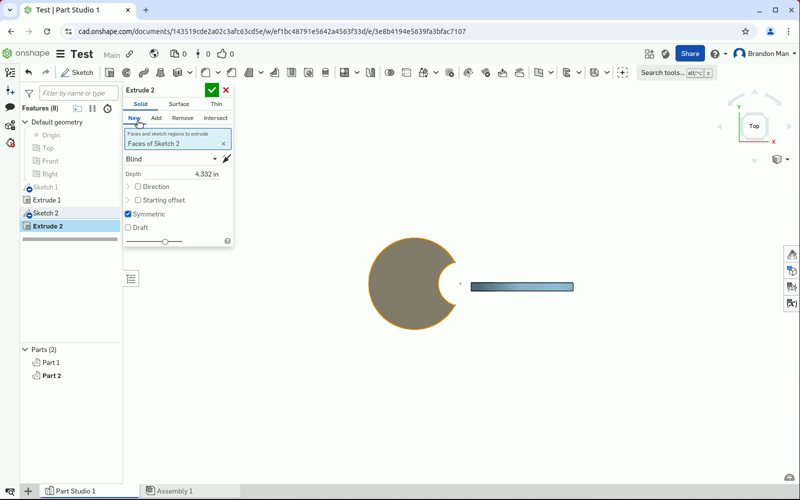
key(enter)
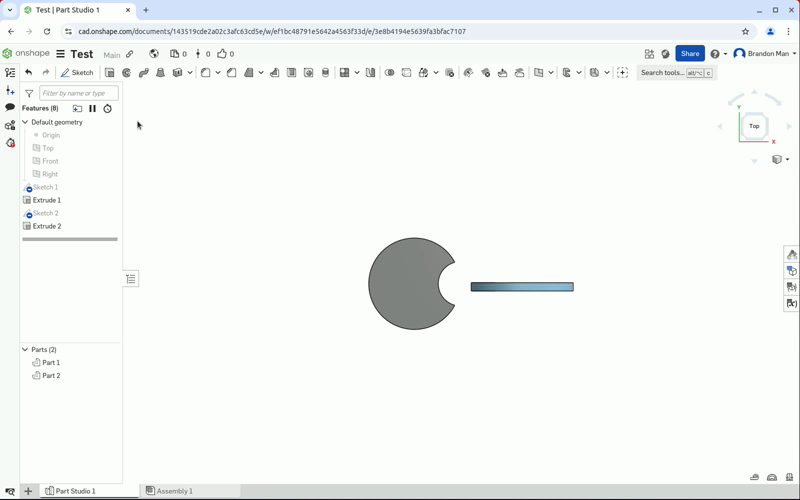
key(shift+h)
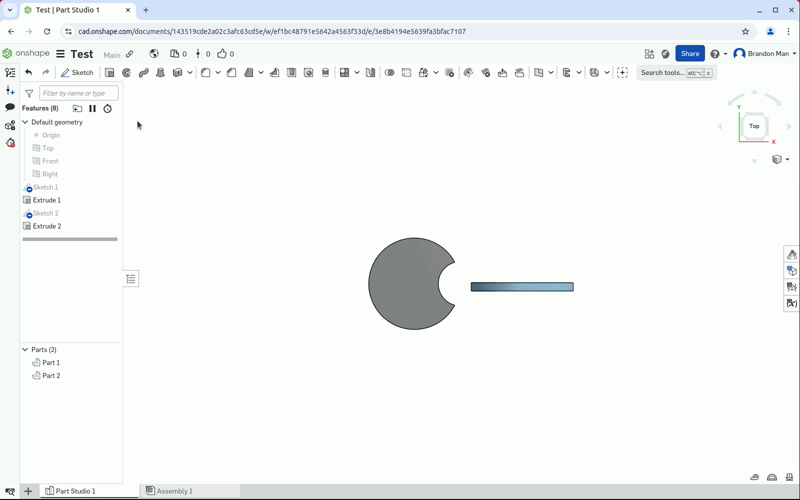
key(shift+h)
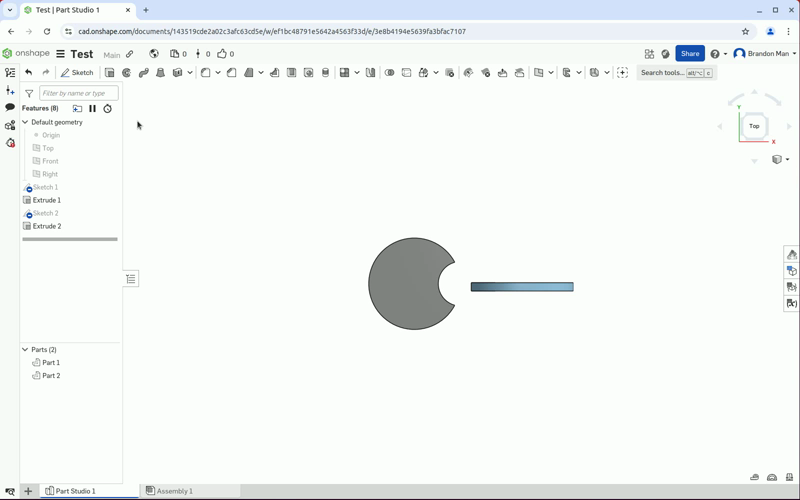
mouse_move(73, 189)
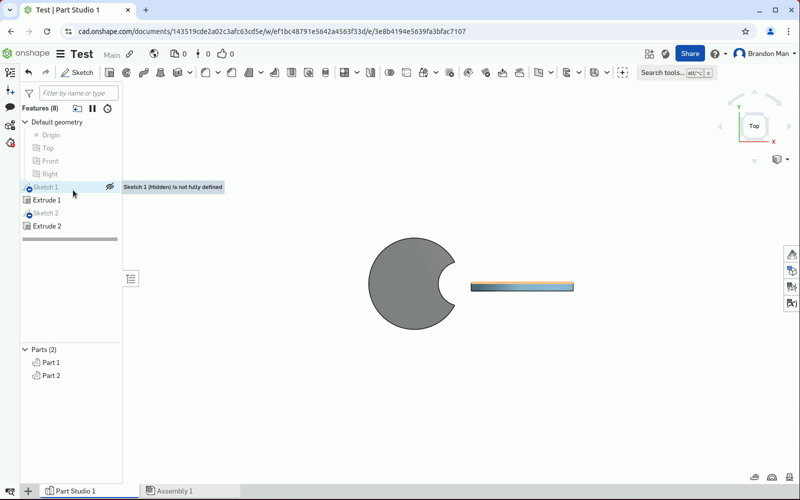
click(73, 189)
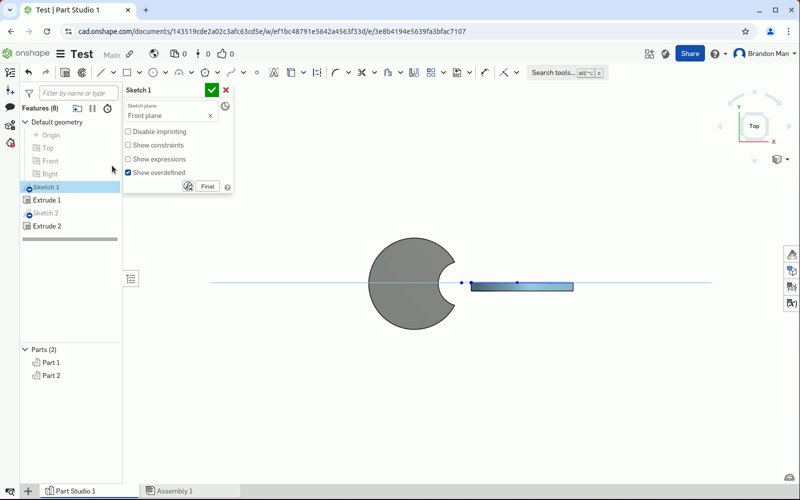
mouse_move(229, 92)
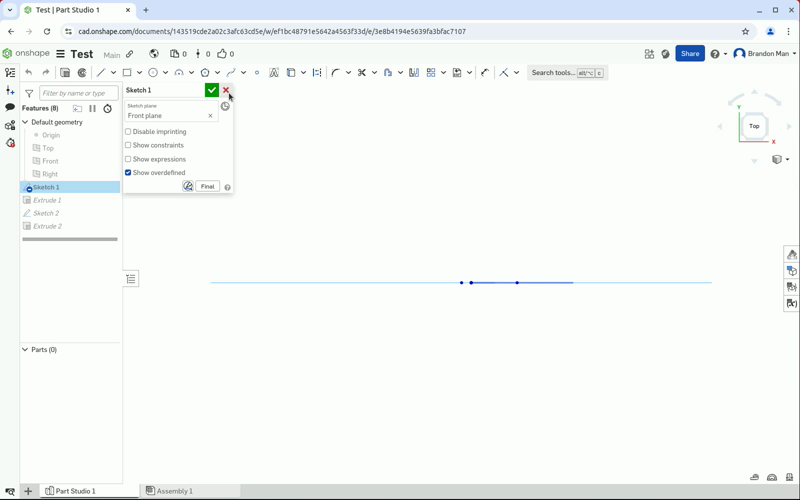
click(229, 92)
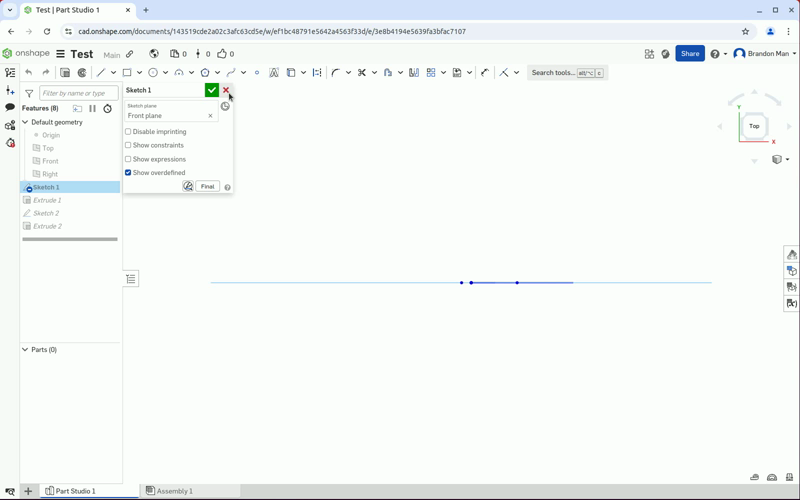
key(shift+s)
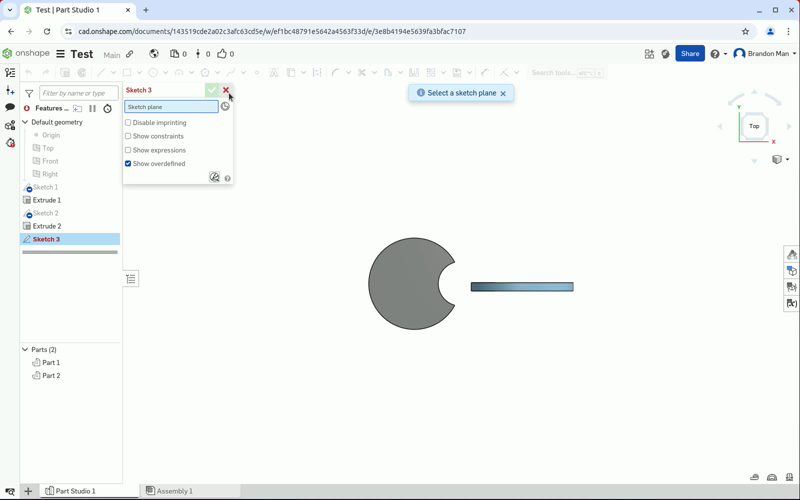
mouse_move(73, 150)
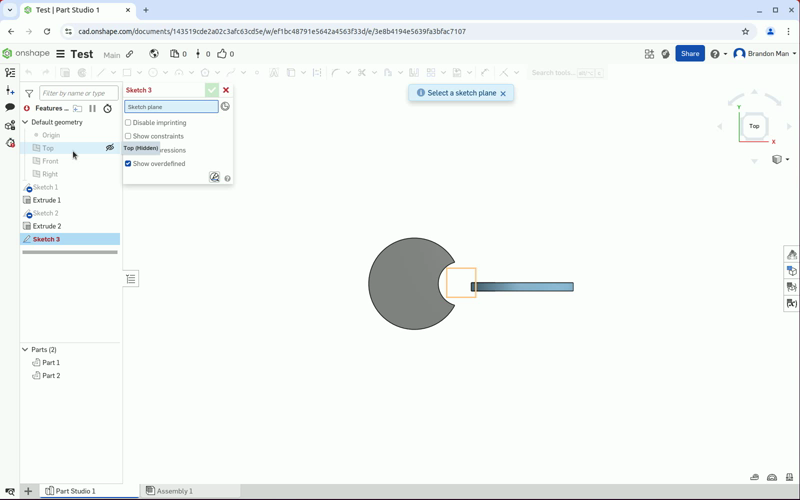
click(73, 150)
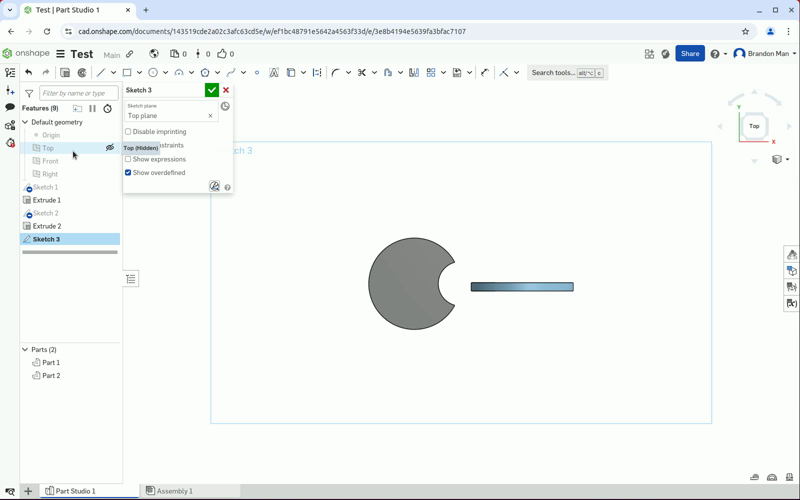
mouse_move(73, 352)
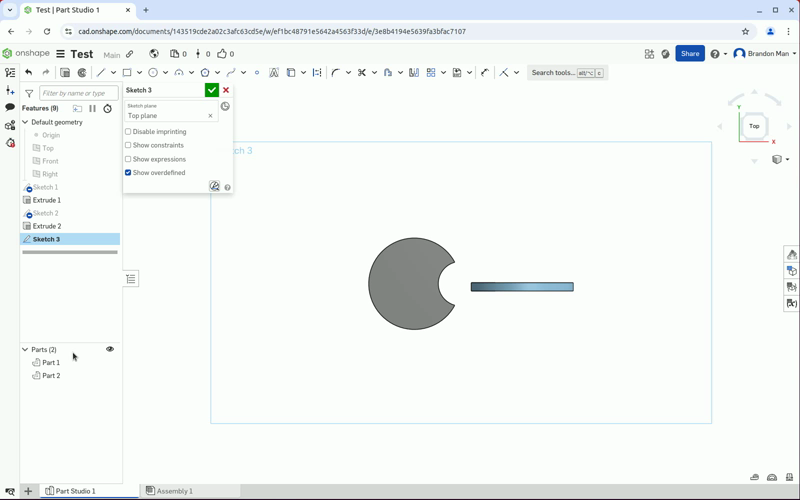
key(y)
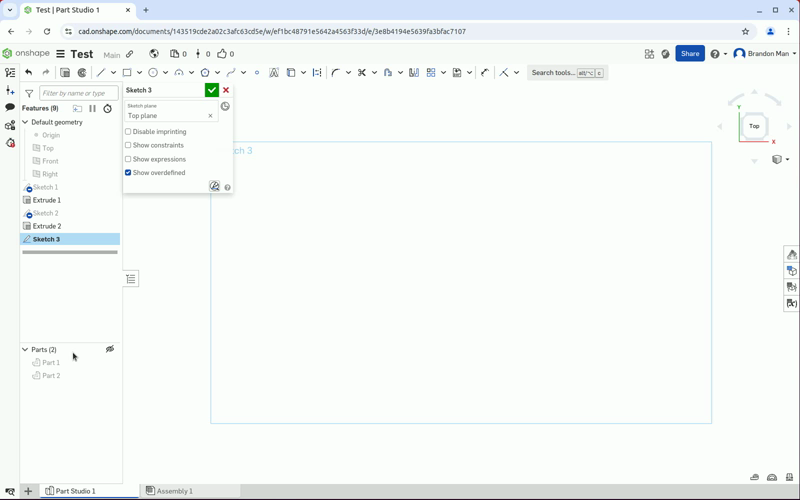
key(a)
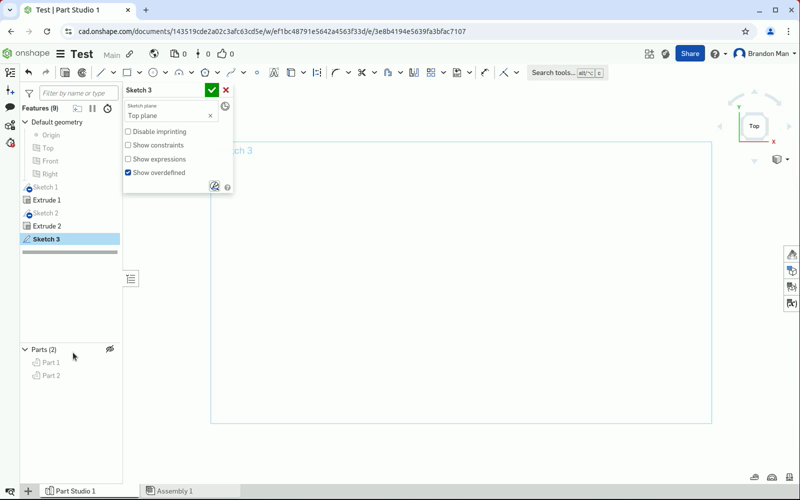
key_down(shift)
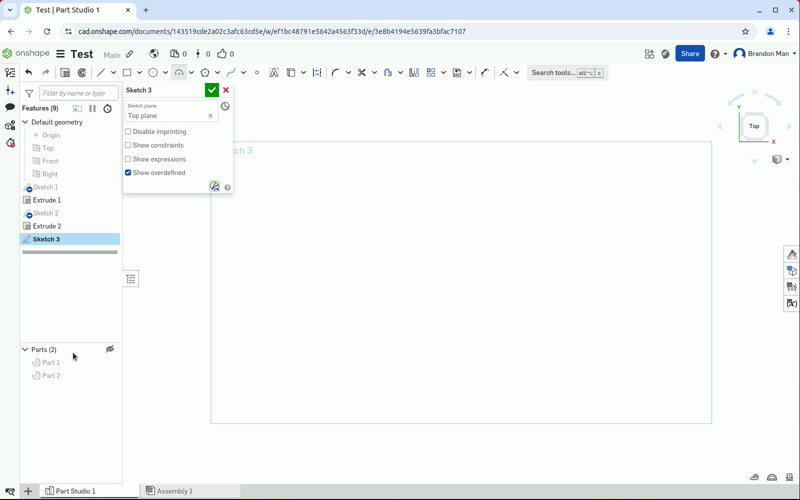
mouse_move(454, 305)
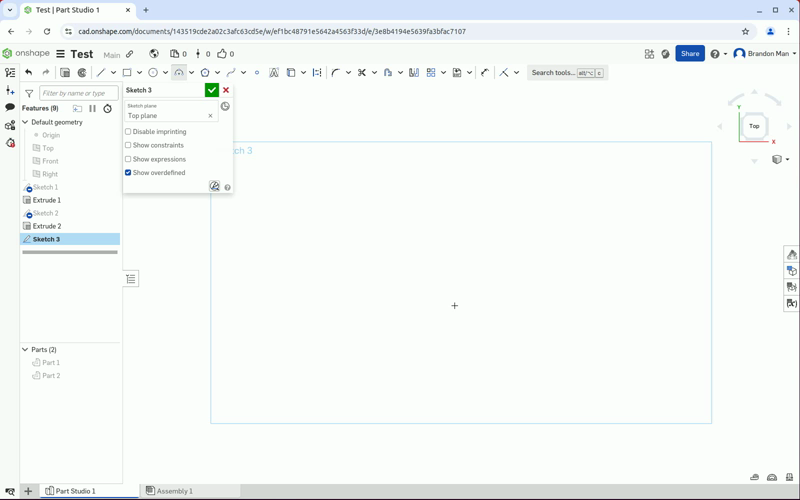
click(454, 305)
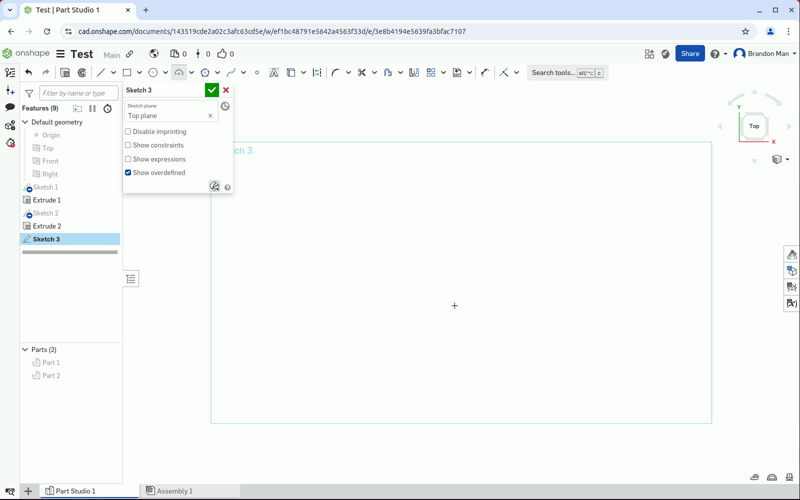
key_up(shift)
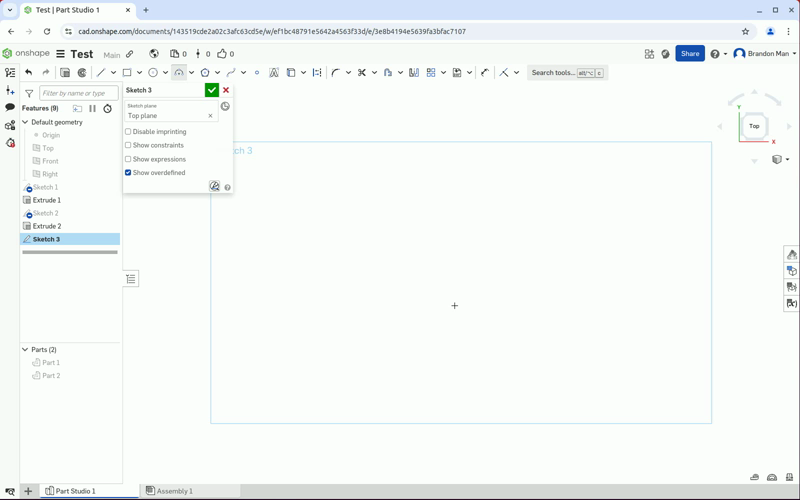
key_down(shift)
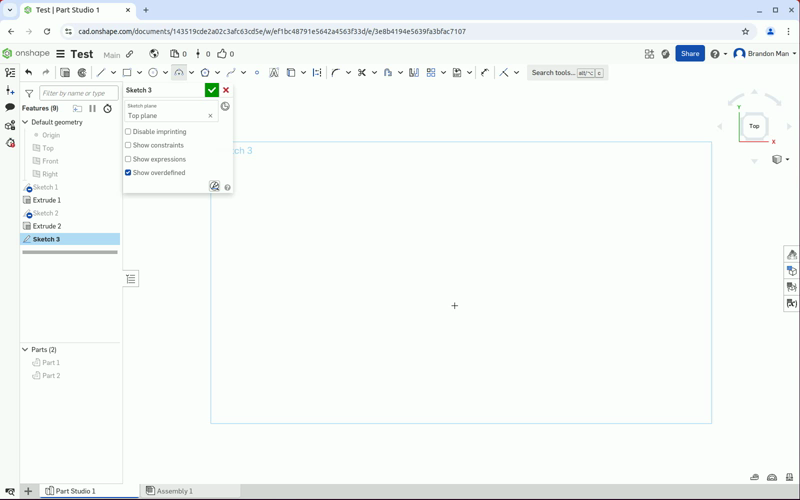
mouse_move(454, 260)
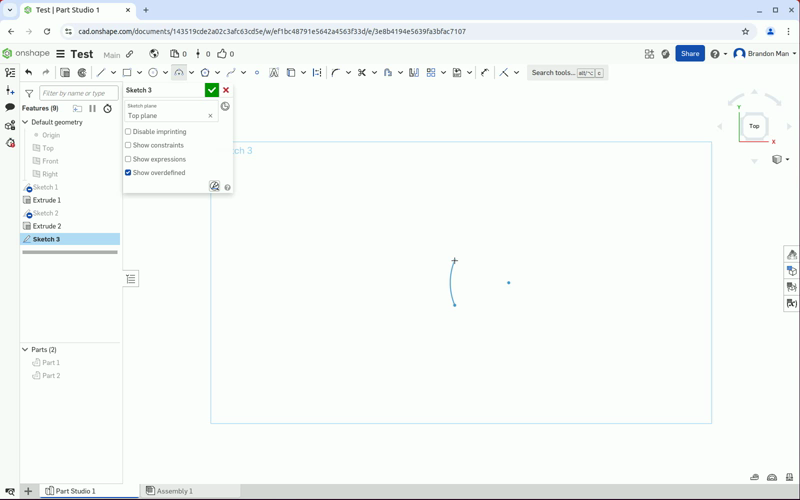
click(454, 260)
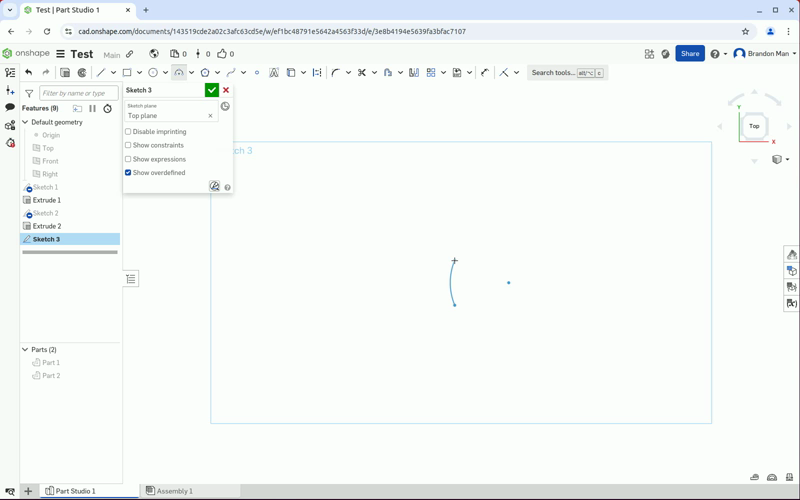
mouse_move(483, 282)
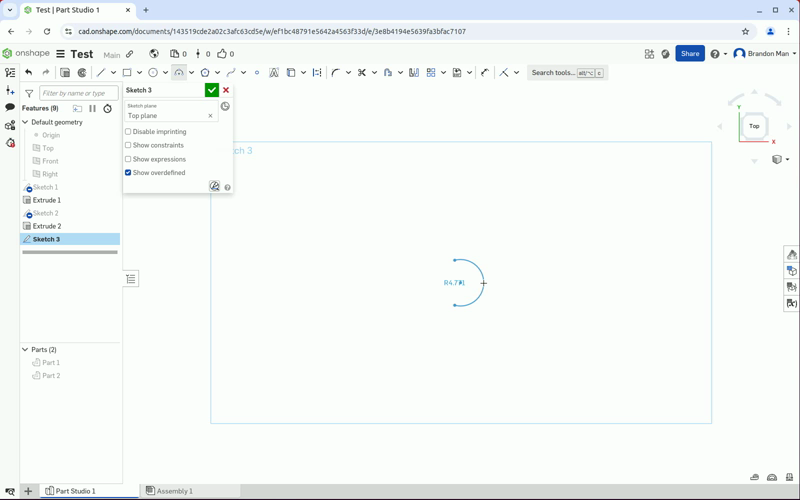
click(483, 282)
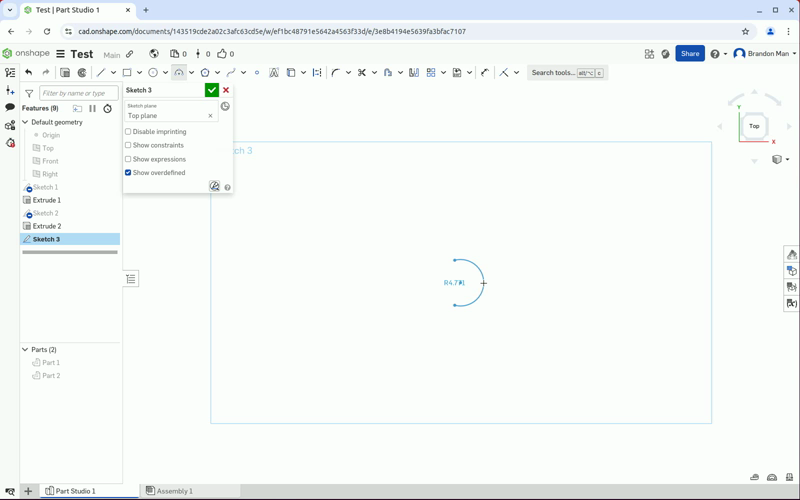
key_up(shift)
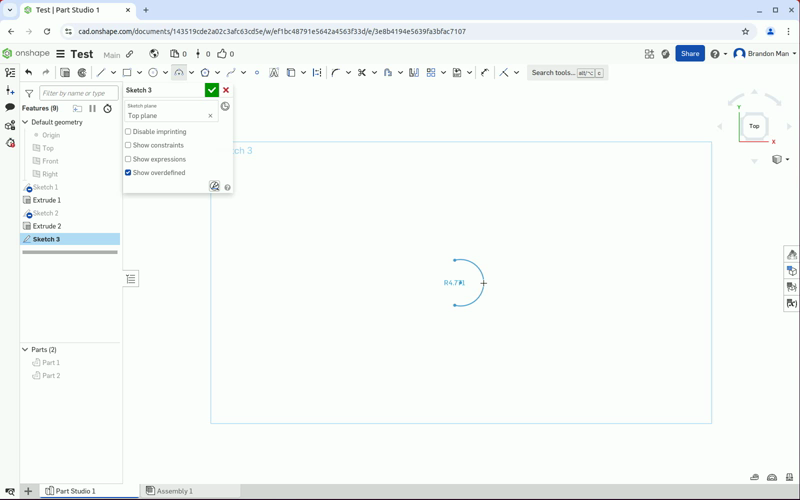
mouse_move(454, 260)
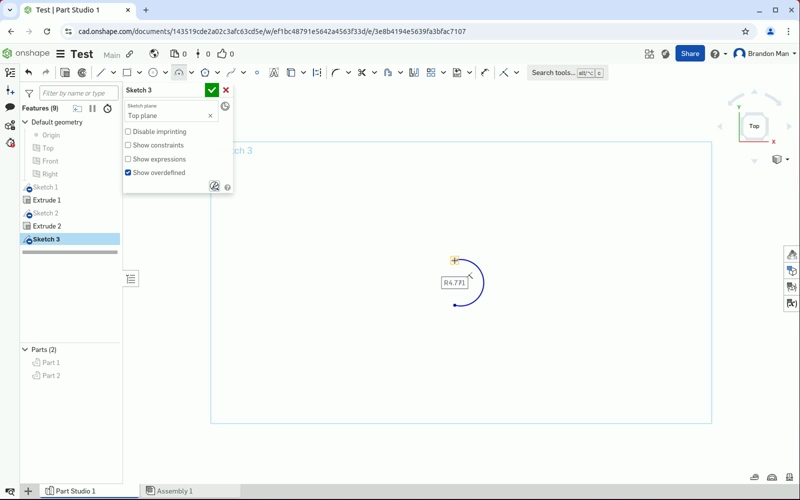
click(454, 260)
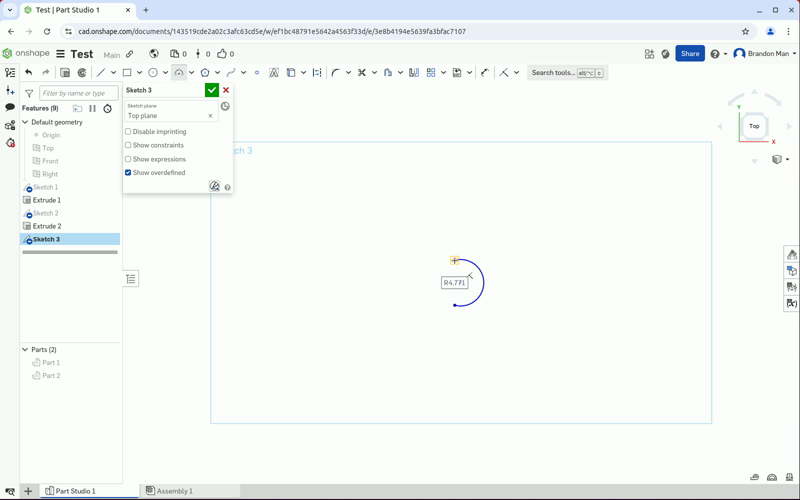
mouse_move(454, 305)
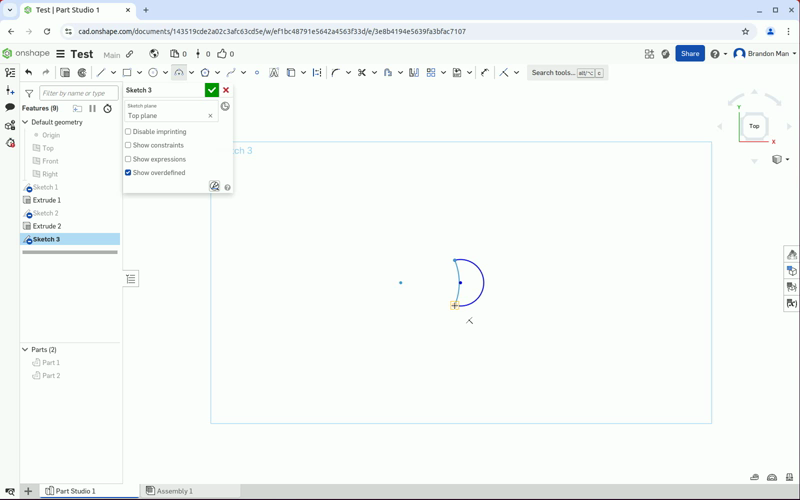
click(454, 305)
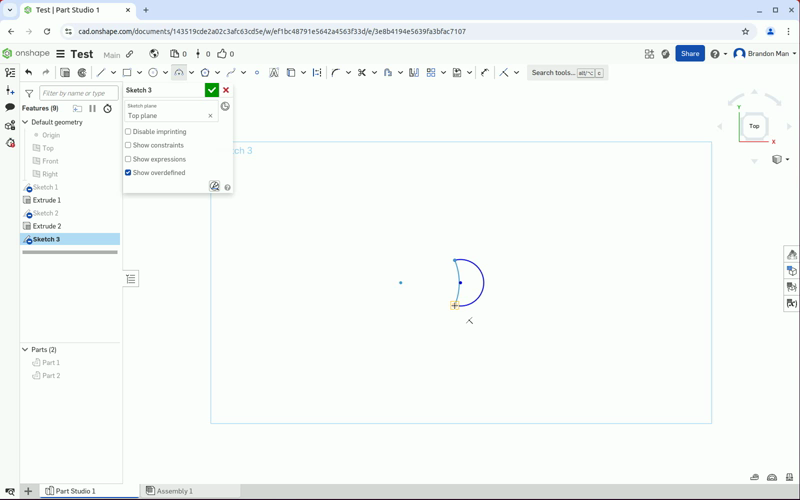
key_down(shift)
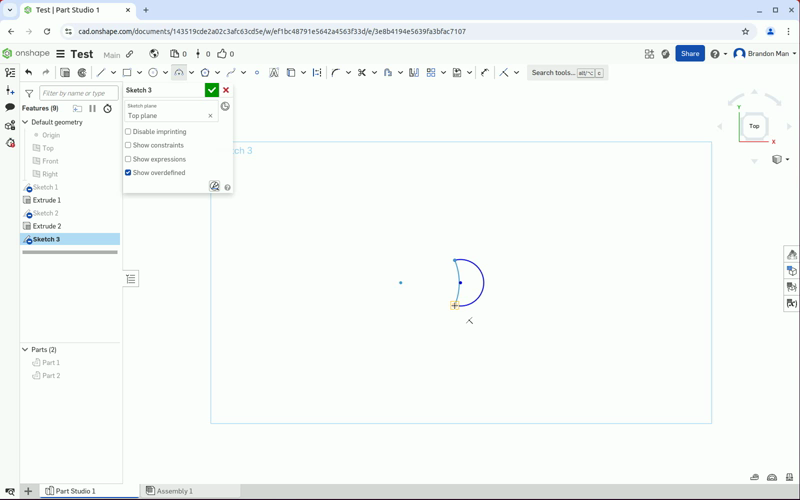
mouse_move(460, 282)
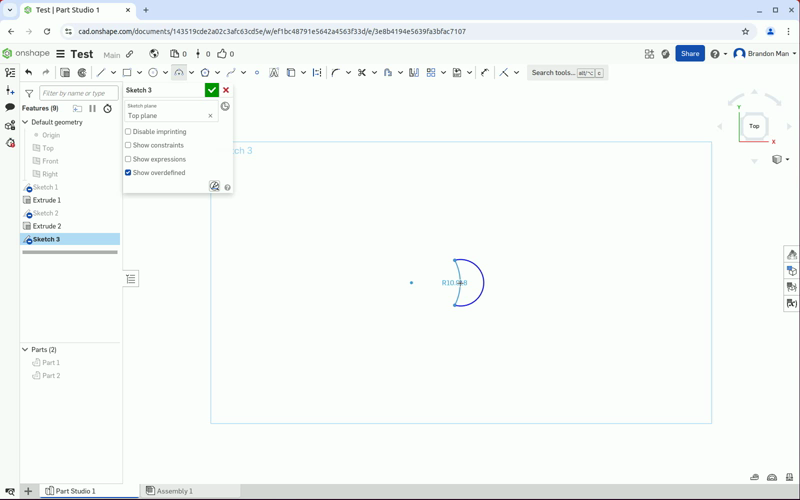
click(460, 282)
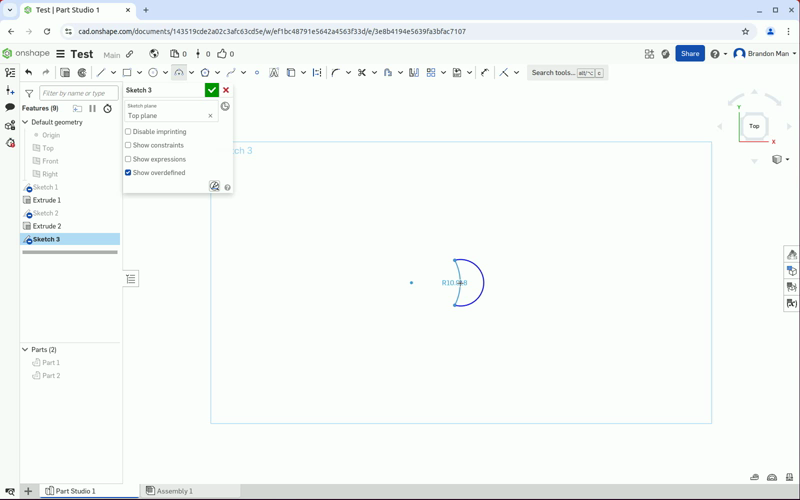
key_up(shift)
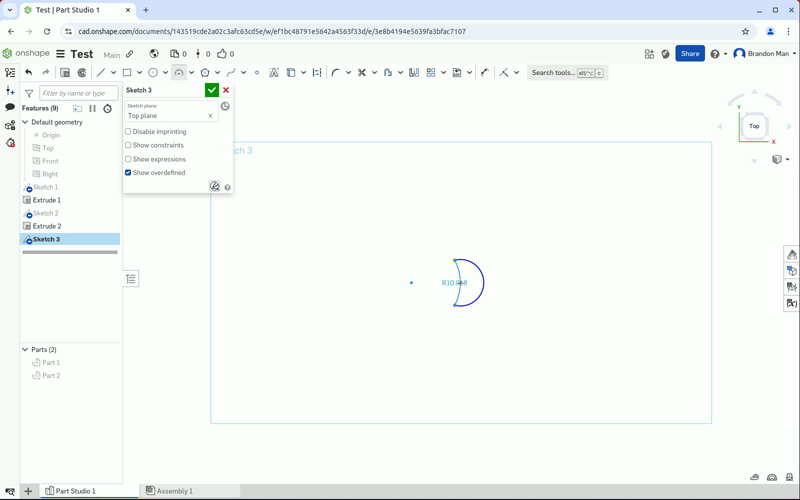
key(esc)
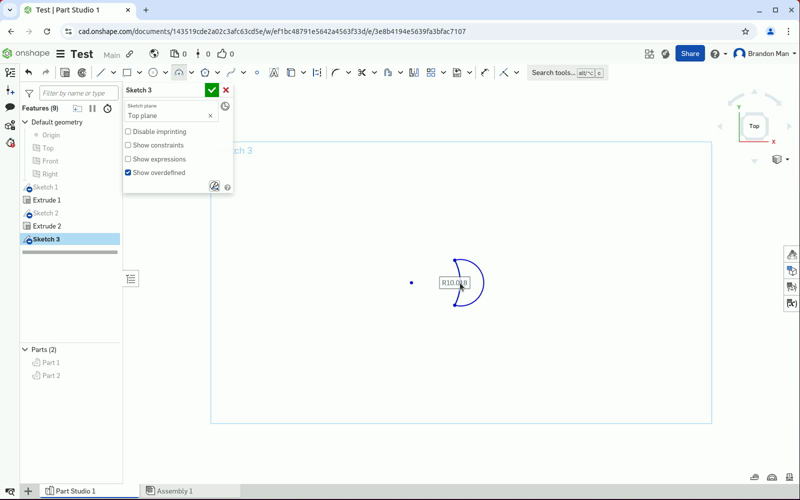
mouse_move(469, 283)
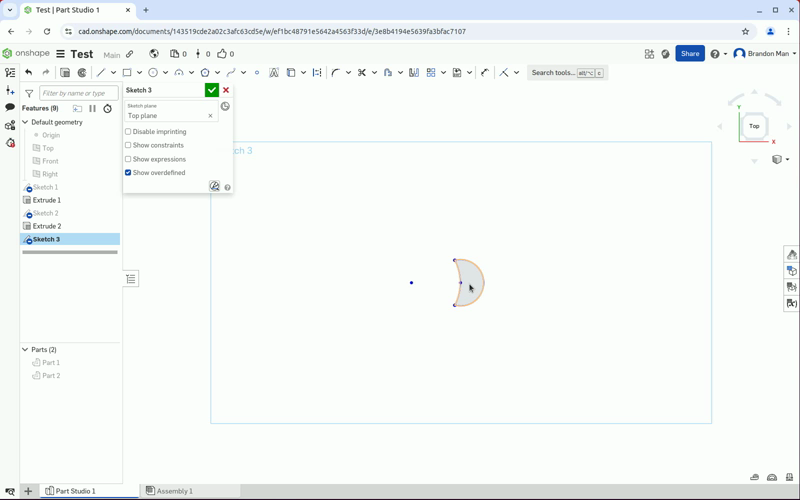
scroll(6)
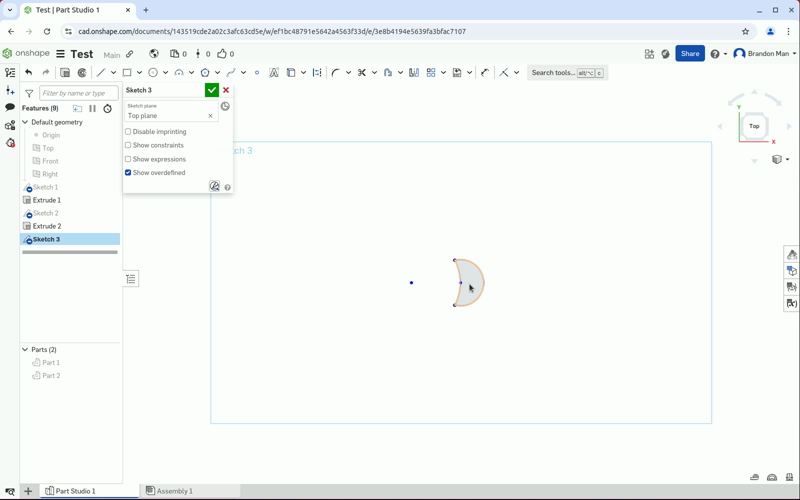
scroll(6)
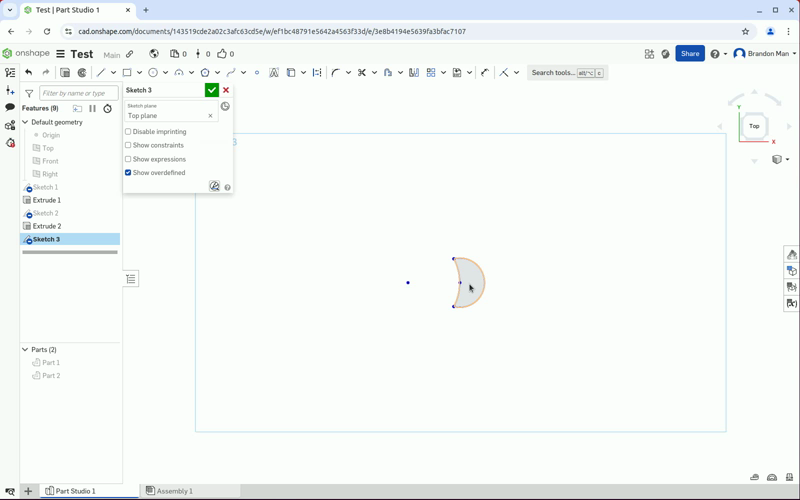
scroll(6)
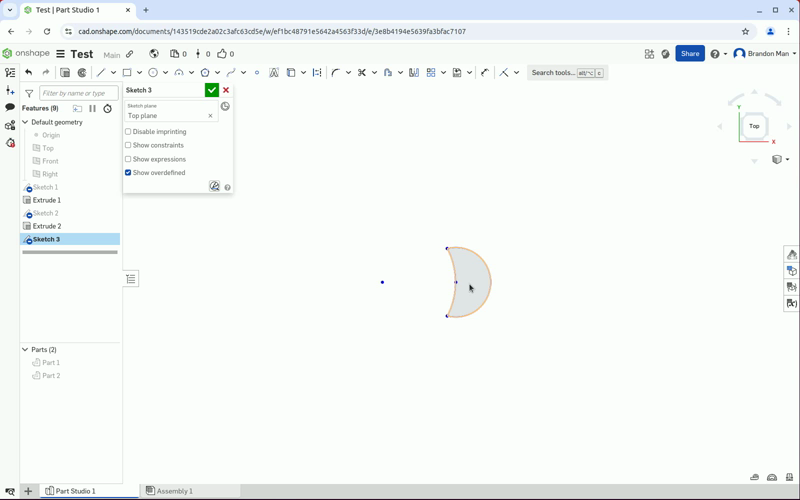
scroll(6)
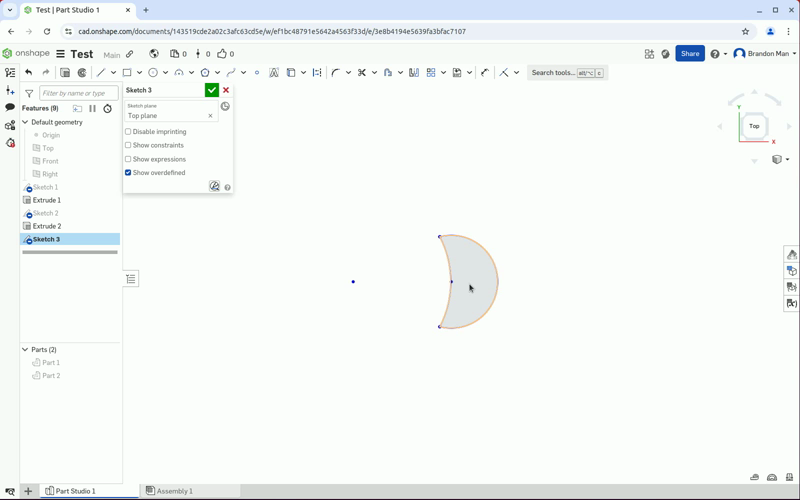
scroll(6)
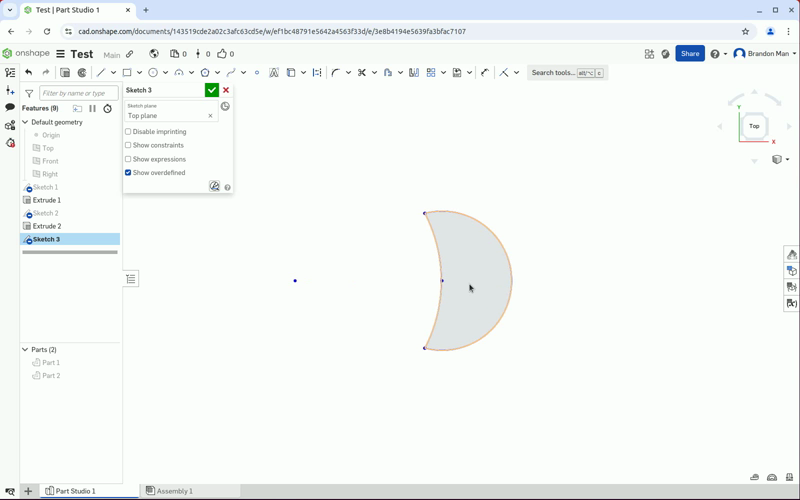
scroll(6)
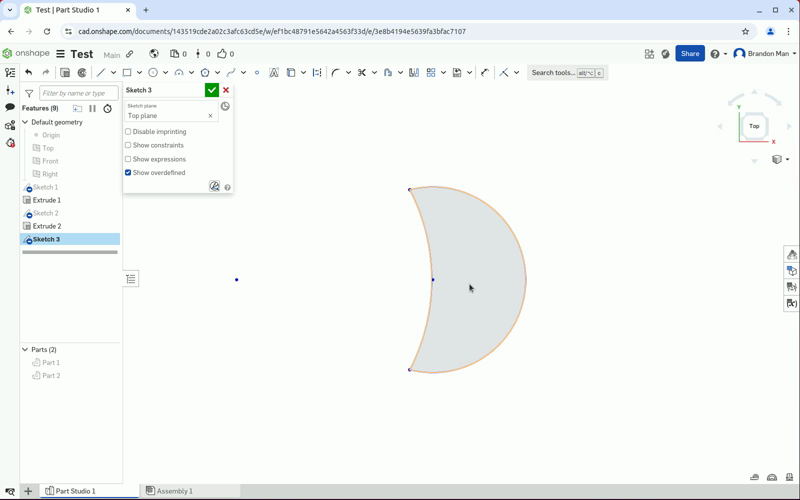
scroll(6)
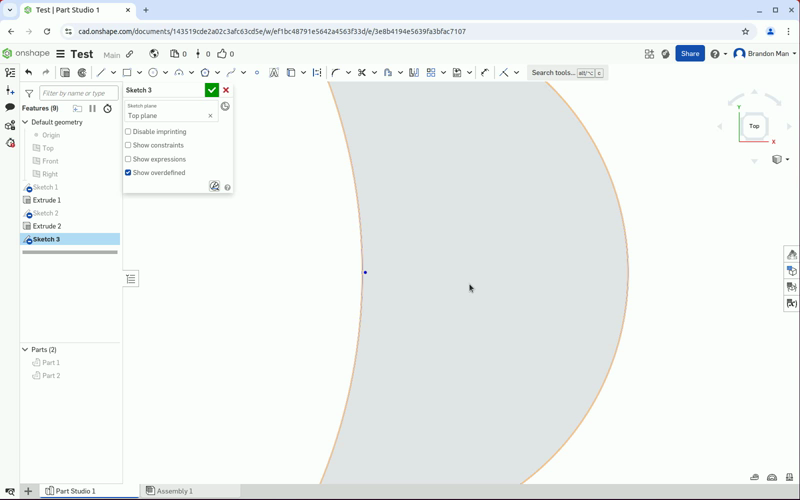
click(469, 283)
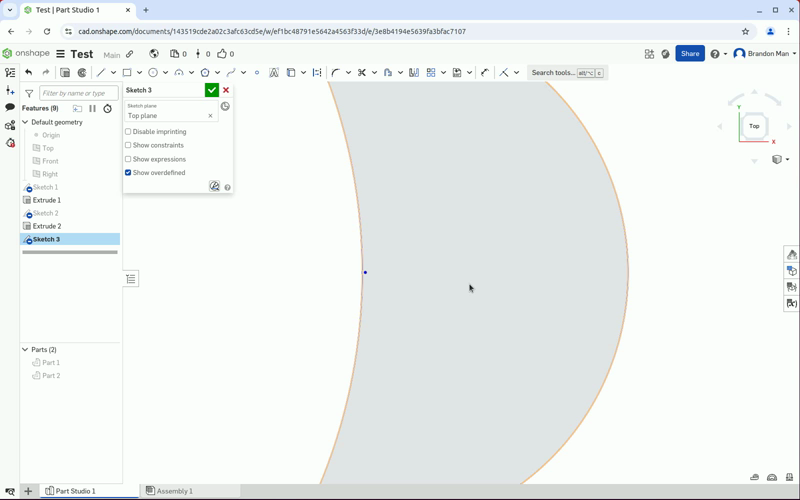
scroll(-6)
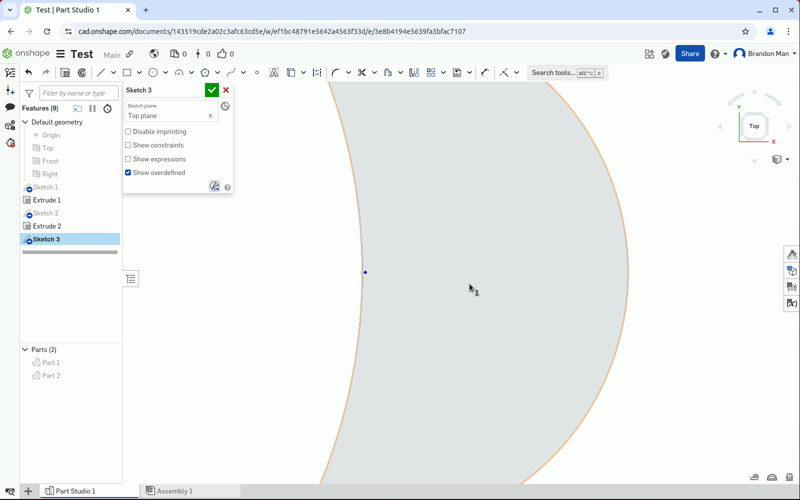
scroll(-6)
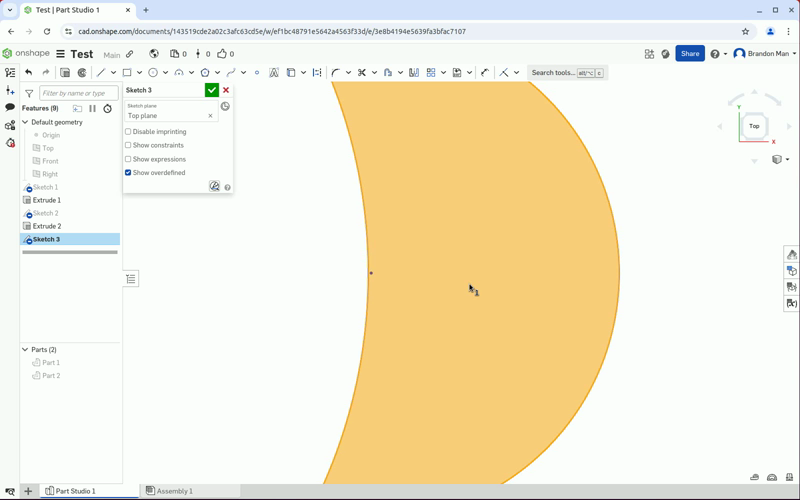
scroll(-6)
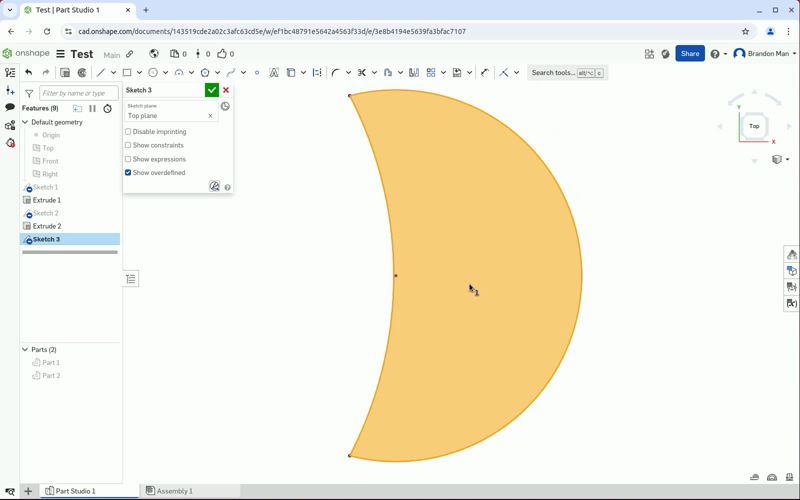
scroll(-6)
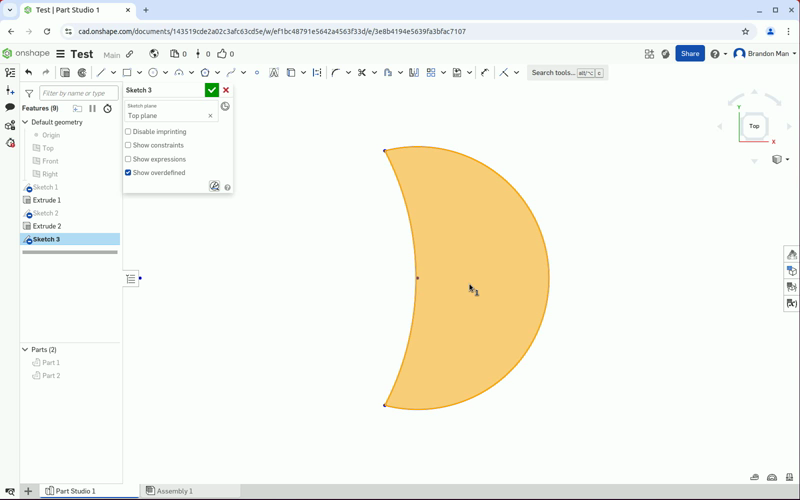
scroll(-6)
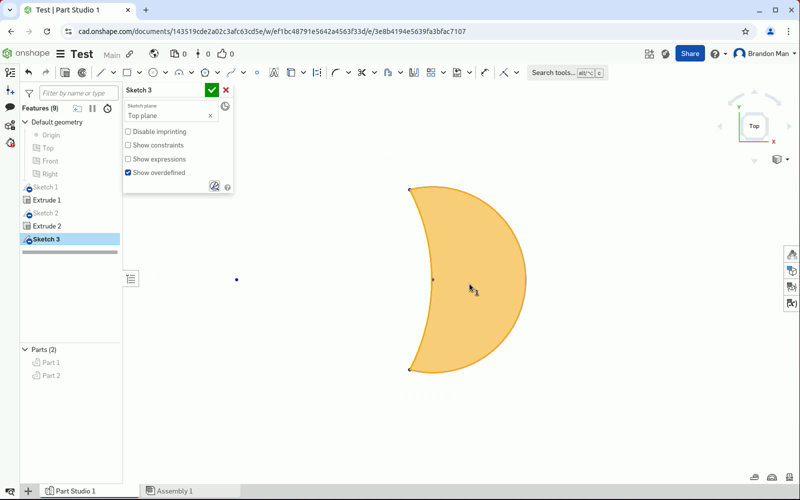
scroll(-6)
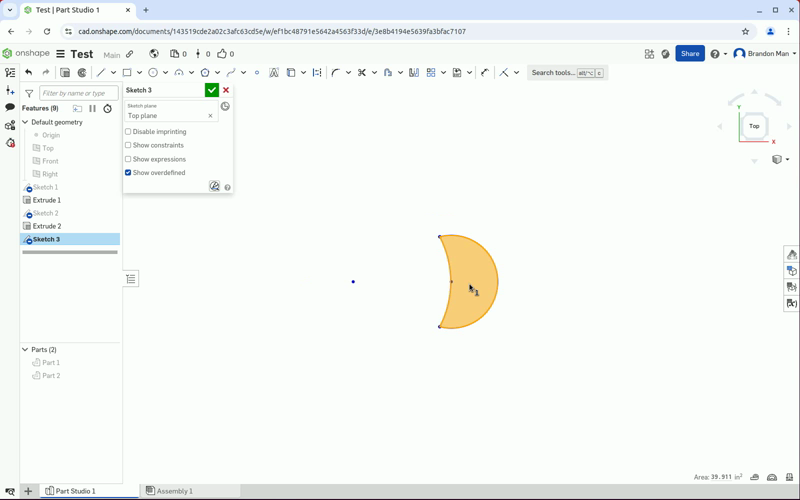
scroll(-6)
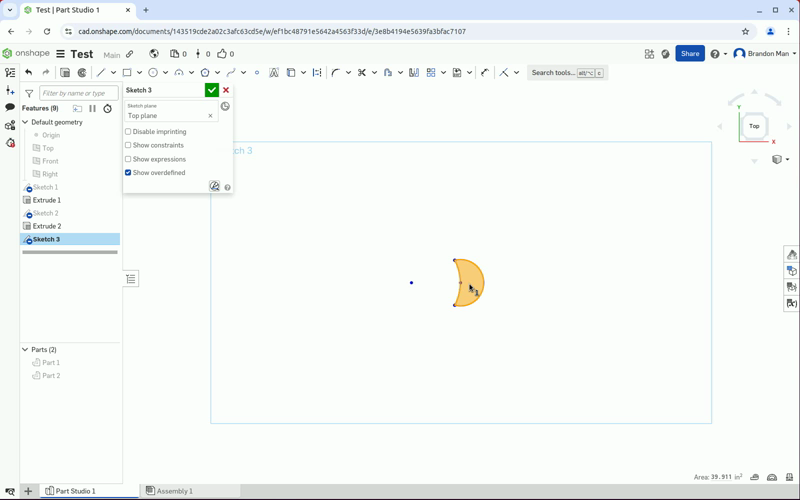
mouse_move(73, 352)
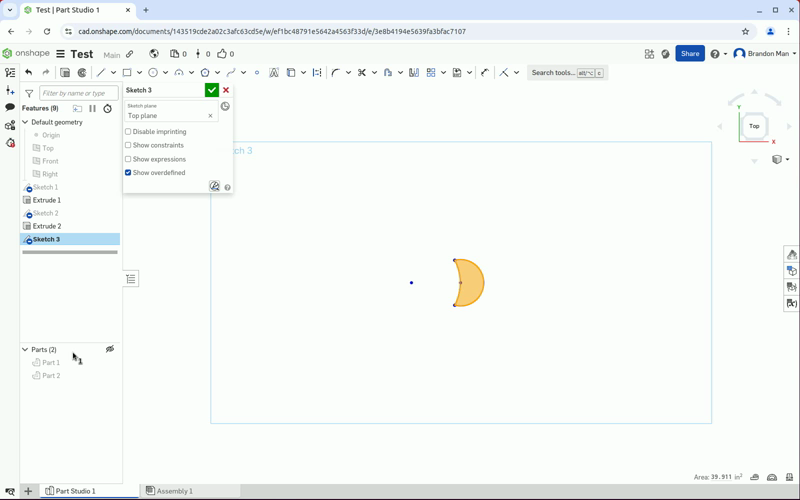
key(shift+y)
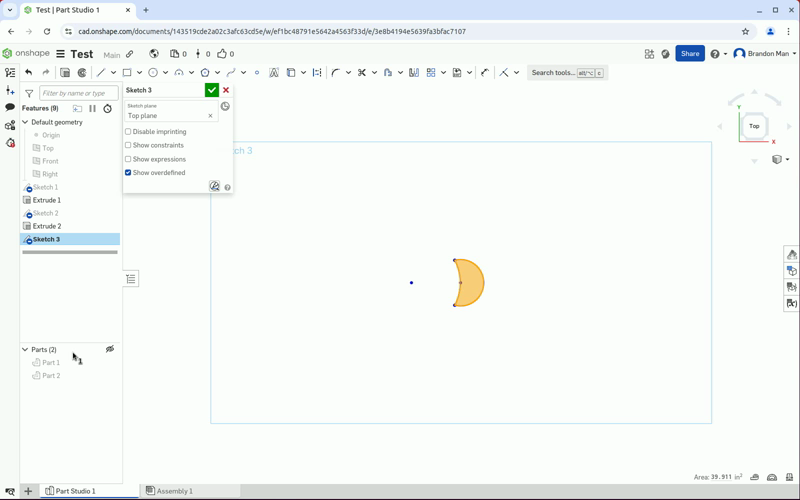
key(shift+e)
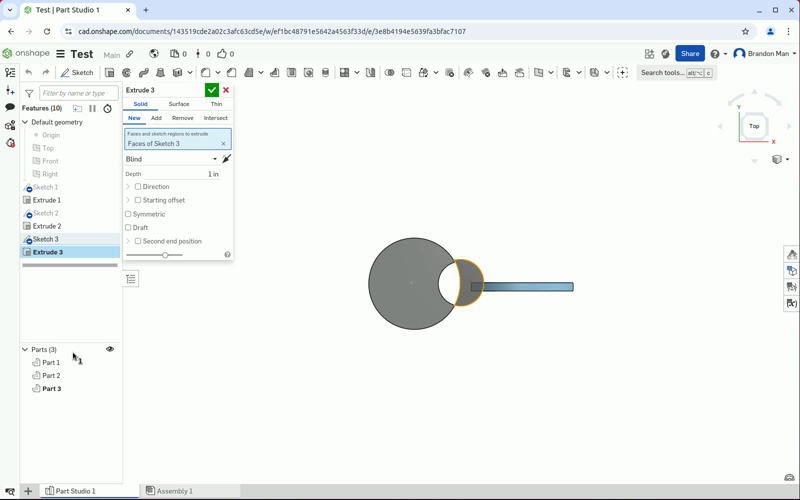
mouse_move(143, 106)
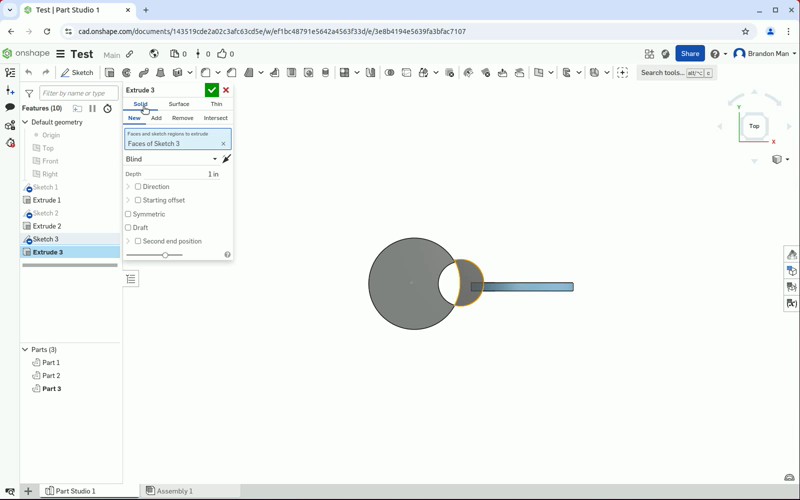
click(143, 106)
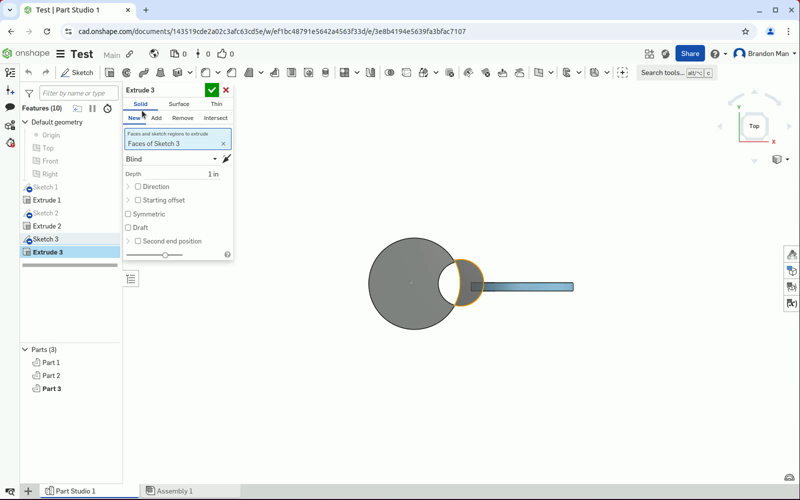
mouse_move(137, 120)
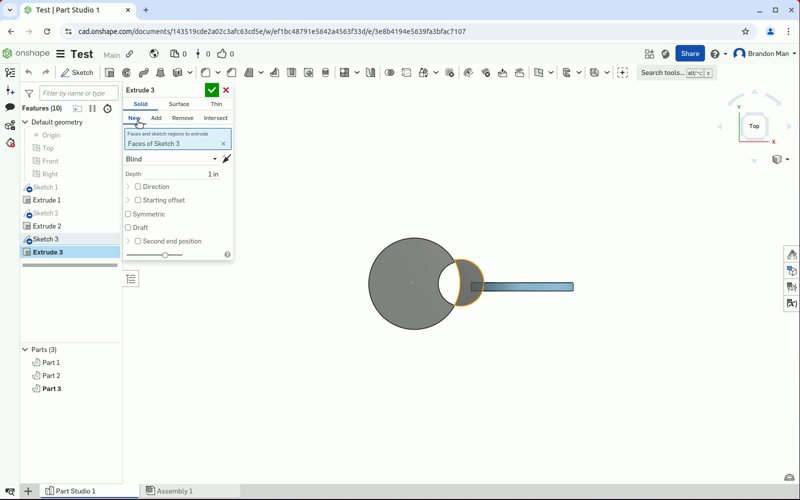
click(137, 120)
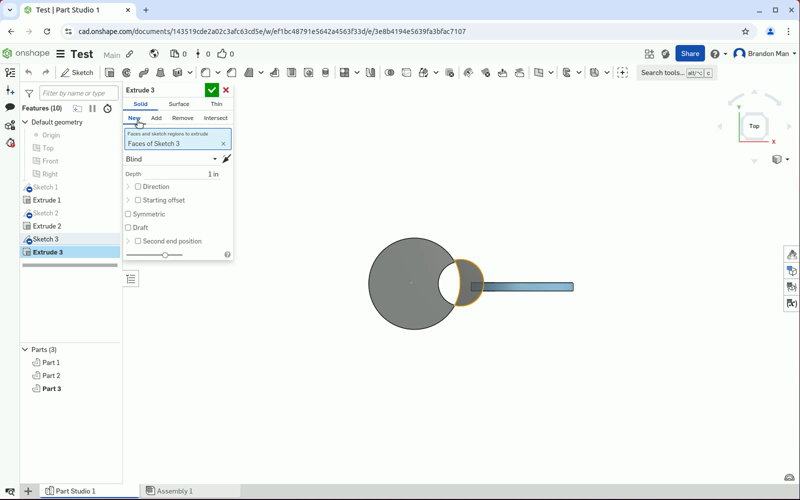
key(tab, 4)
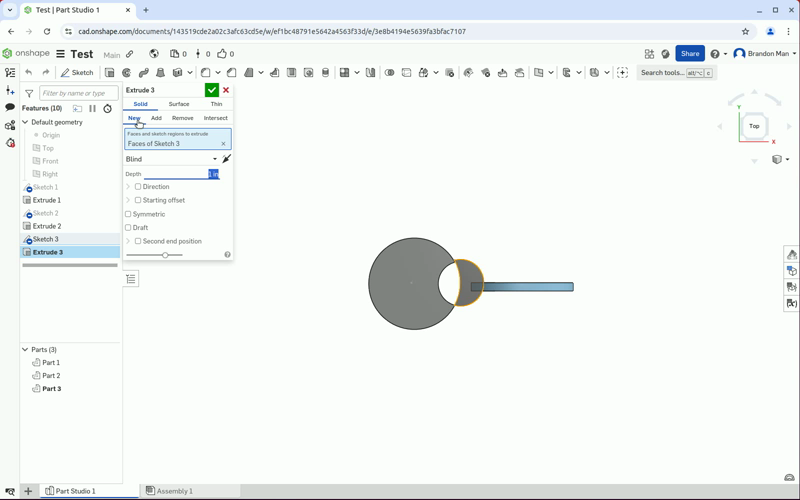
text(4.332)
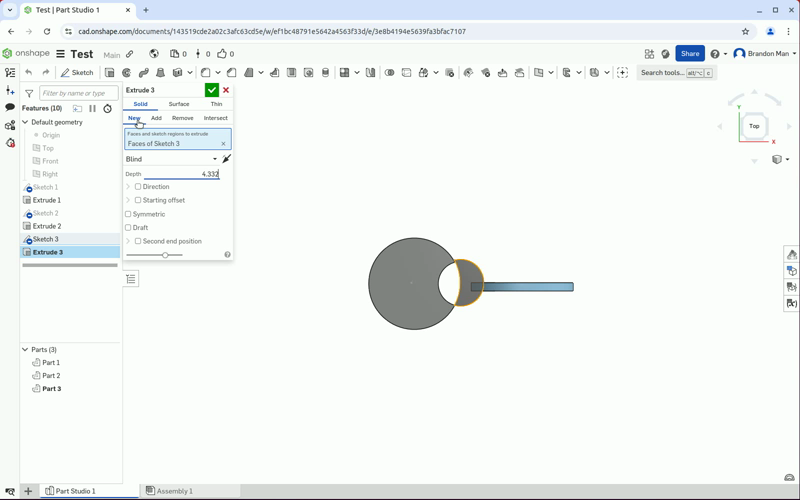
key(tab, 3)
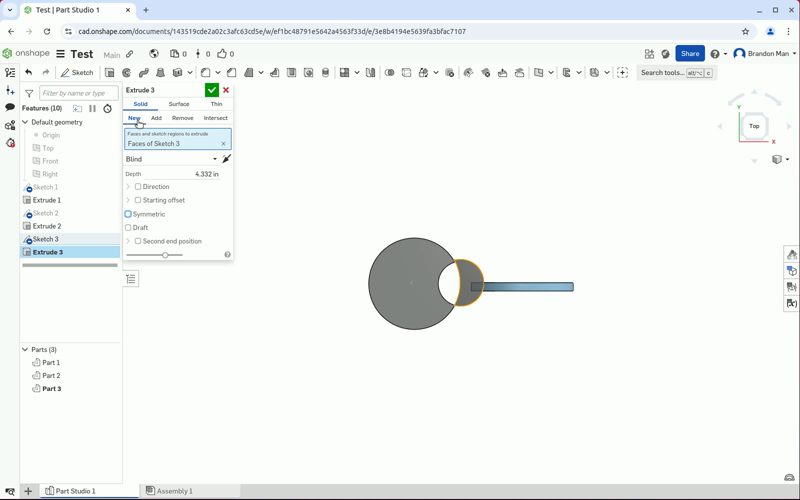
key(space)
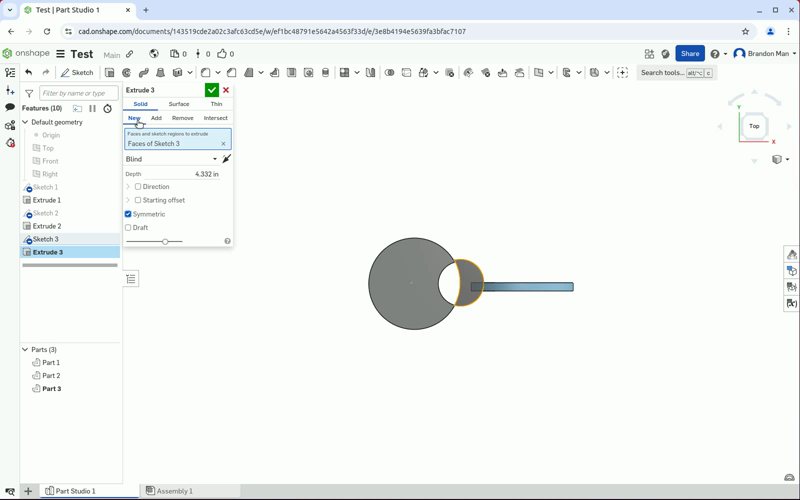
key(enter)
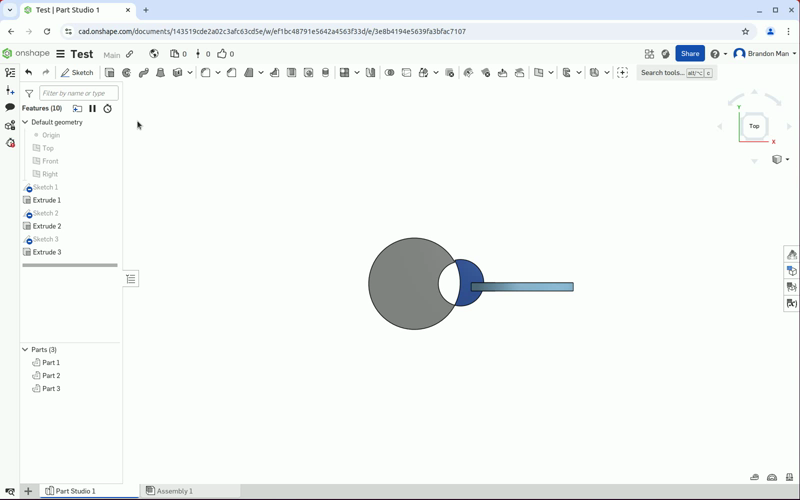
key(shift+h)
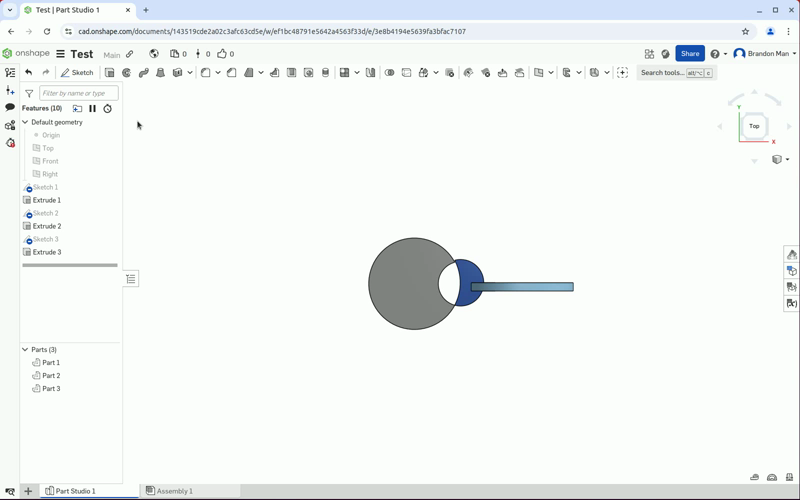
key(shift+h)
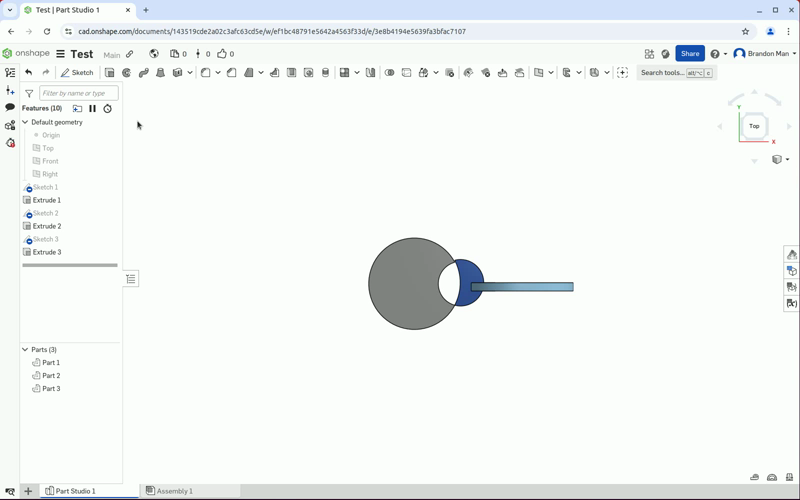
mouse_move(73, 189)
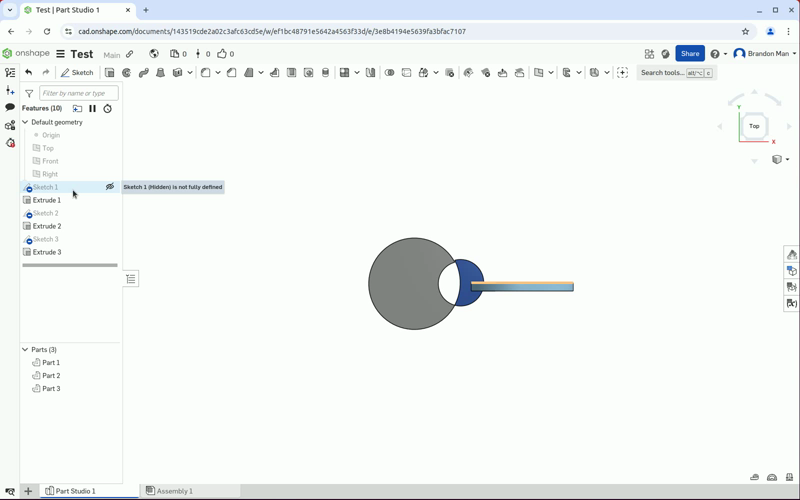
click(73, 189)
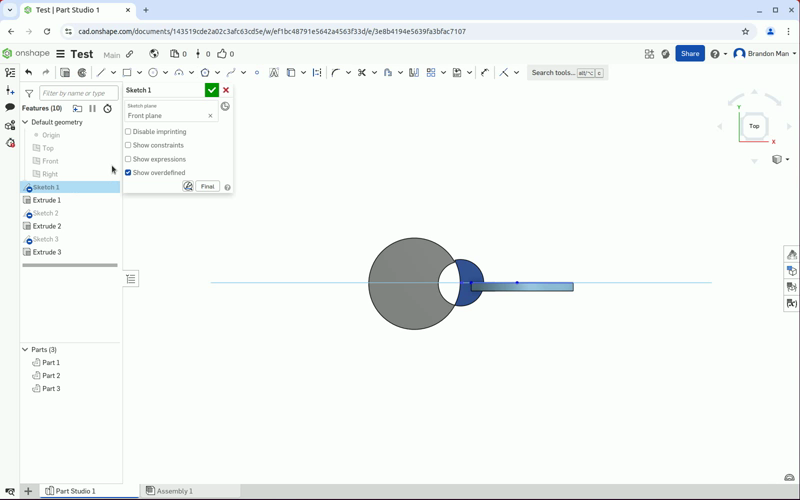
mouse_move(229, 92)
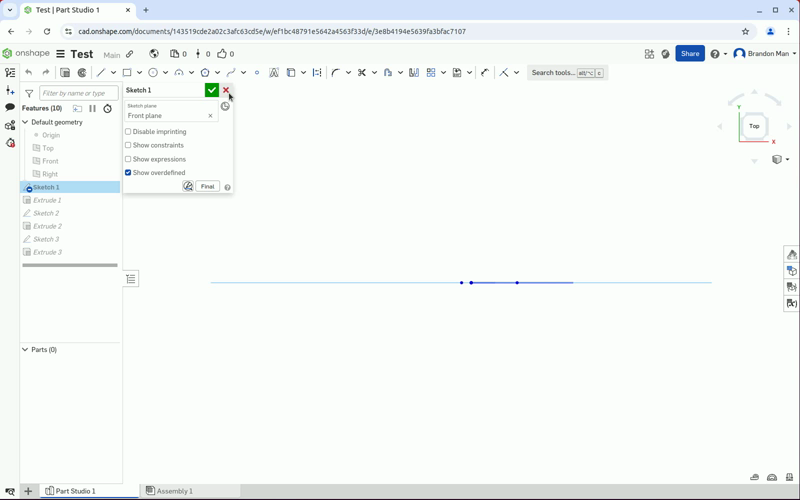
click(229, 92)
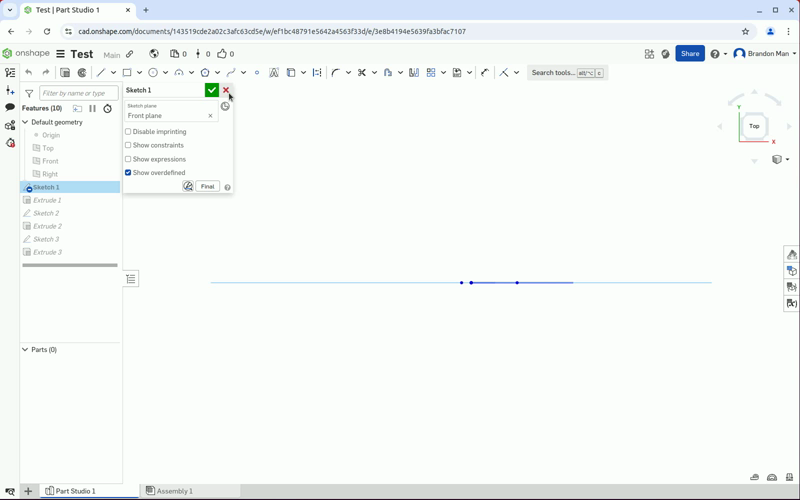
key(shift+s)
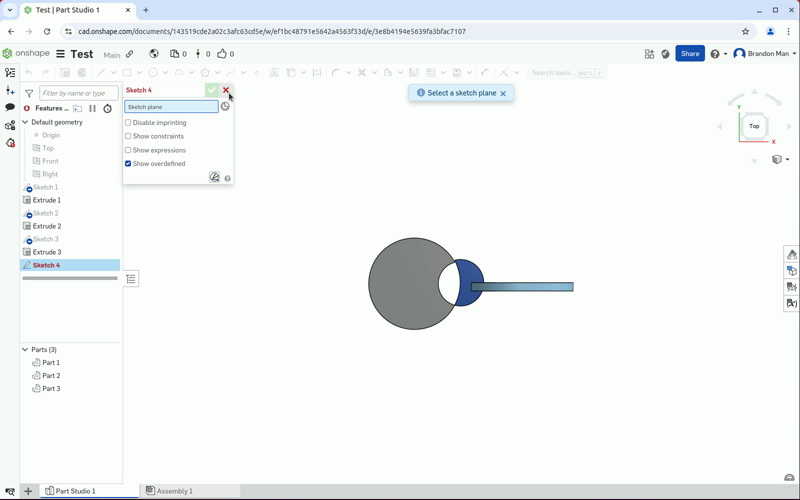
mouse_move(73, 150)
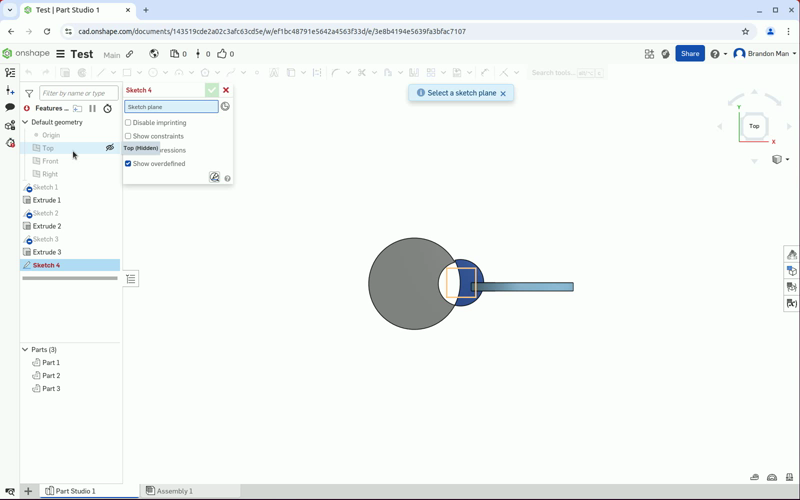
click(73, 150)
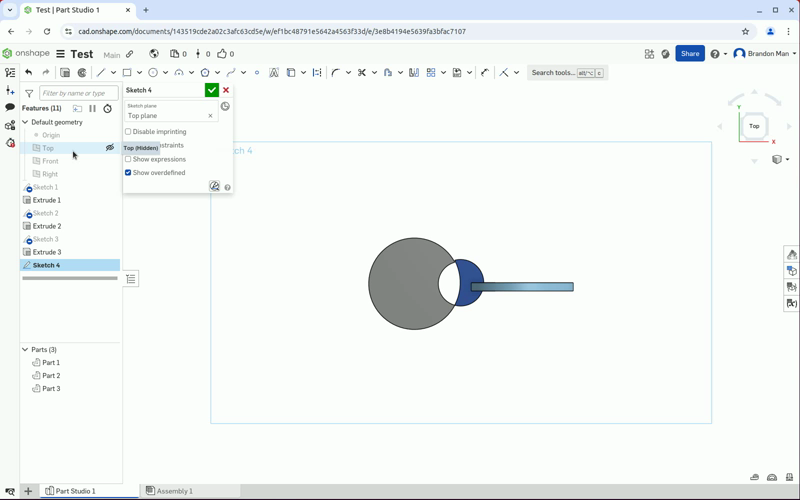
mouse_move(73, 352)
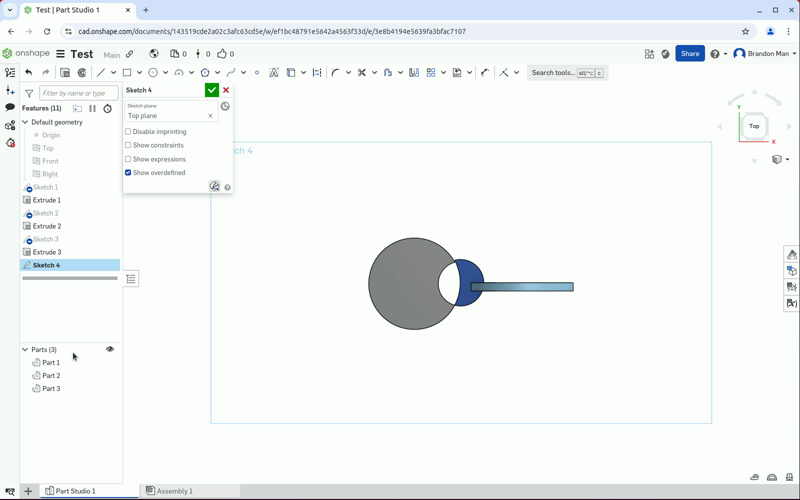
key(y)
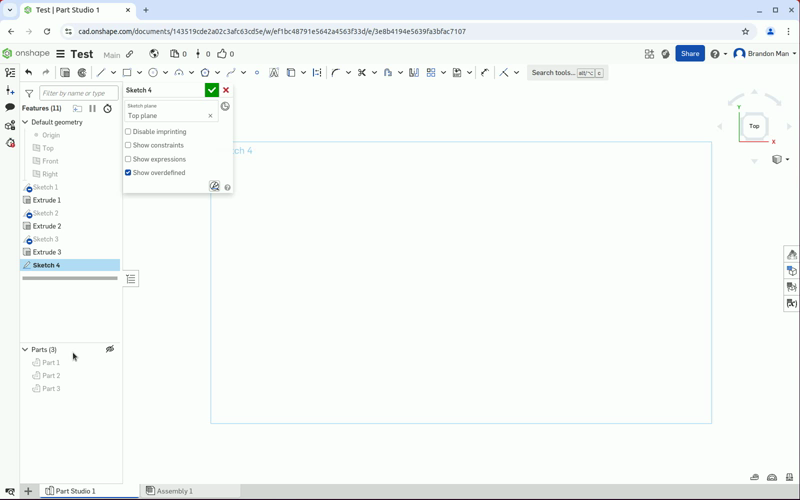
key(a)
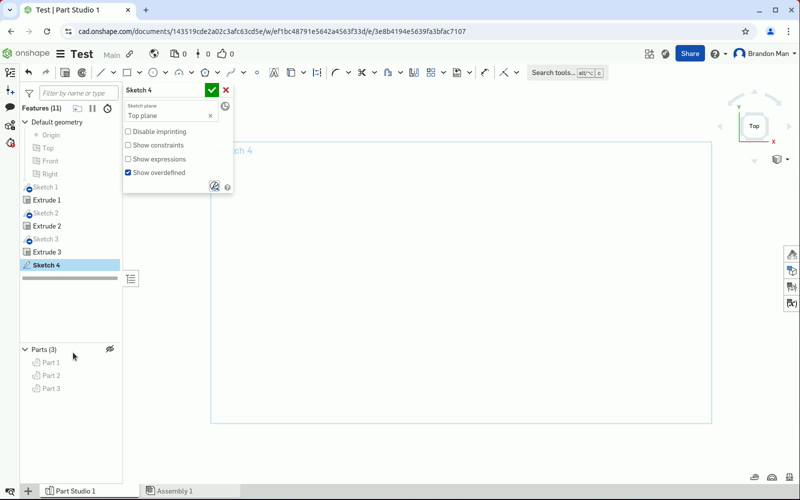
key_down(shift)
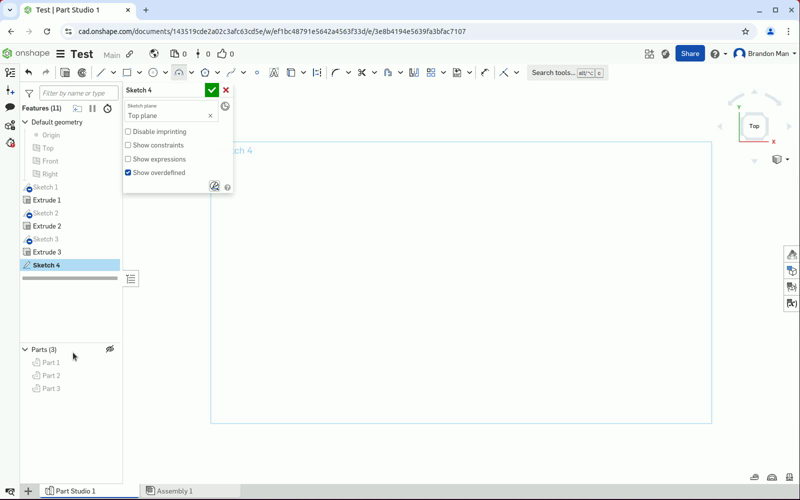
mouse_move(454, 305)
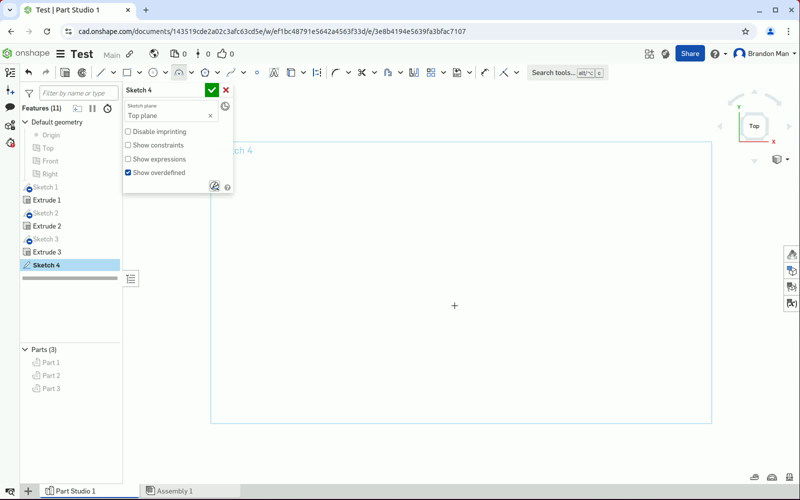
click(454, 305)
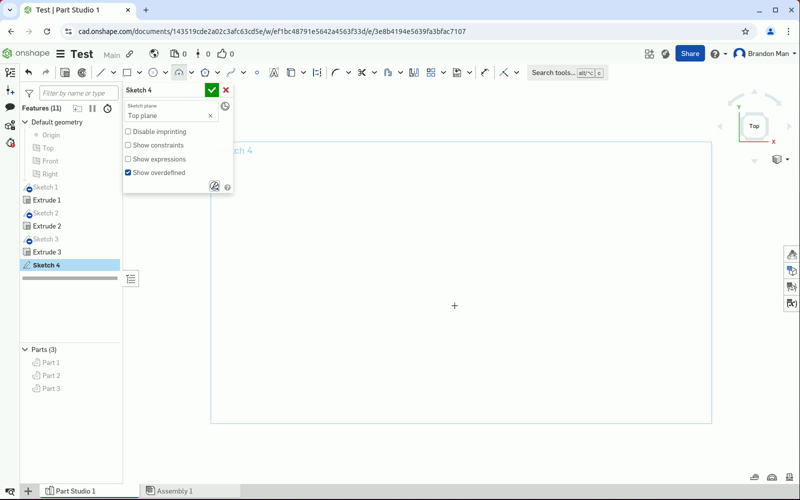
key_up(shift)
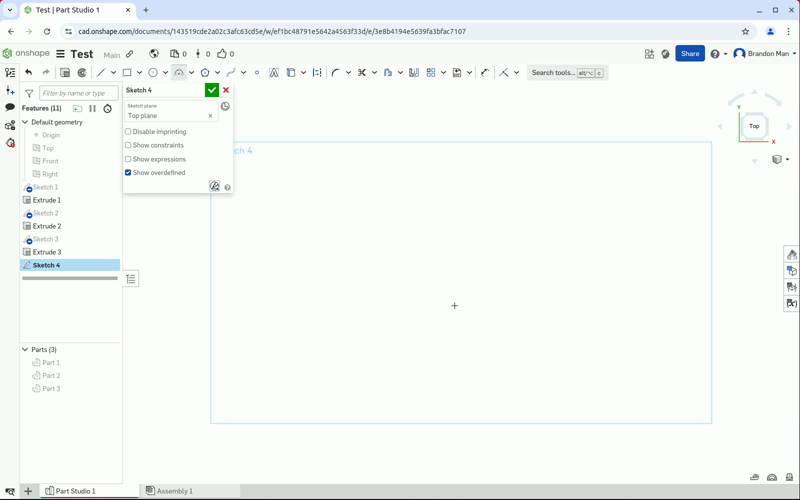
key_down(shift)
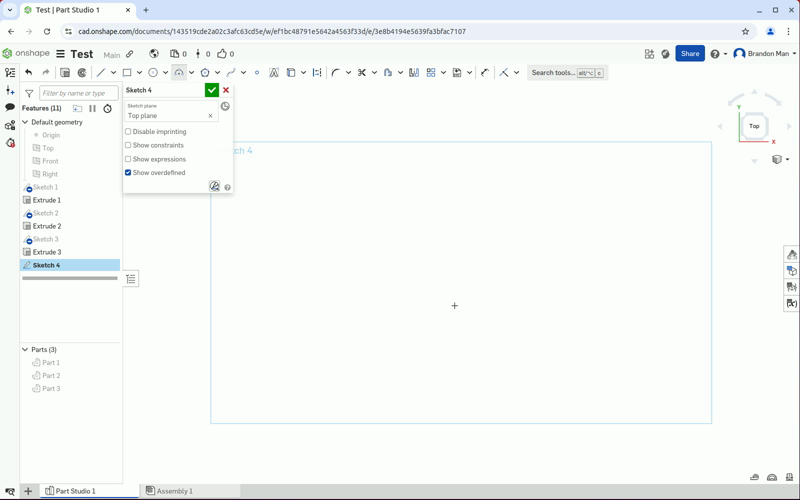
mouse_move(454, 261)
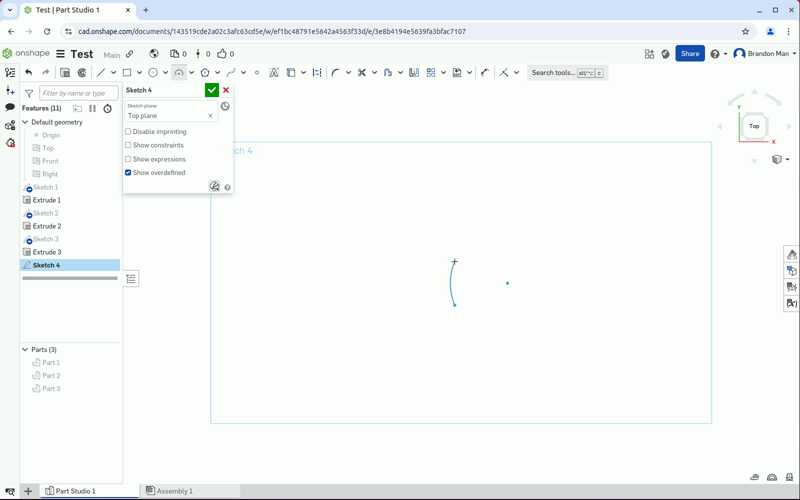
click(454, 261)
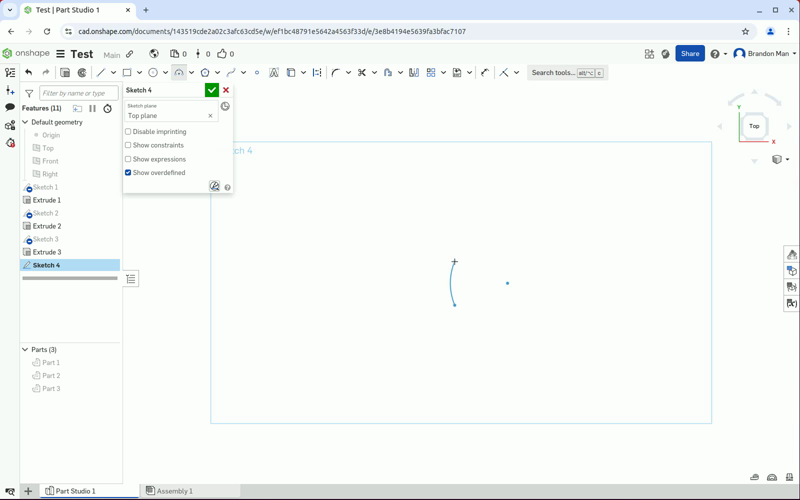
mouse_move(460, 283)
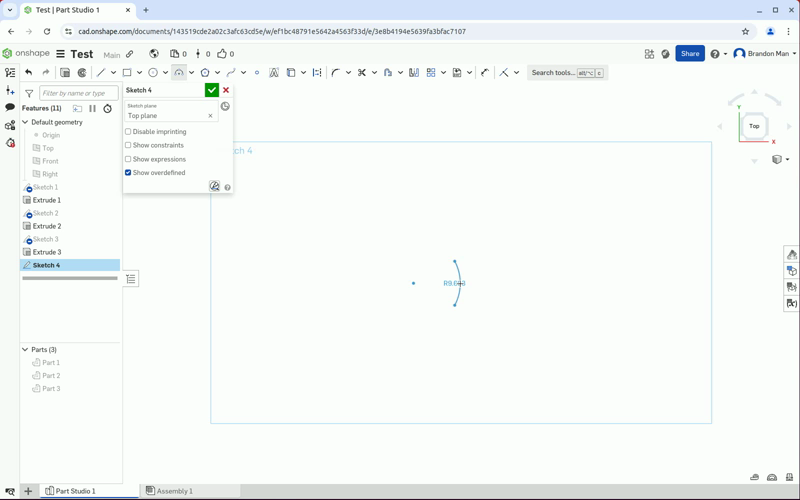
click(460, 283)
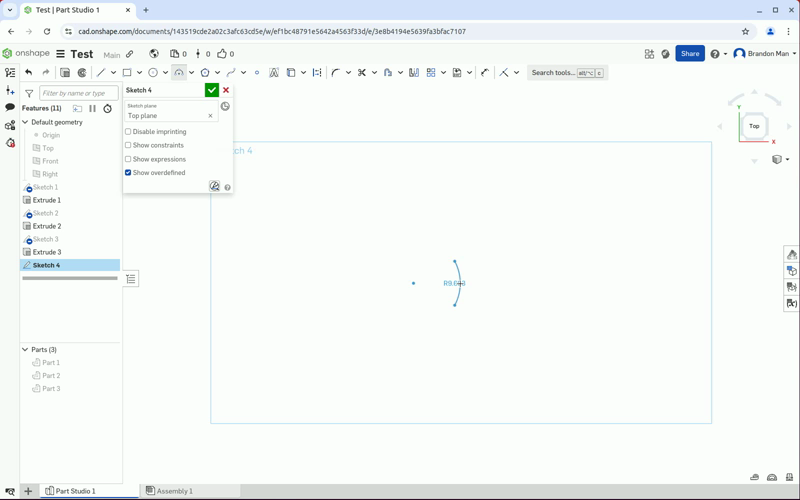
key_up(shift)
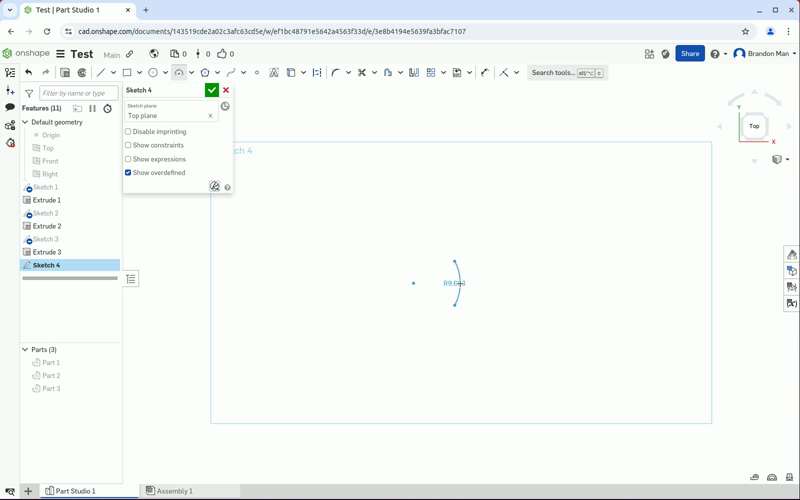
mouse_move(454, 261)
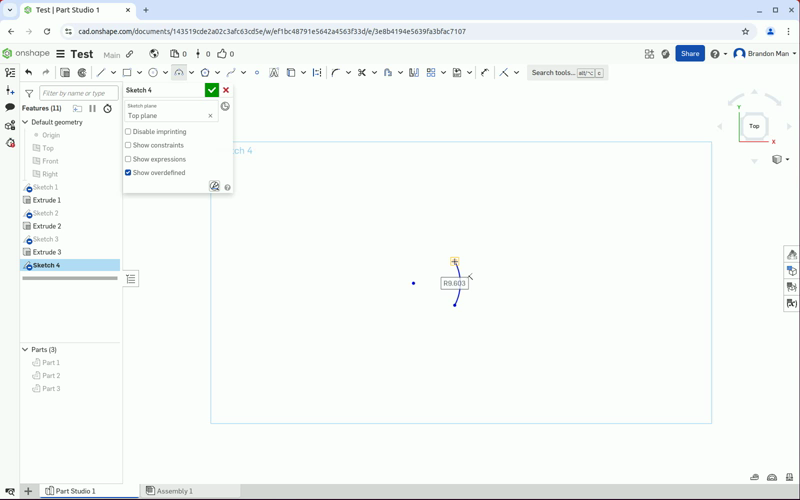
click(454, 261)
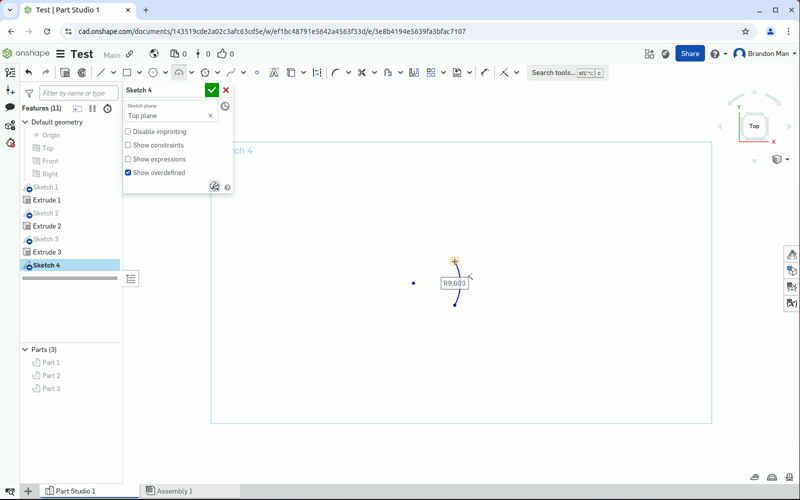
mouse_move(454, 305)
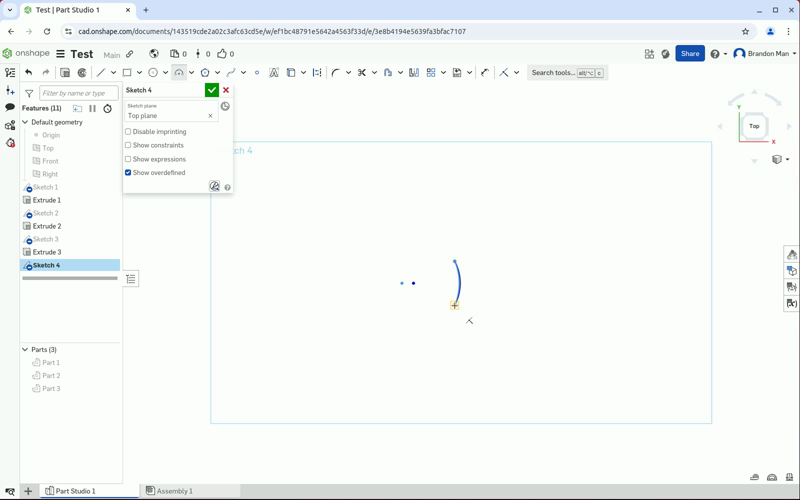
click(454, 305)
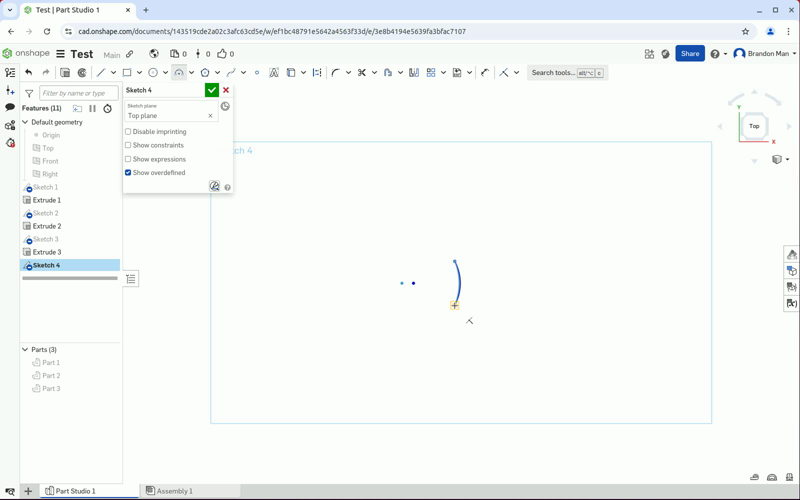
key_down(shift)
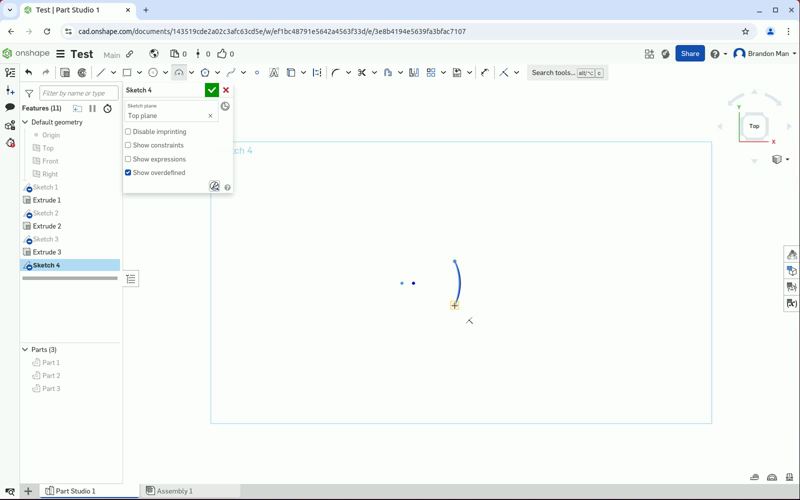
mouse_move(437, 283)
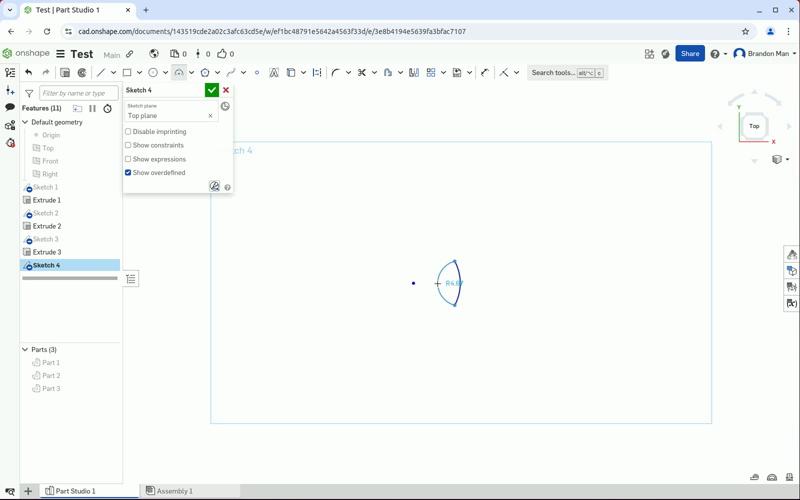
click(437, 283)
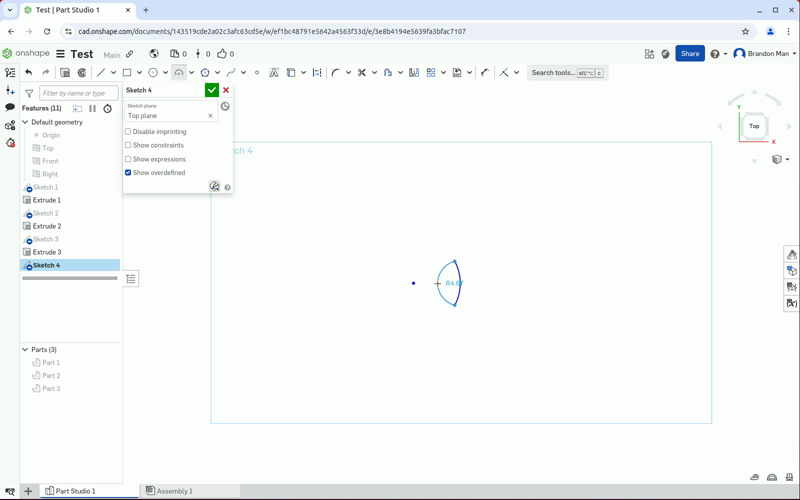
key_up(shift)
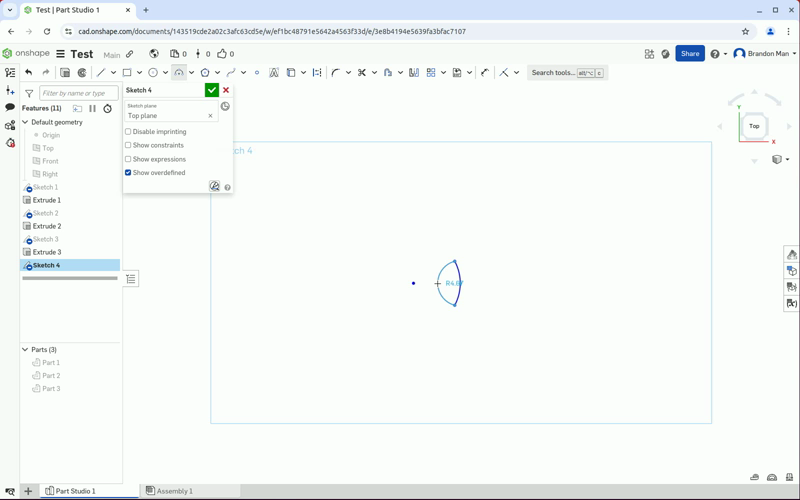
key(esc)
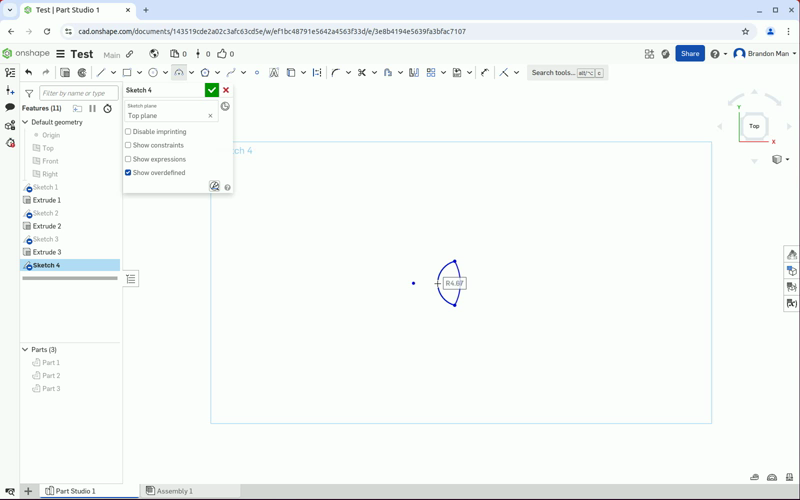
mouse_move(456, 271)
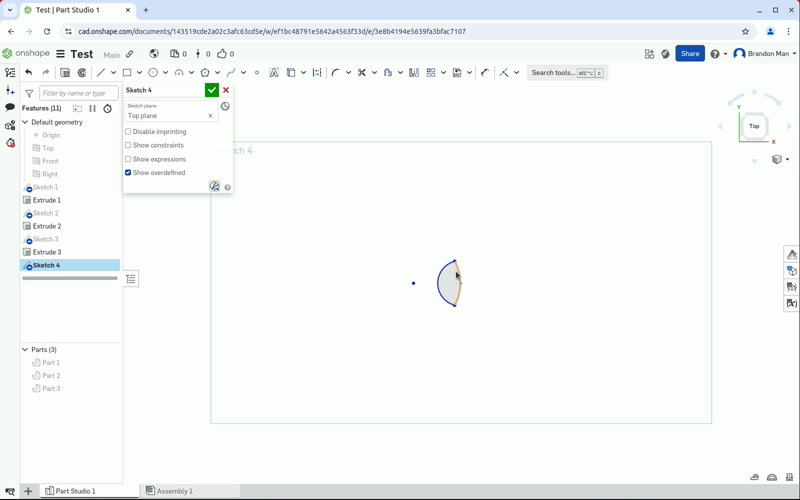
scroll(6)
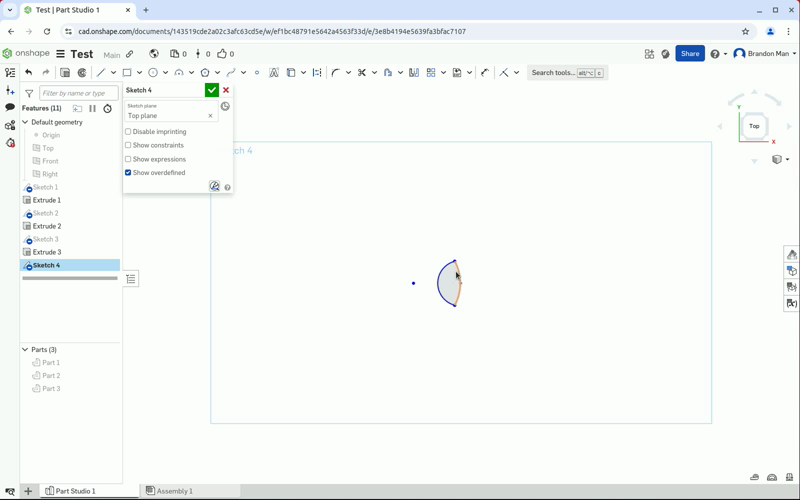
scroll(6)
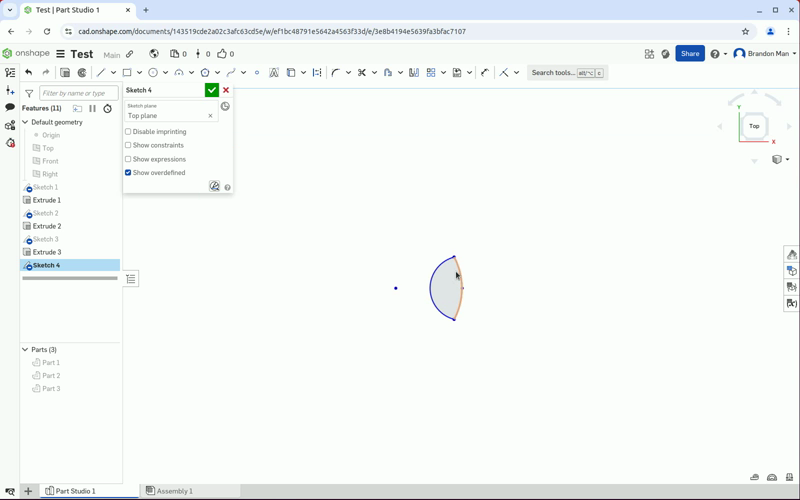
scroll(6)
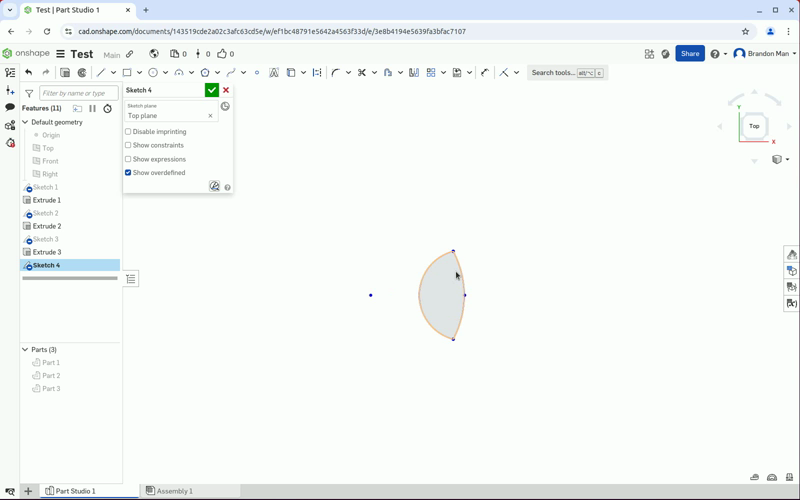
scroll(6)
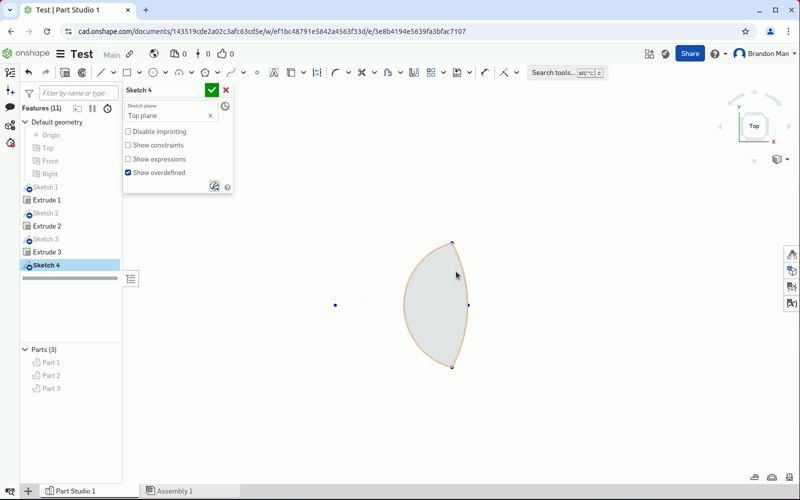
scroll(6)
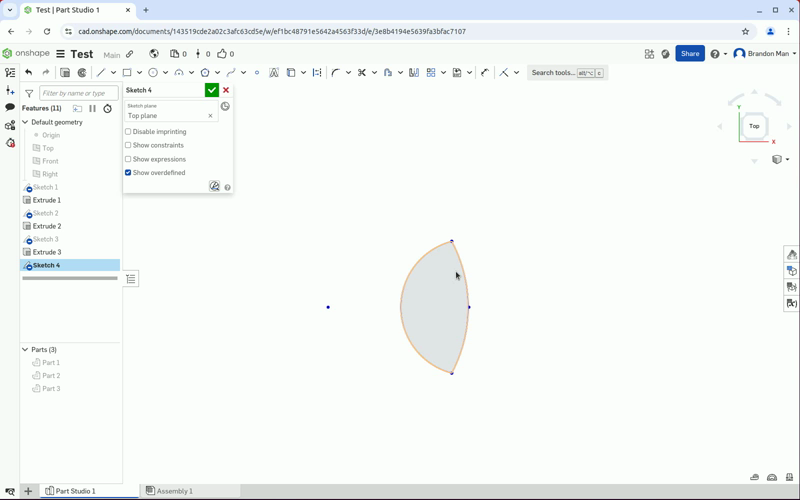
scroll(6)
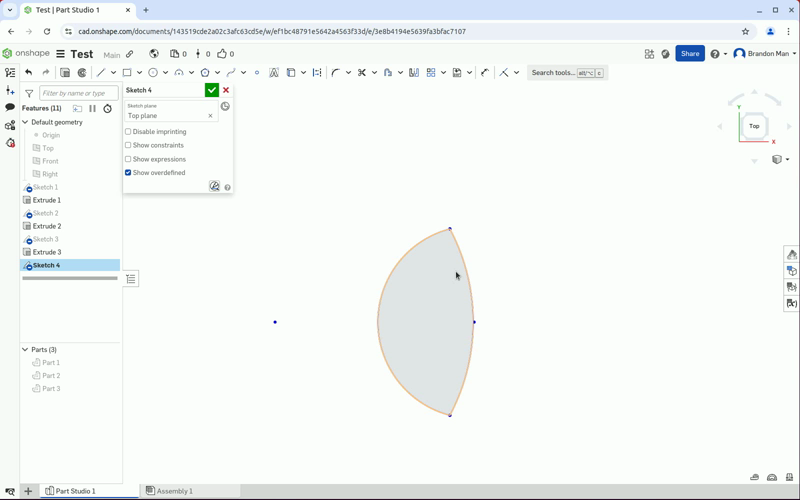
scroll(6)
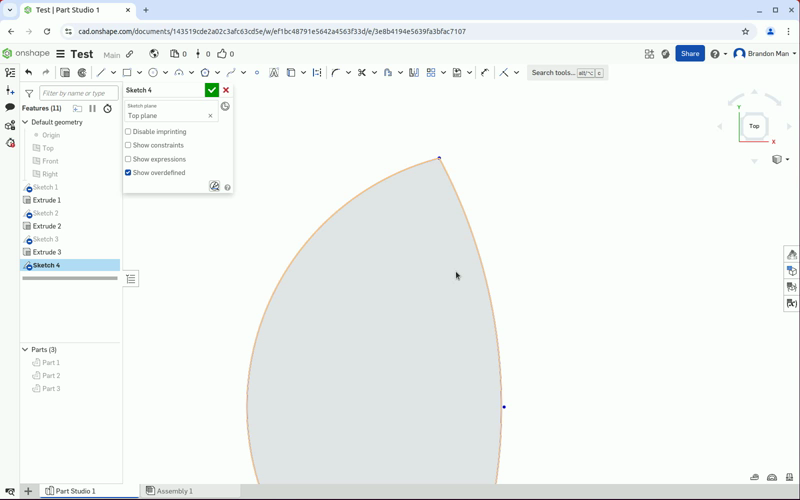
click(456, 271)
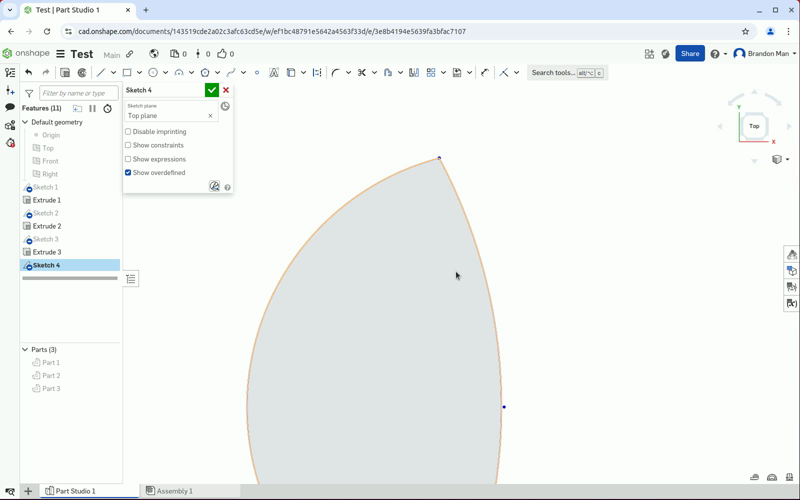
scroll(-6)
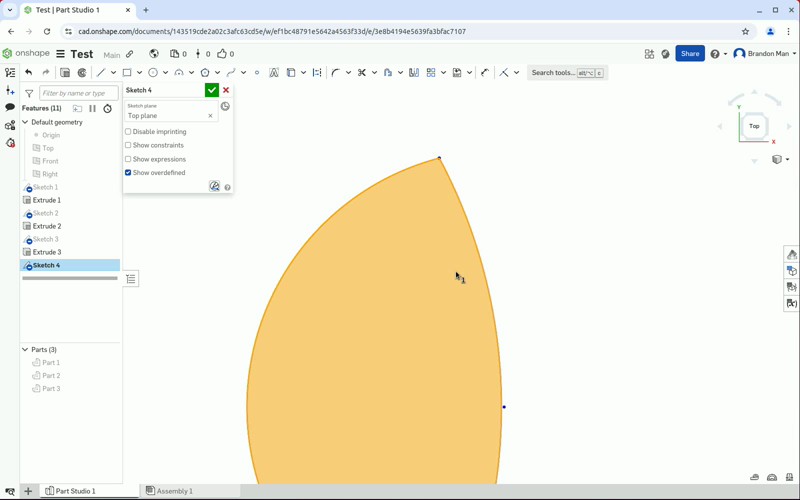
scroll(-6)
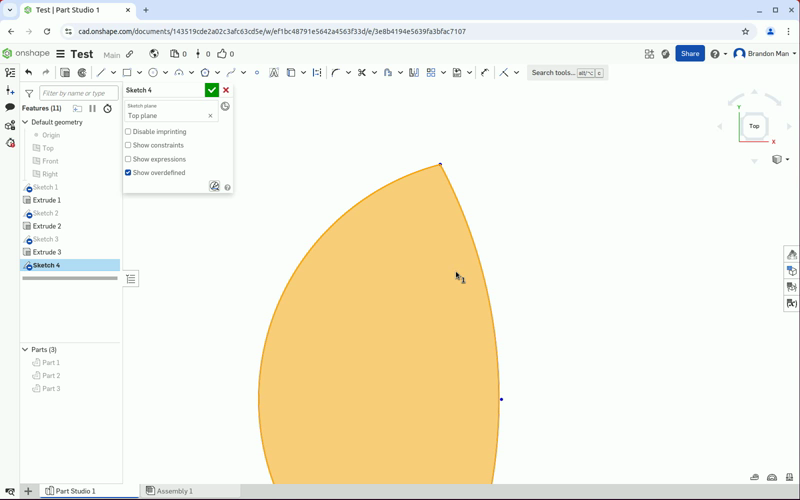
scroll(-6)
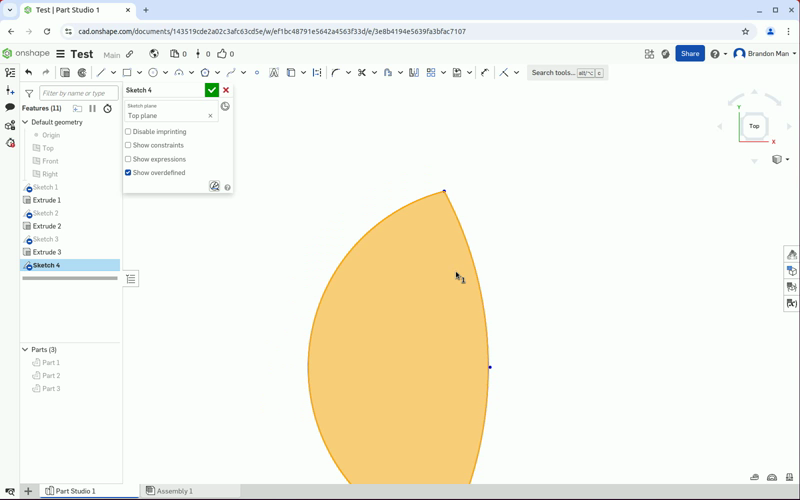
scroll(-6)
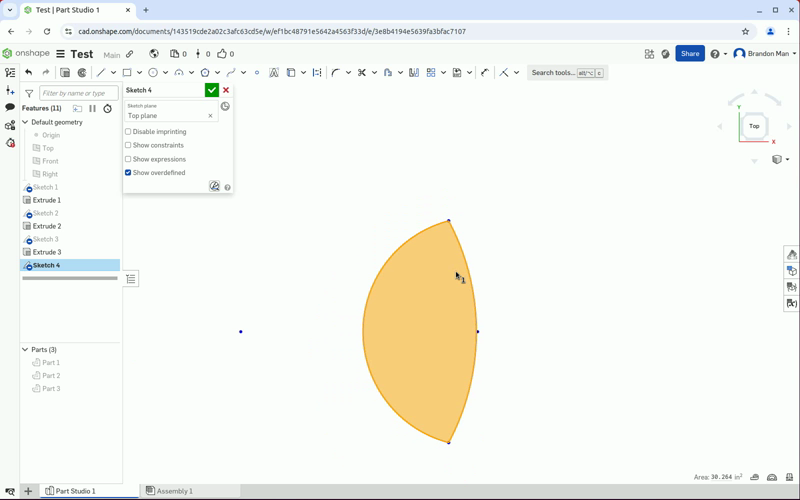
scroll(-6)
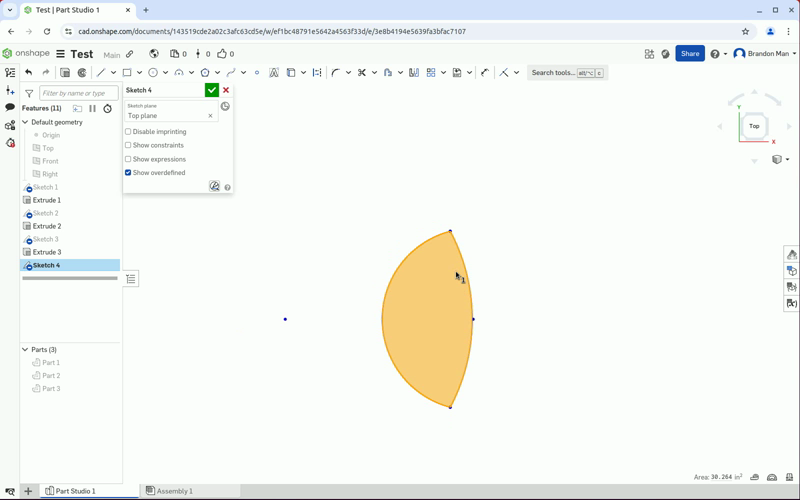
scroll(-6)
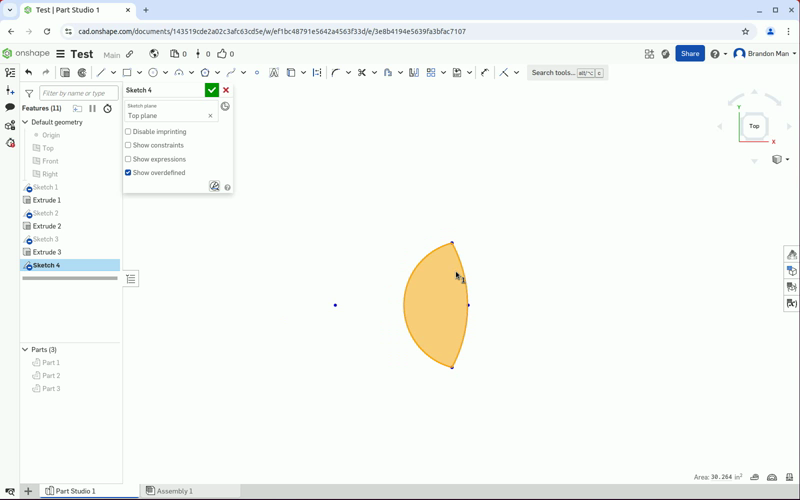
scroll(-6)
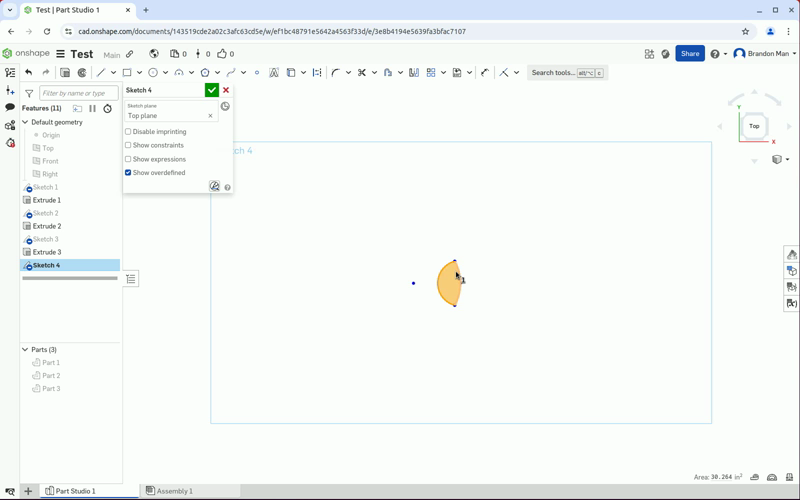
mouse_move(73, 352)
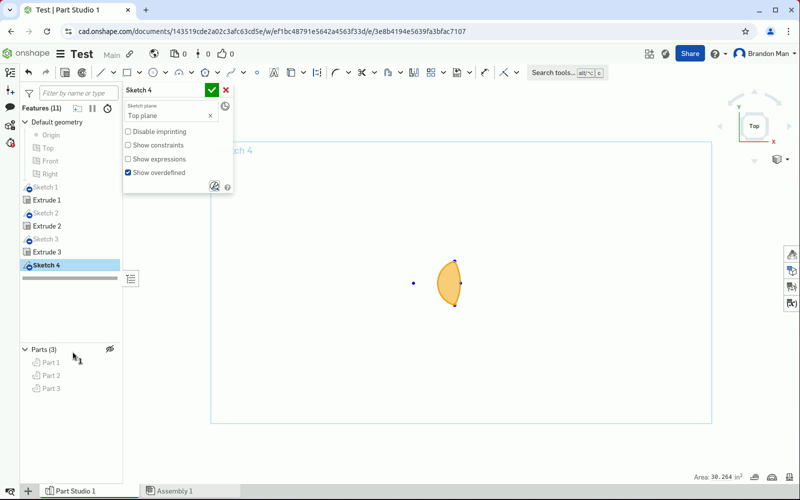
key(shift+y)
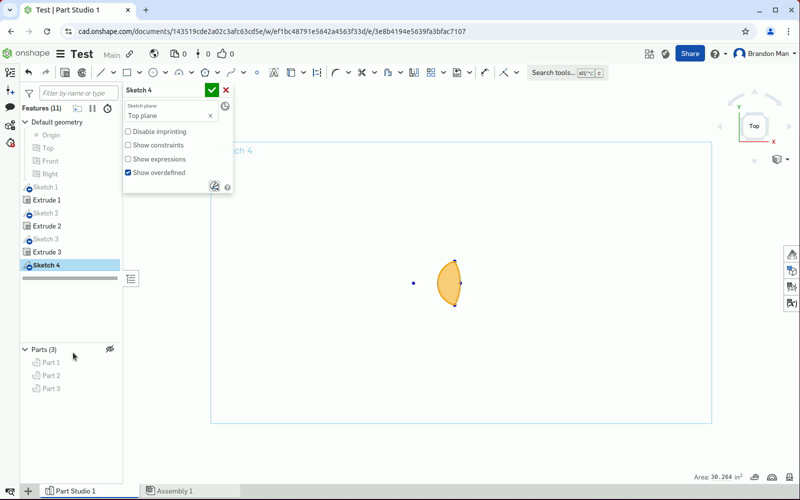
key(shift+e)
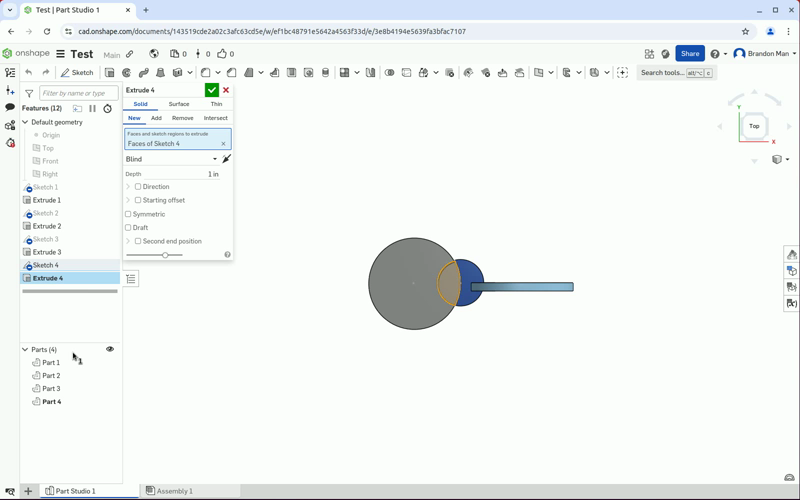
mouse_move(143, 106)
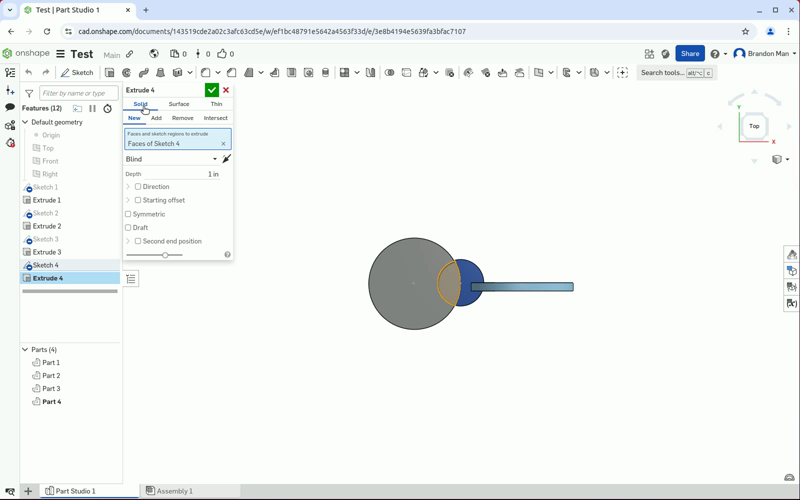
click(143, 106)
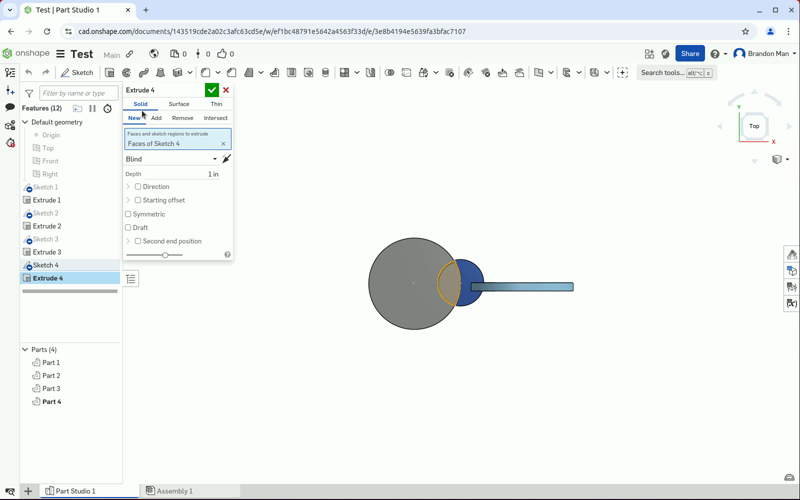
mouse_move(137, 120)
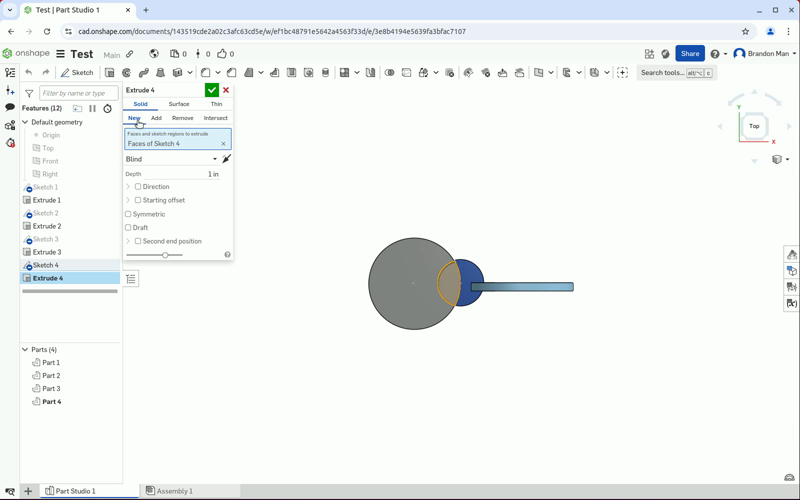
click(137, 120)
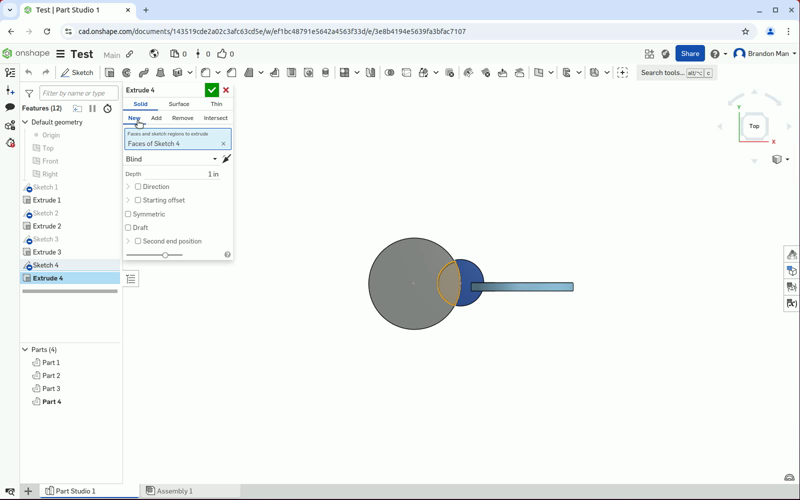
key(tab, 4)
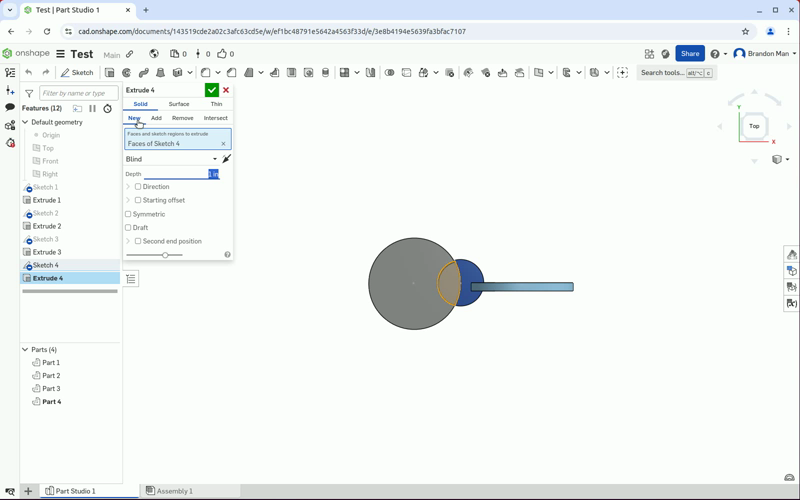
text(4.332)
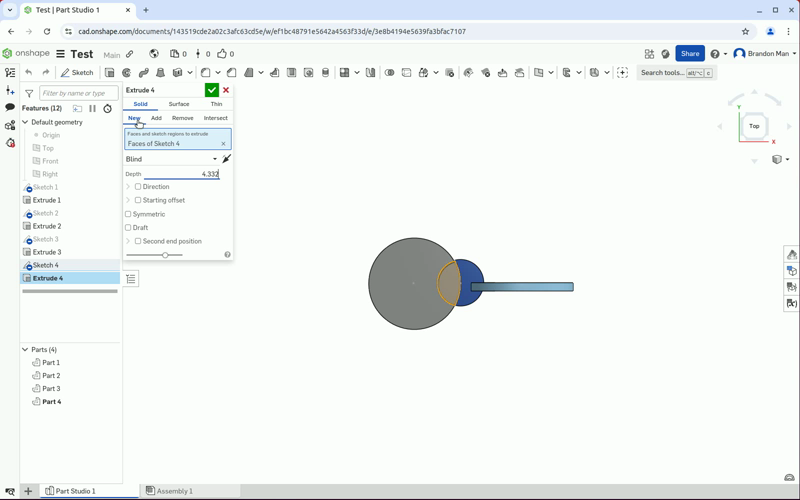
key(tab, 3)
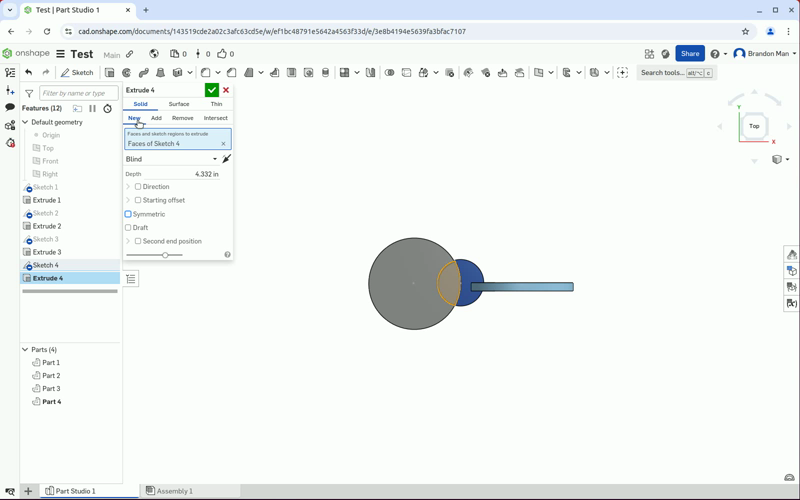
key(space)
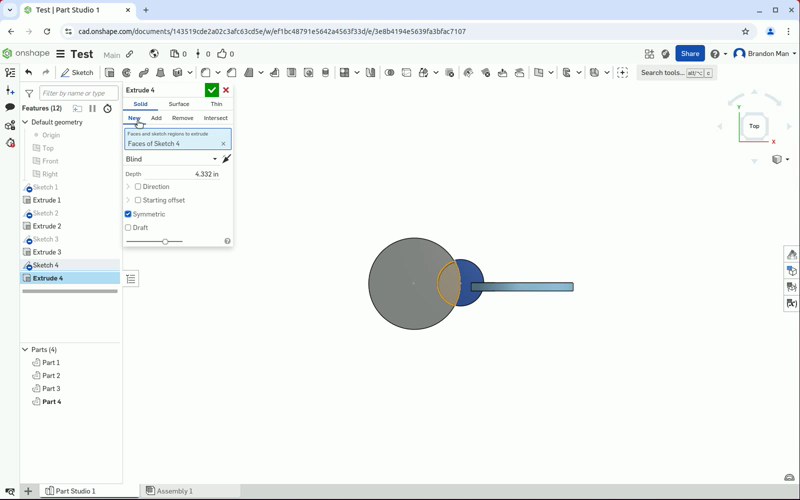
key(enter)
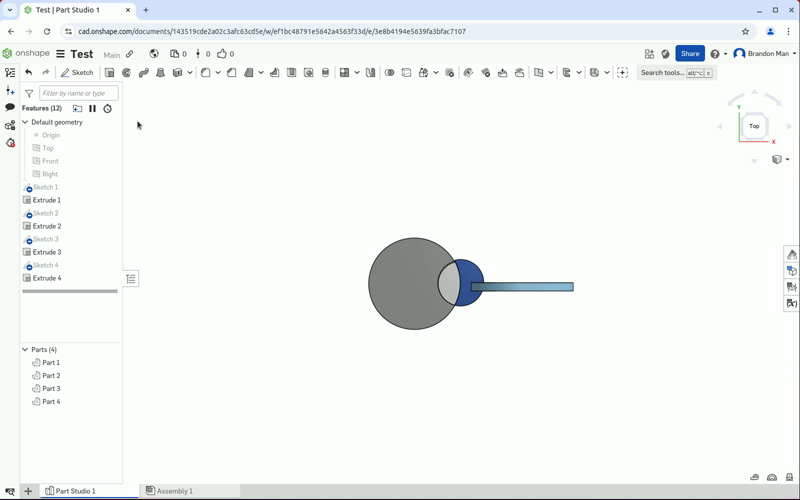
key(shift+h)
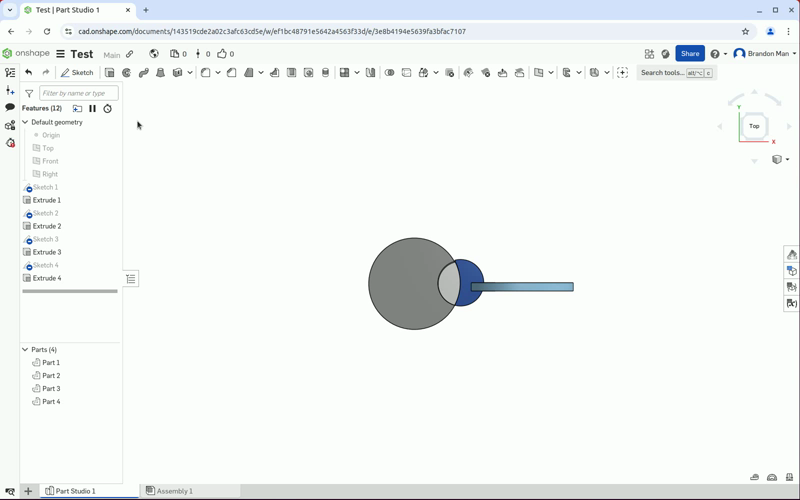
key(shift+h)
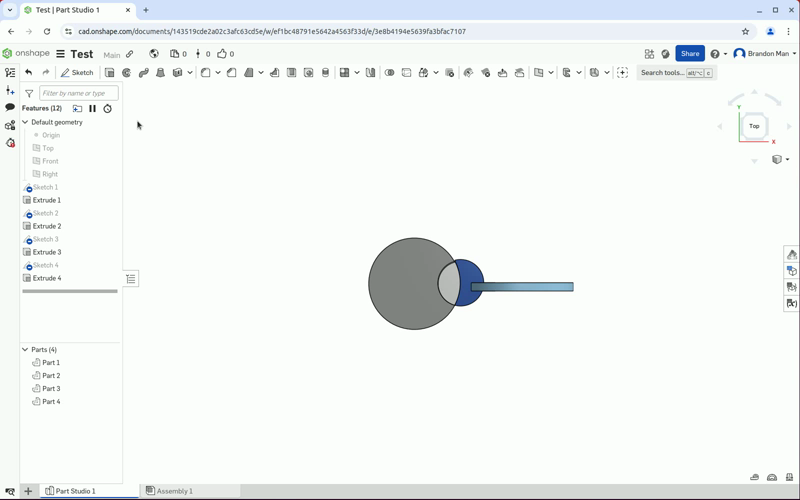
mouse_move(73, 189)
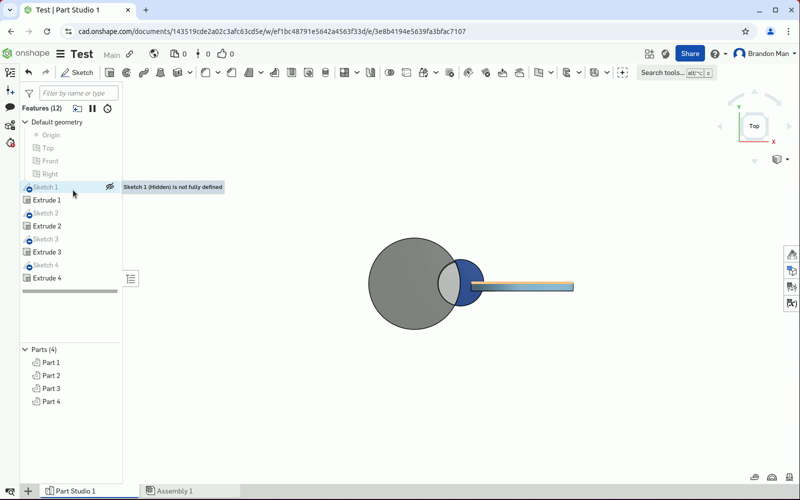
click(73, 189)
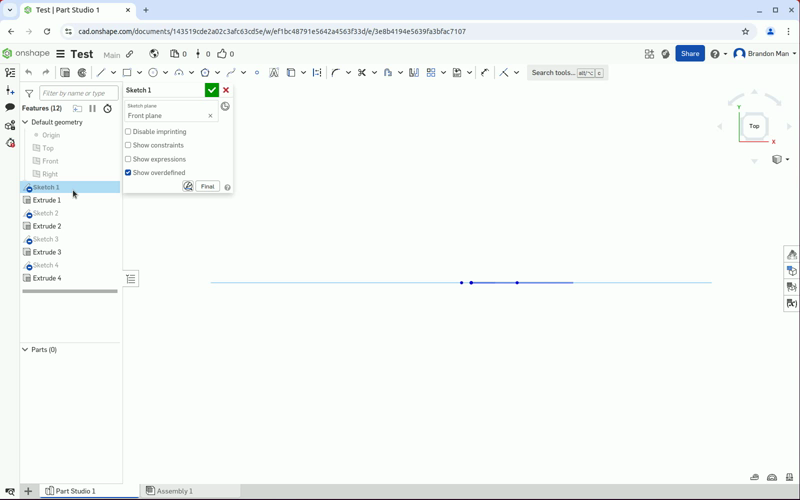
mouse_move(229, 92)
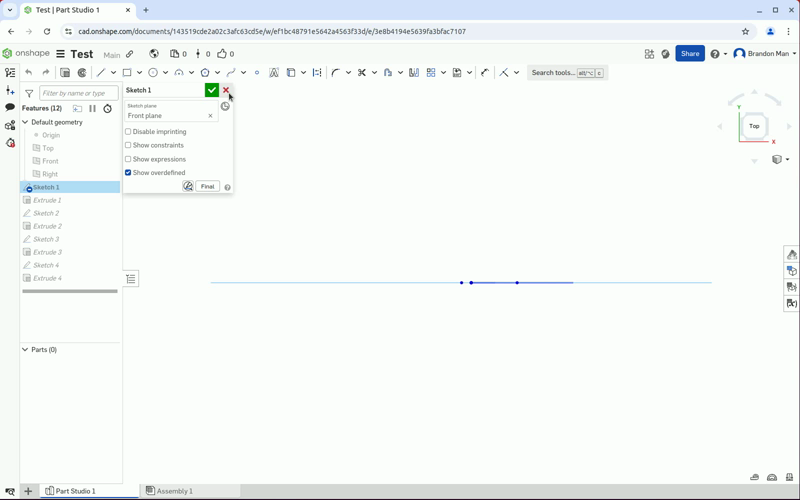
click(229, 92)
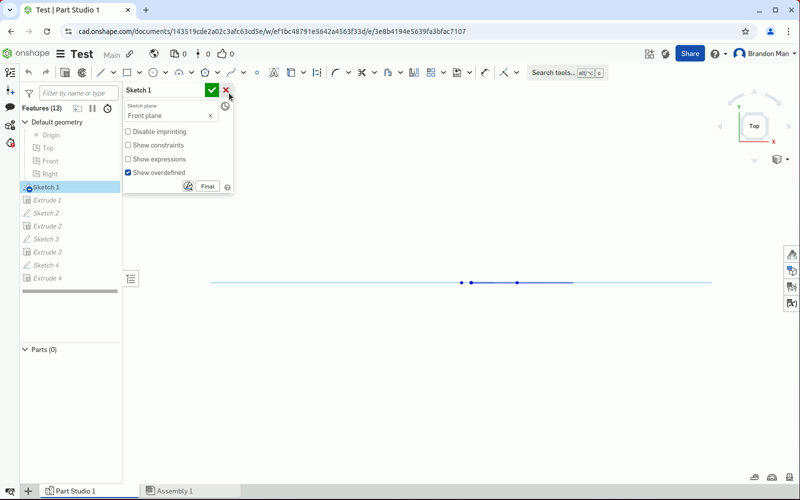
mouse_move(73, 352)
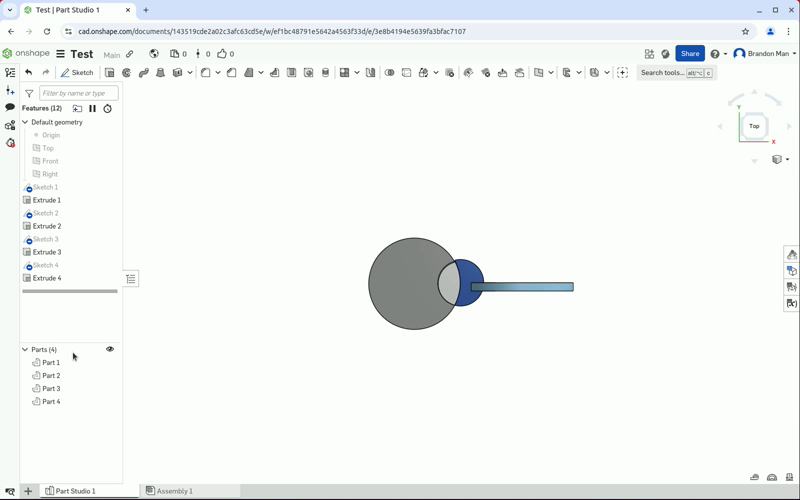
key(y)
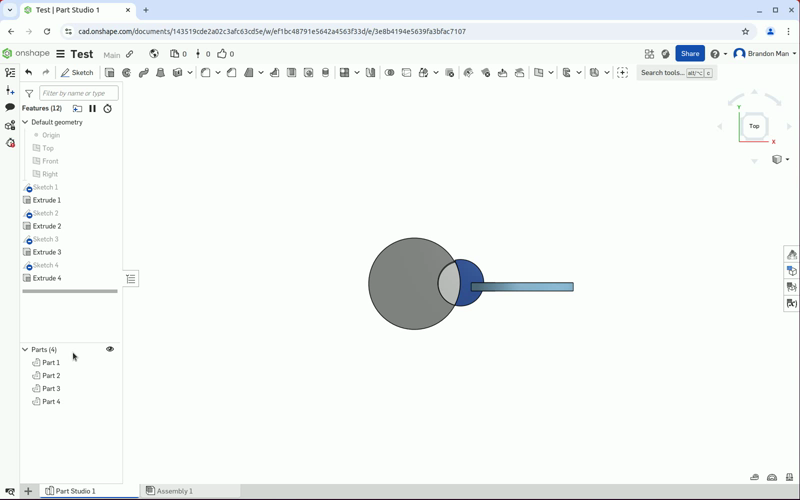
key(shift+p)
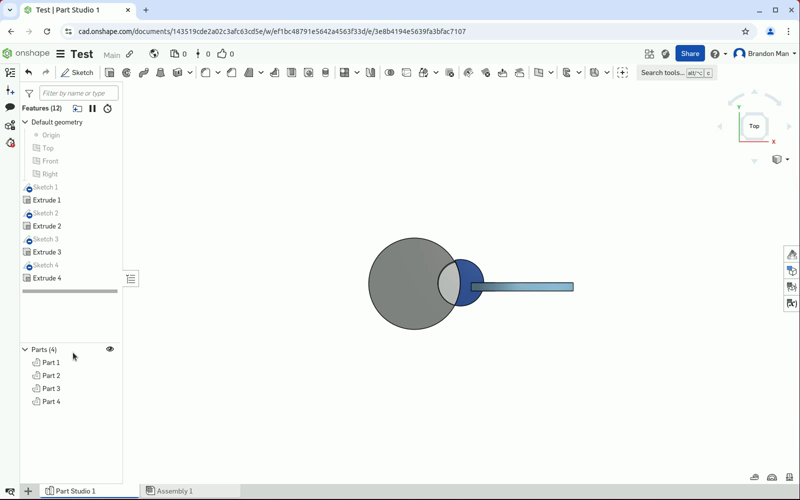
key(space)
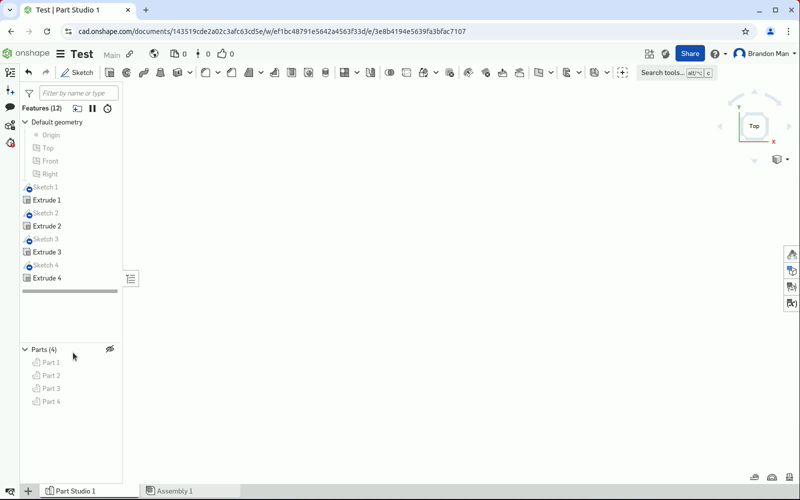
key_down(shift)
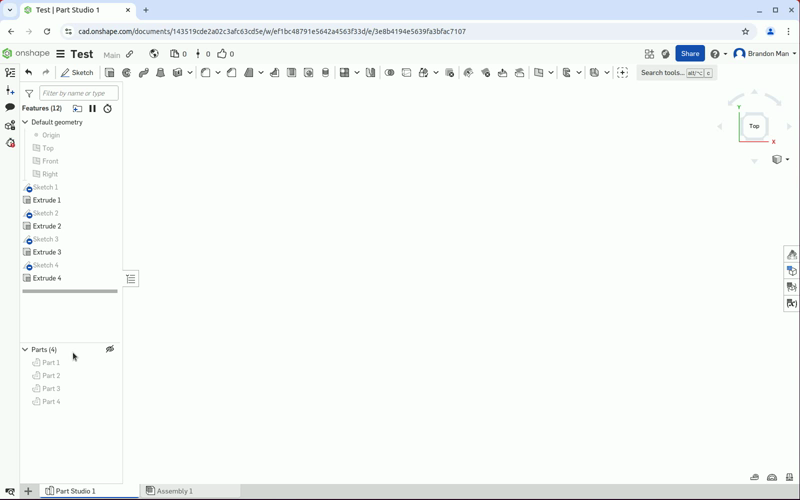
key(up)
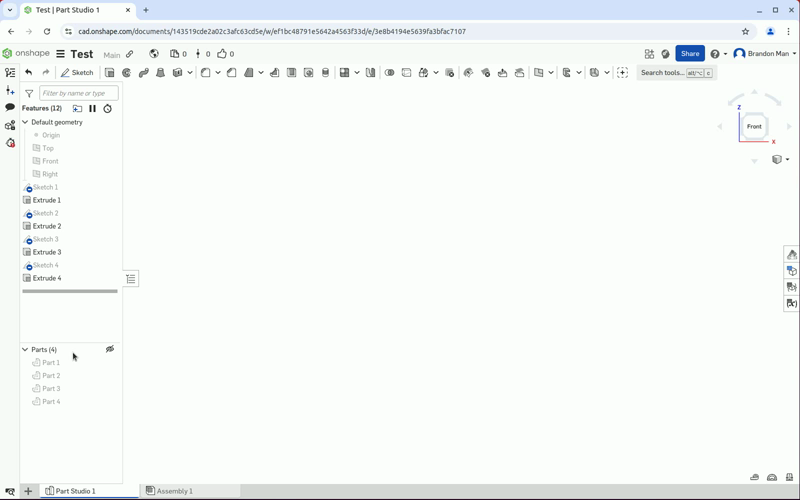
key_up(shift)
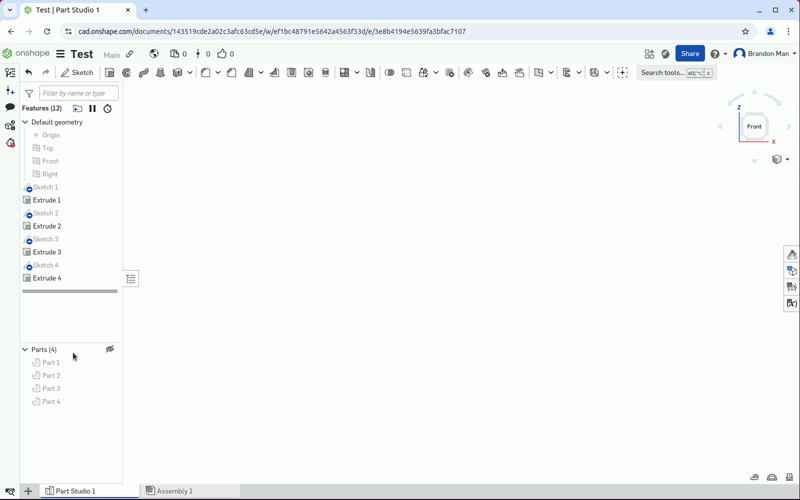
key(space)
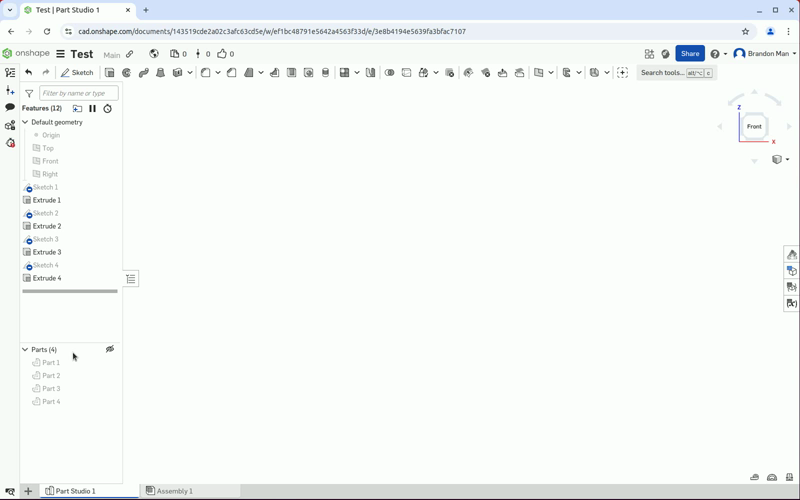
key_down(shift)
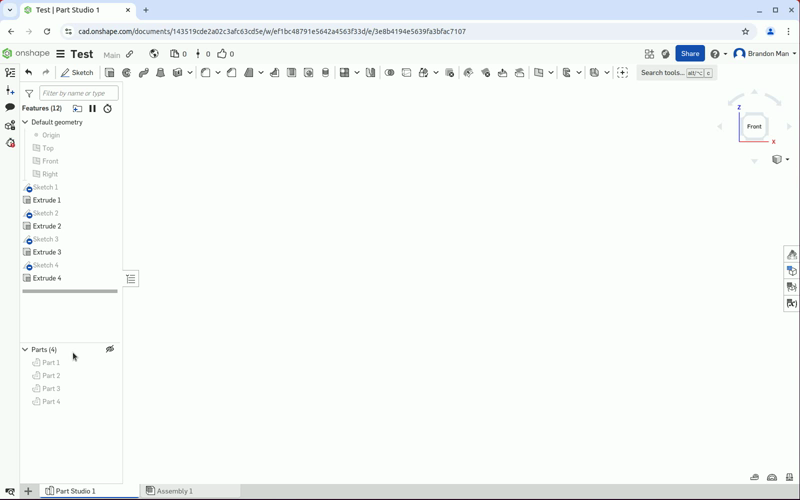
key(left)
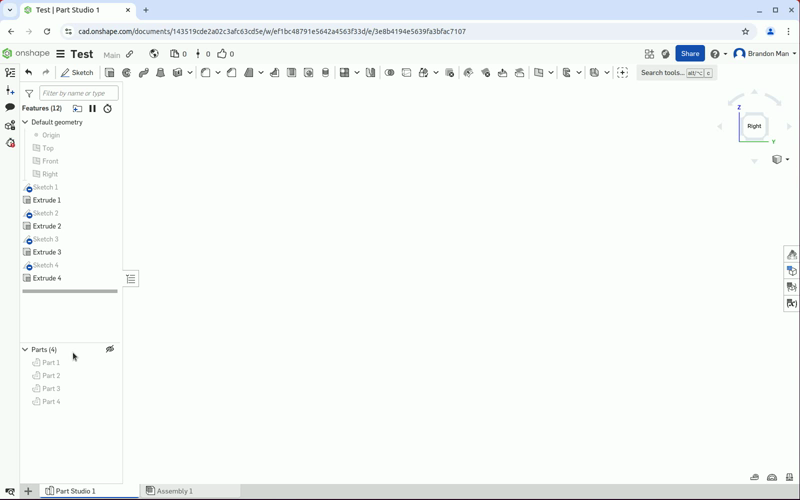
key_up(shift)
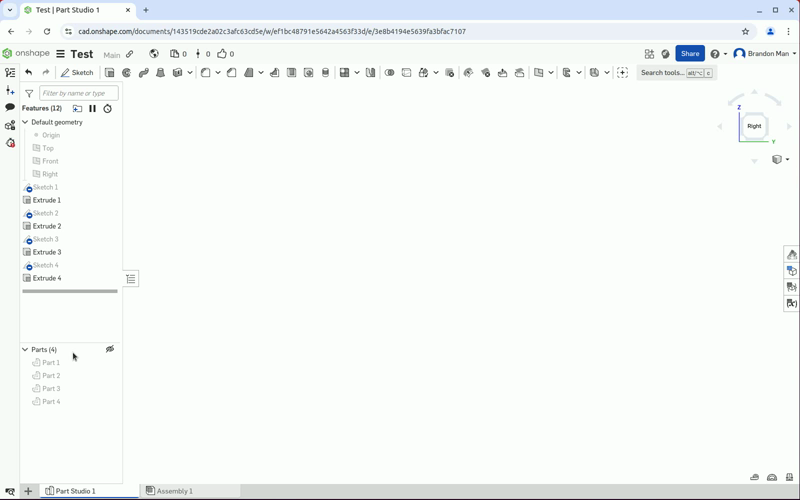
mouse_move(73, 352)
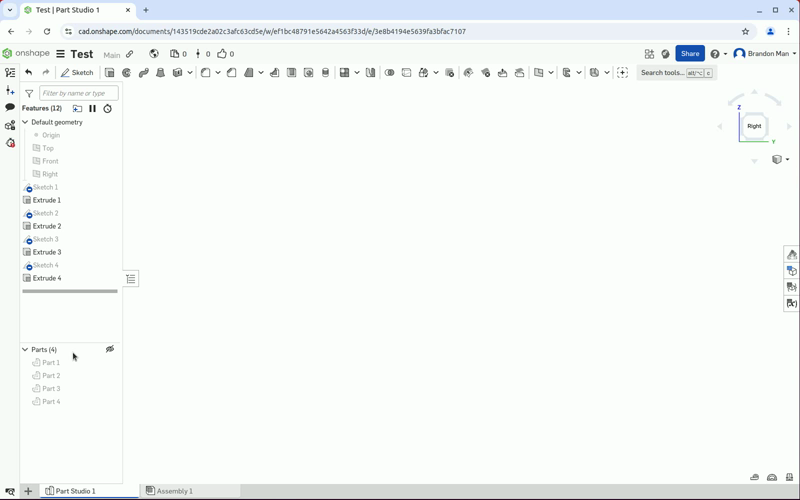
key(shift+y)
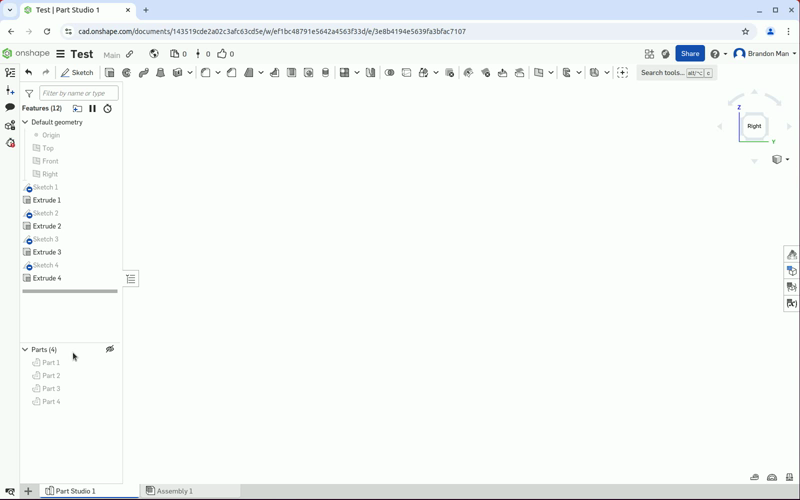
key(shift+s)
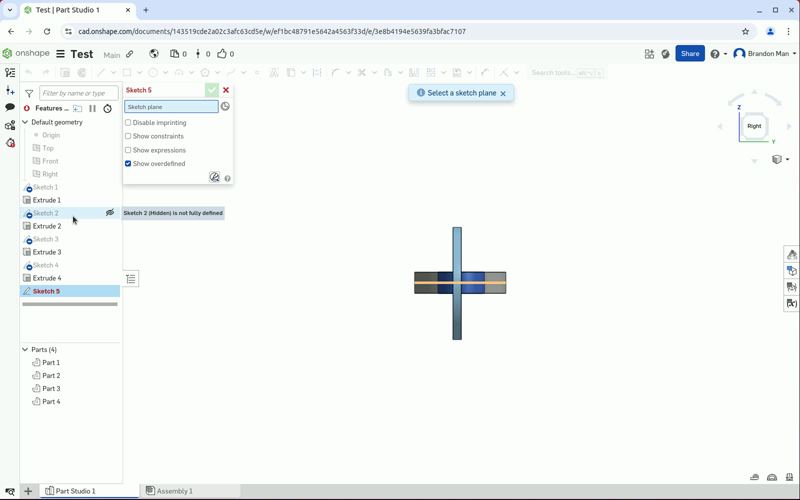
scroll(3)
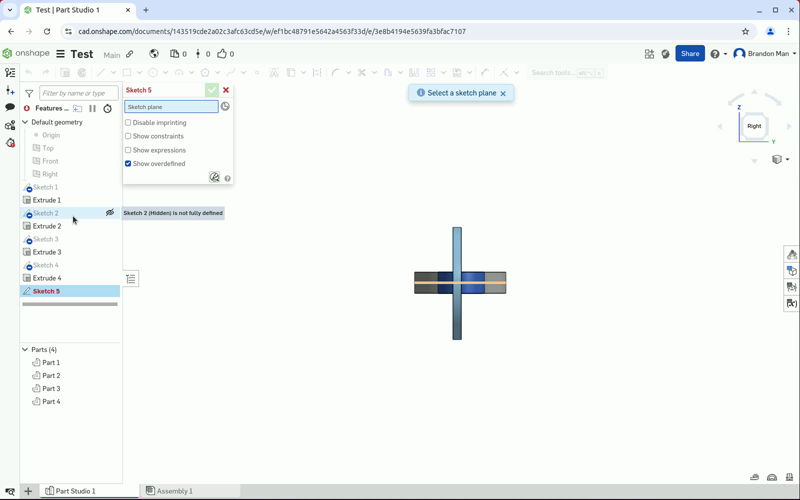
mouse_move(73, 176)
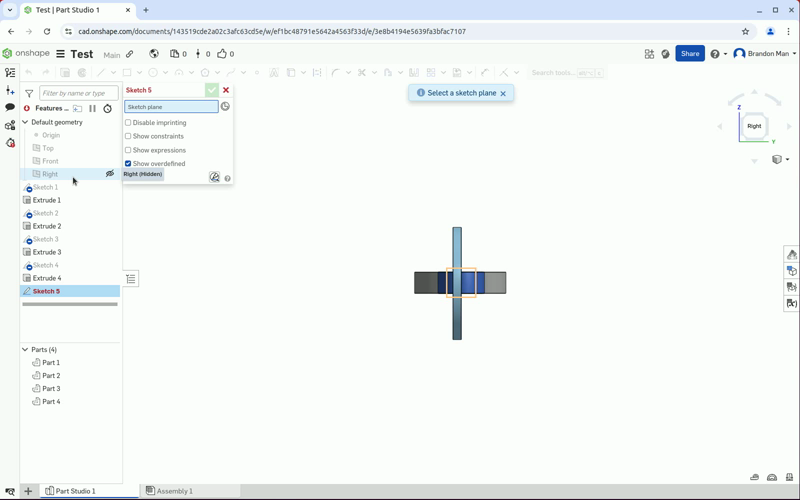
click(73, 176)
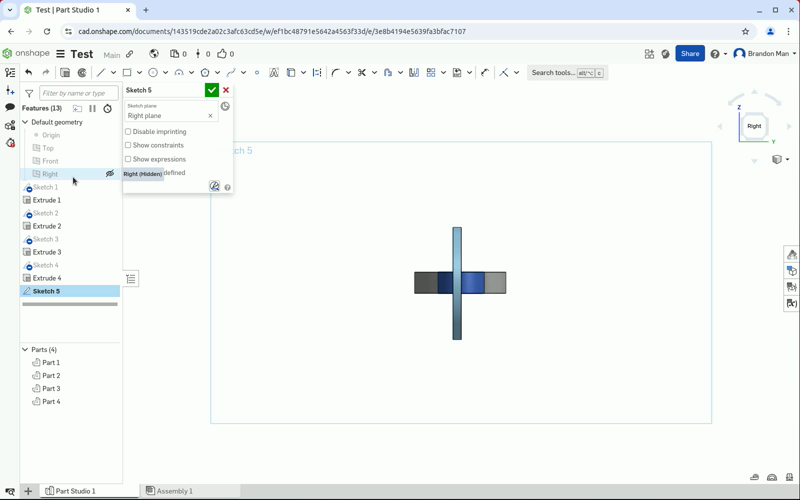
mouse_move(73, 352)
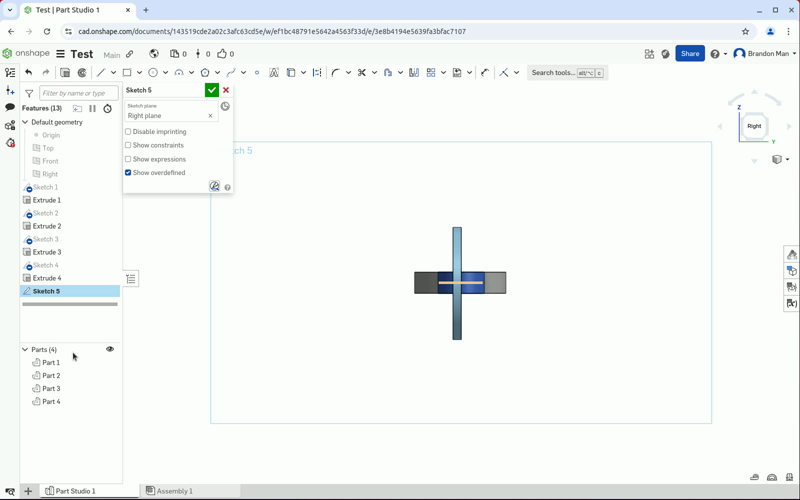
key(y)
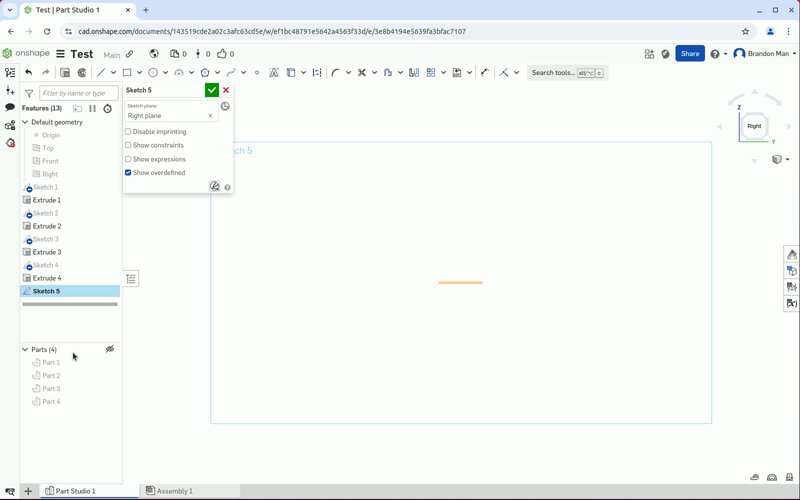
key(c)
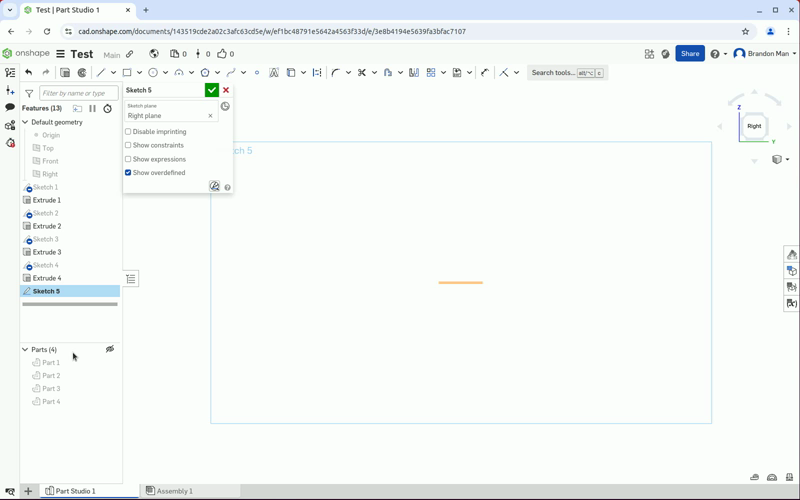
key_down(shift)
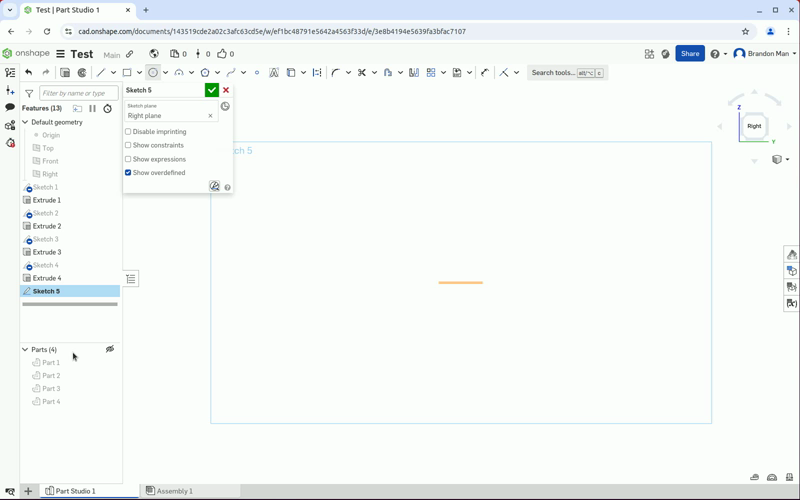
mouse_move(461, 282)
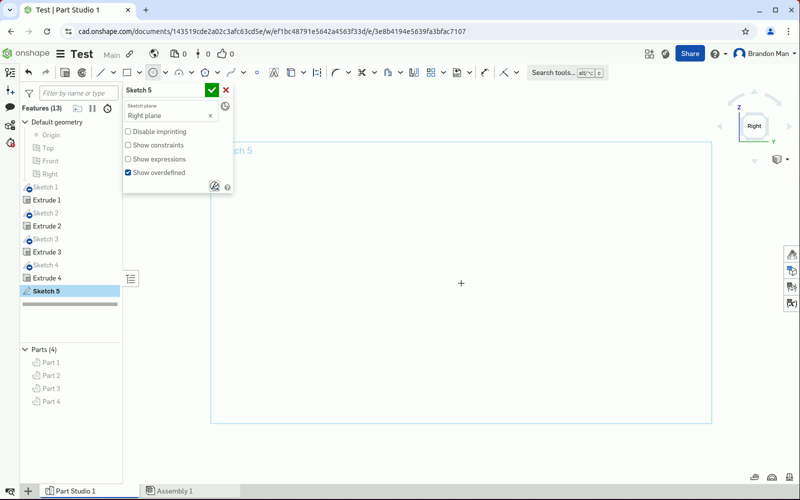
click(461, 282)
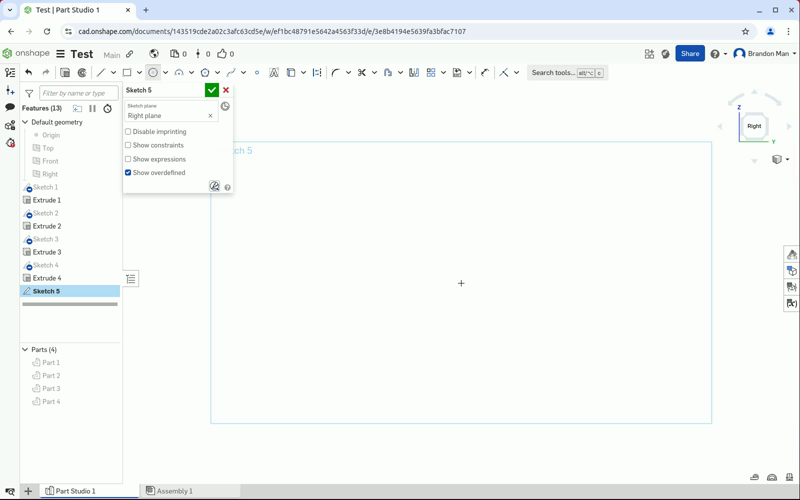
key_up(shift)
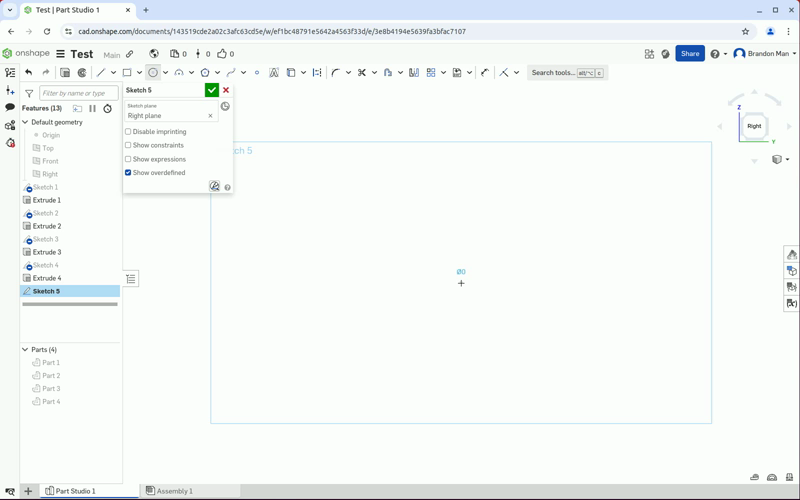
mouse_move(500, 282)
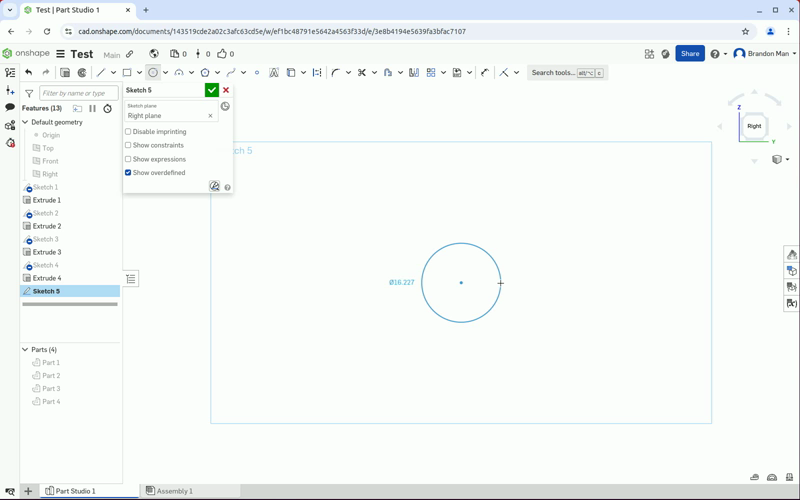
click(500, 282)
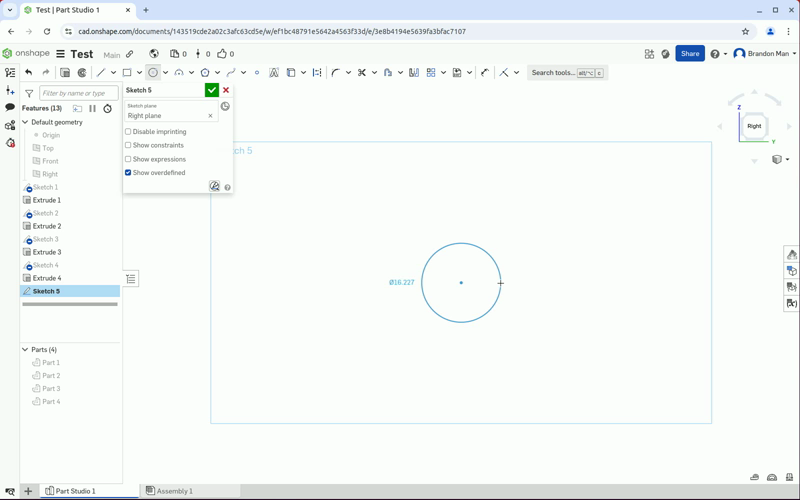
key(esc)
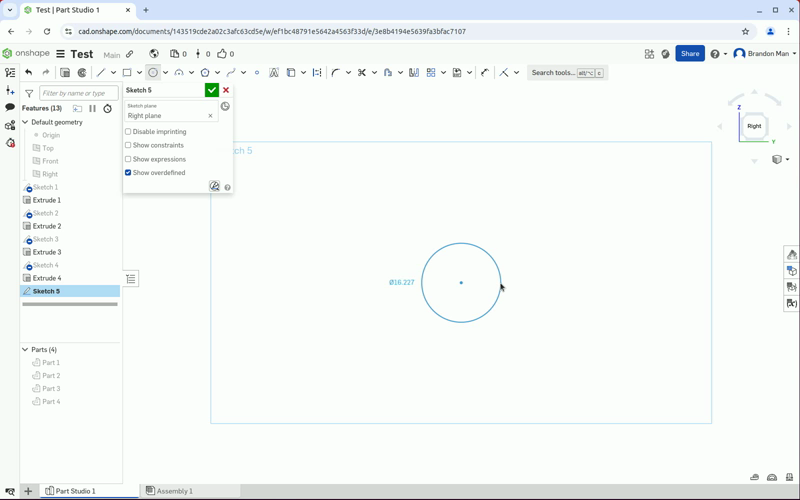
mouse_move(452, 287)
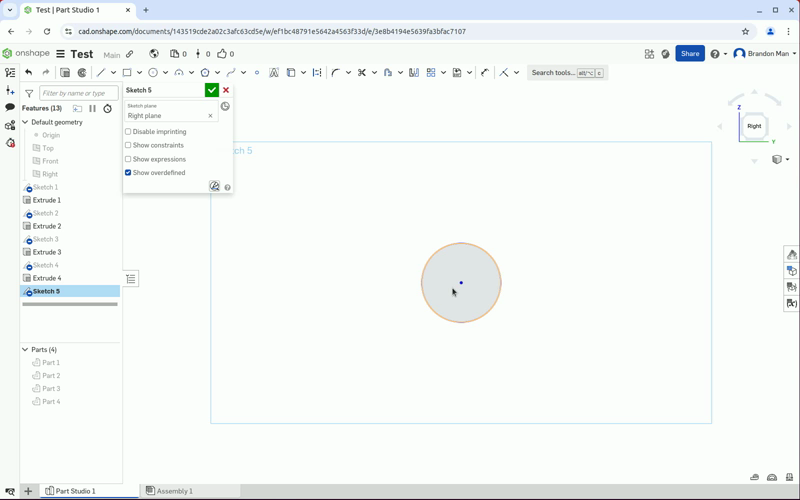
click(452, 287)
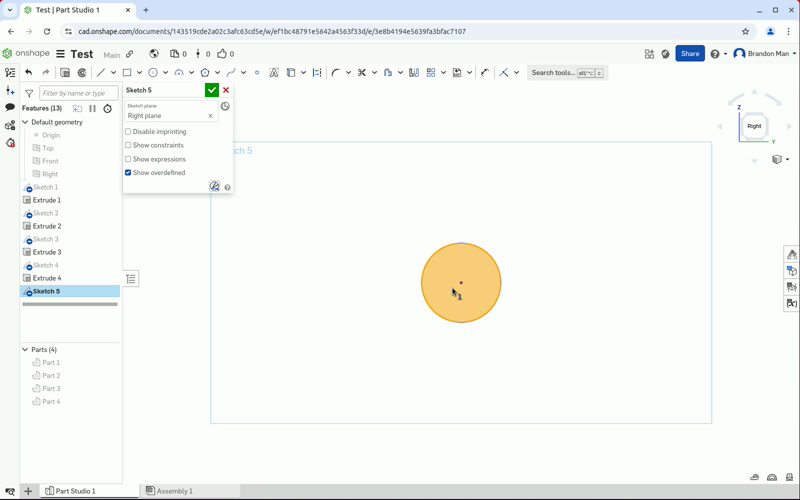
mouse_move(73, 352)
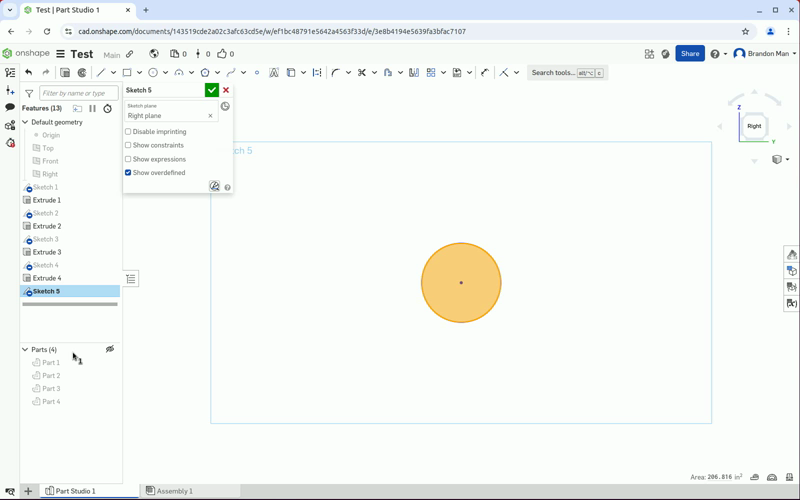
key(shift+y)
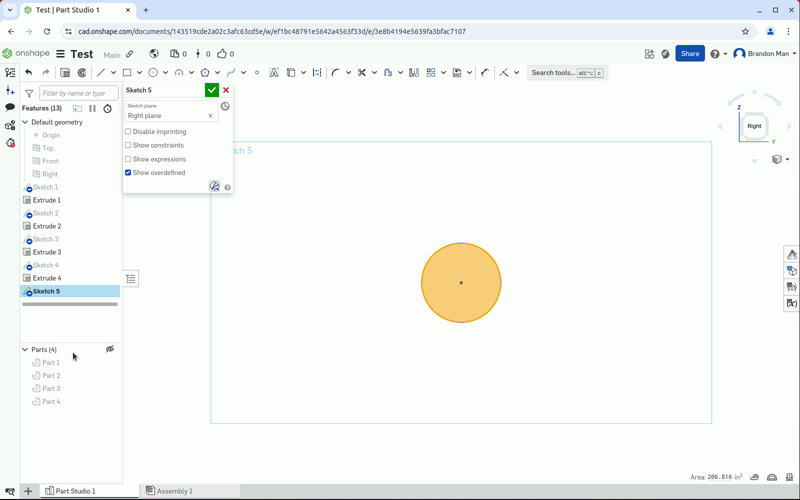
key(shift+e)
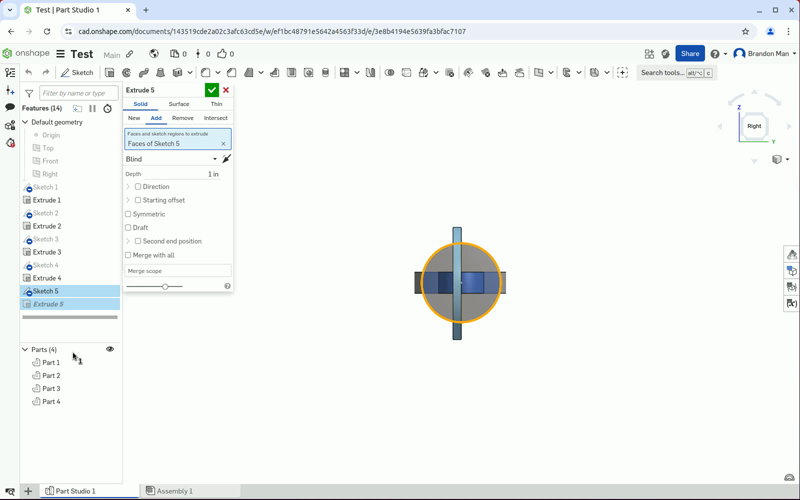
mouse_move(143, 106)
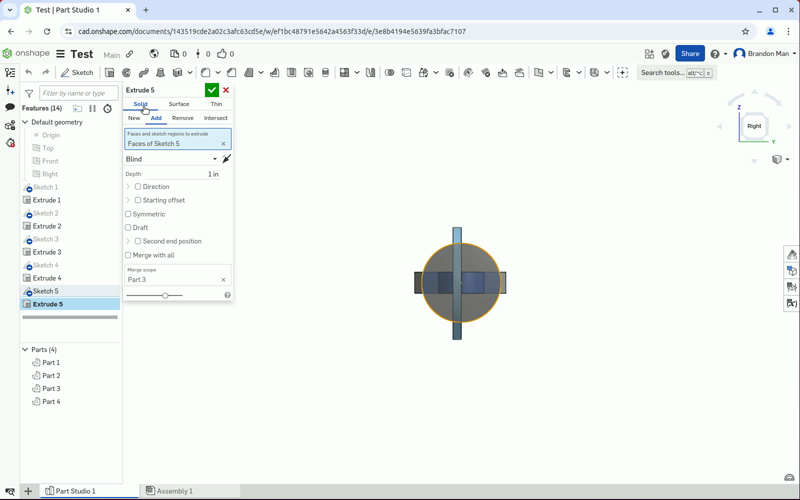
click(143, 106)
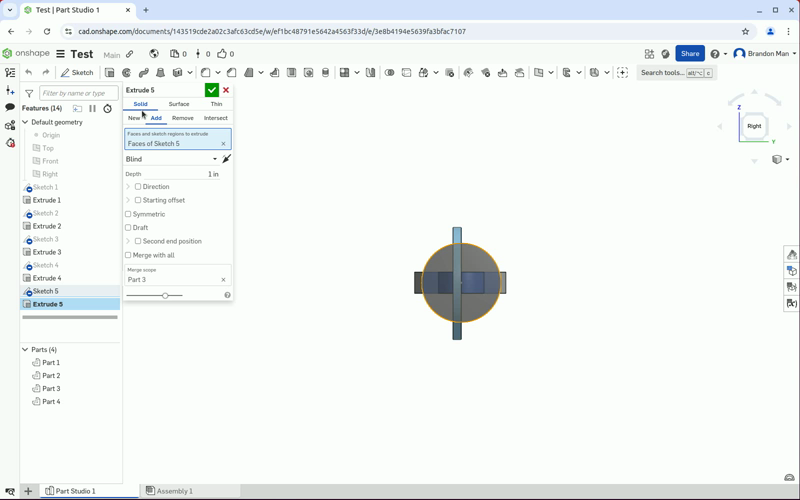
mouse_move(137, 120)
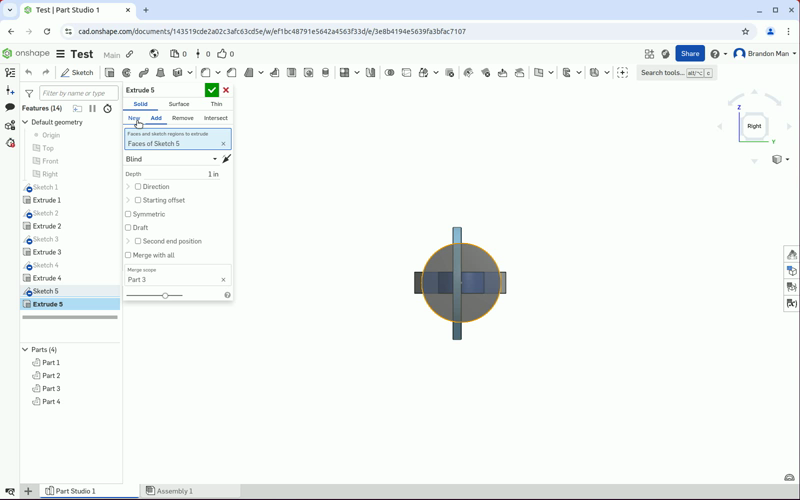
click(137, 120)
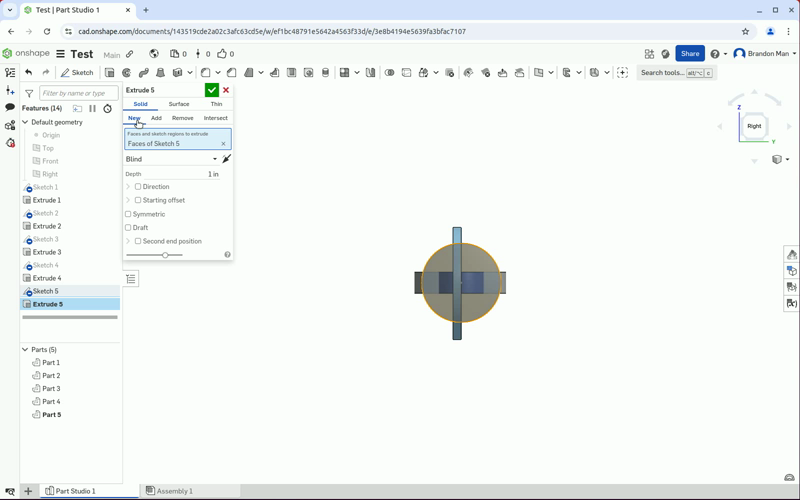
key(tab, 4)
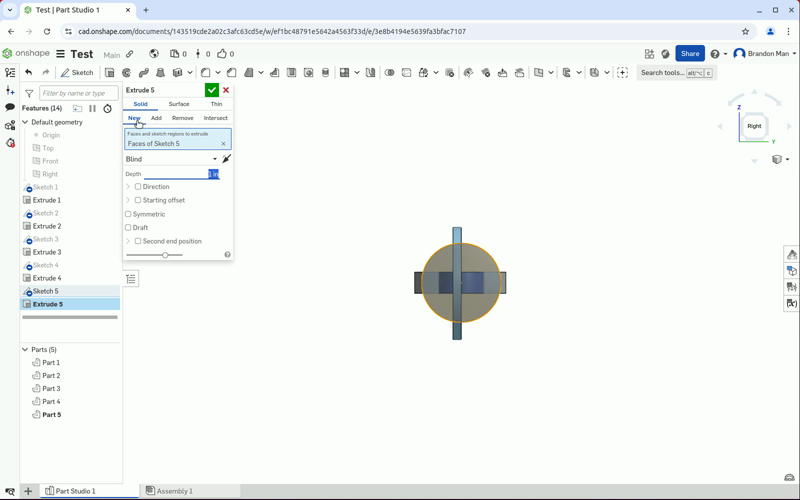
text(12.998)
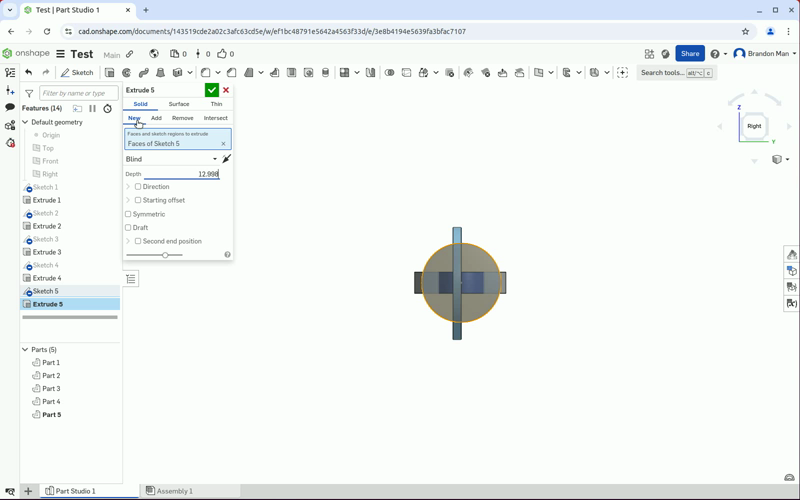
key(tab, 3)
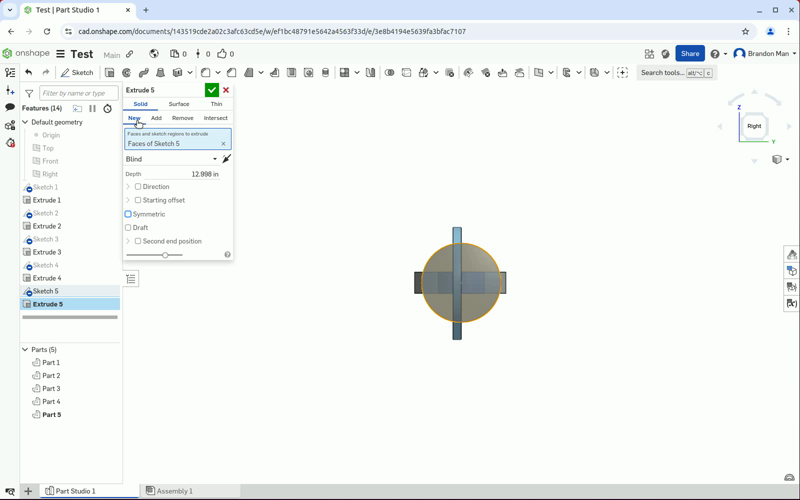
key(space)
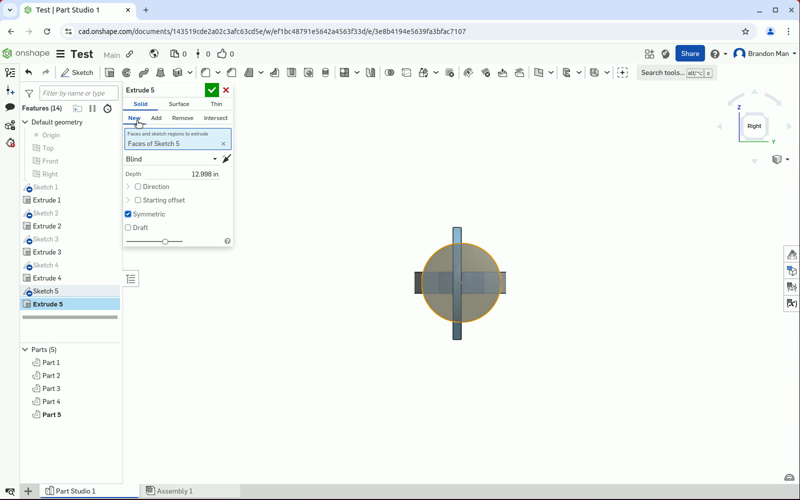
key(enter)
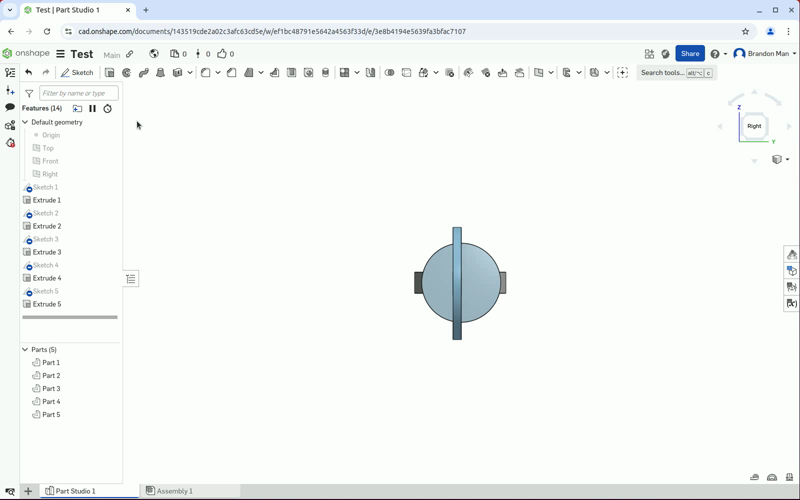
key(shift+h)
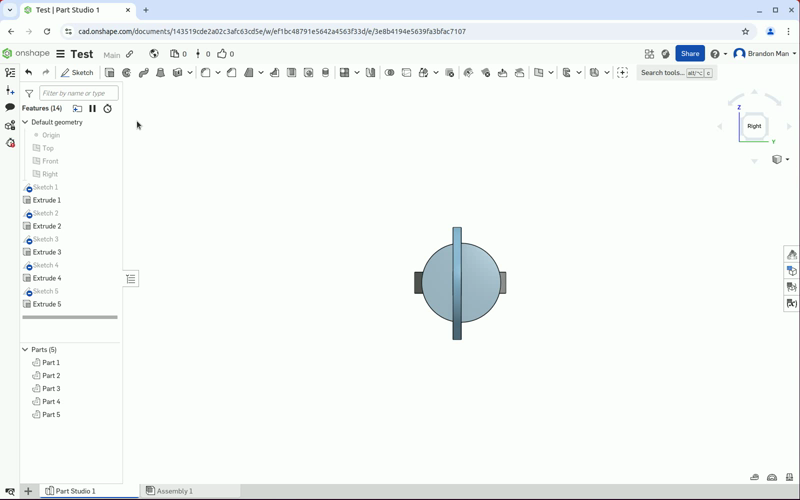
key(shift+h)
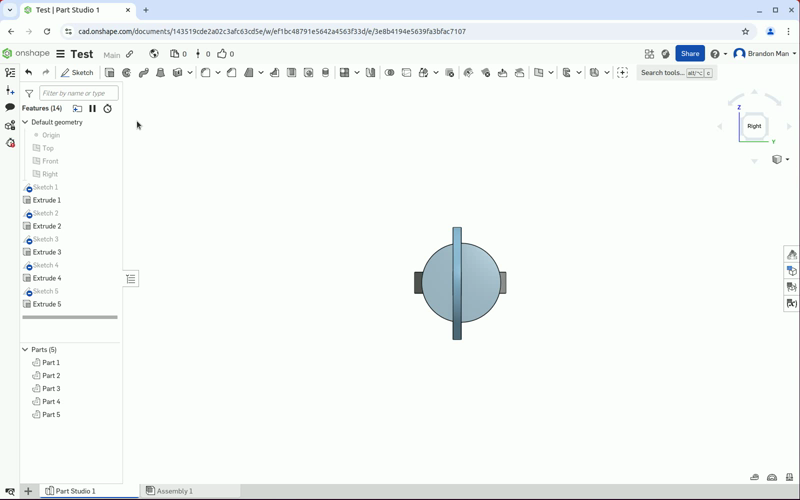
mouse_move(73, 189)
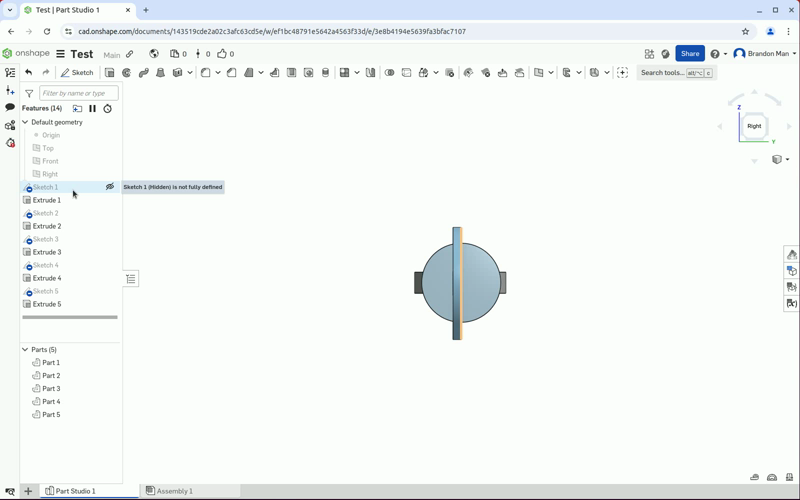
click(73, 189)
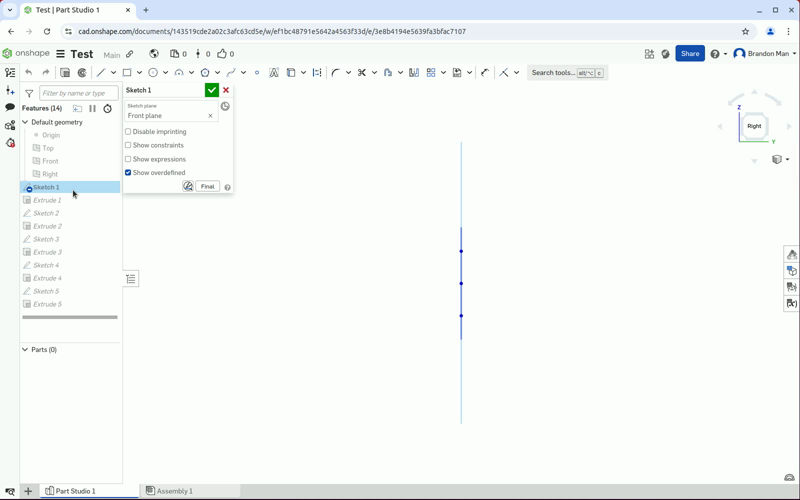
mouse_move(229, 92)
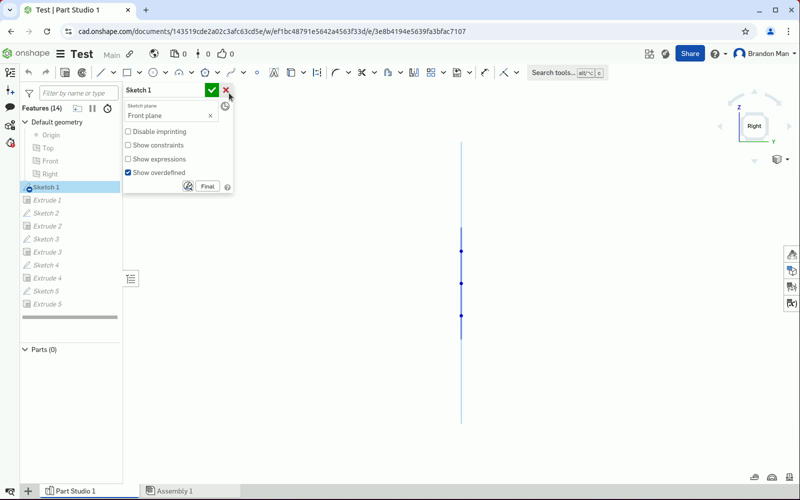
click(229, 92)
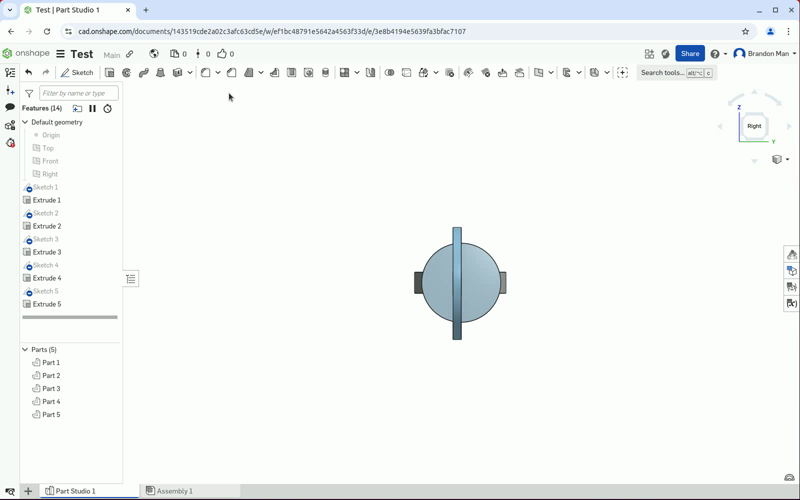
mouse_move(73, 352)
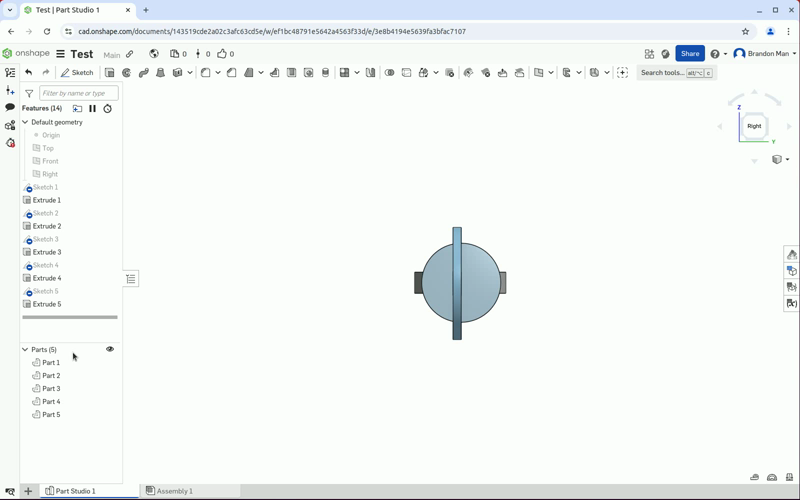
key(y)
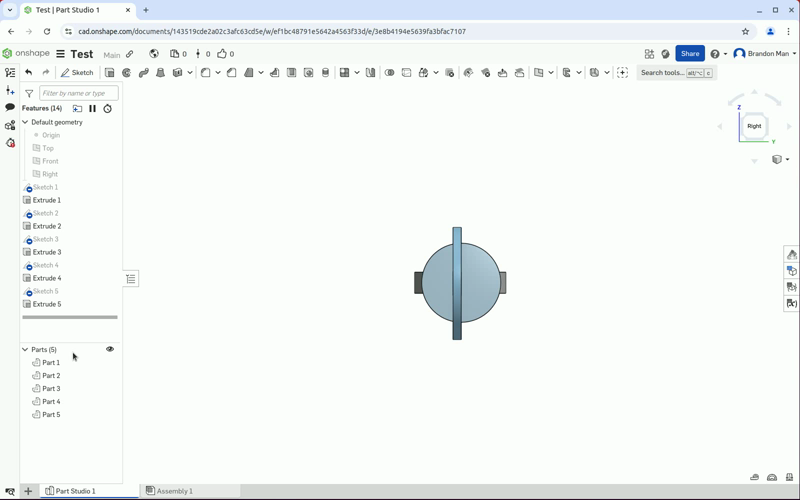
key(shift+p)
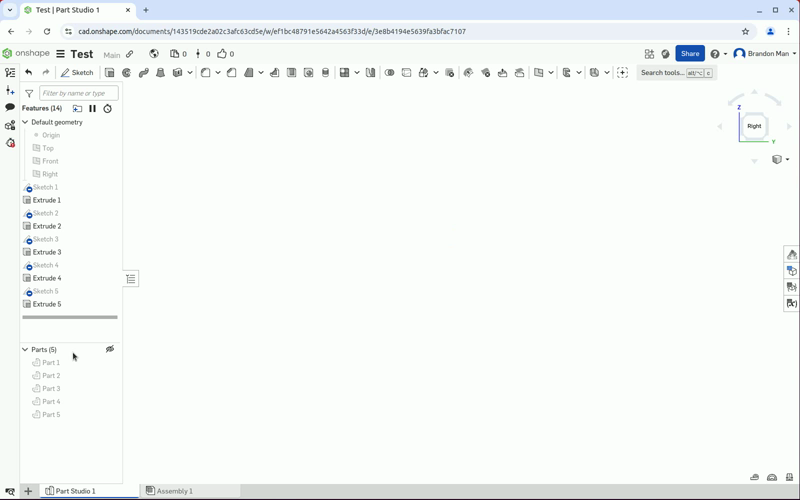
key(space)
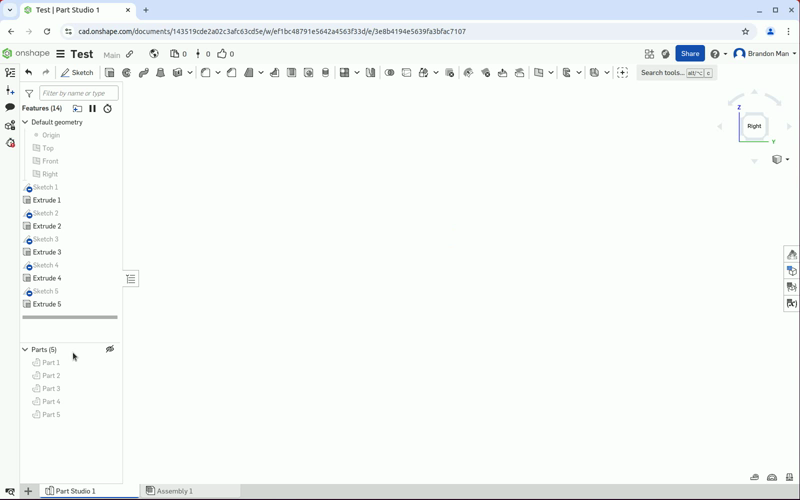
key_down(shift)
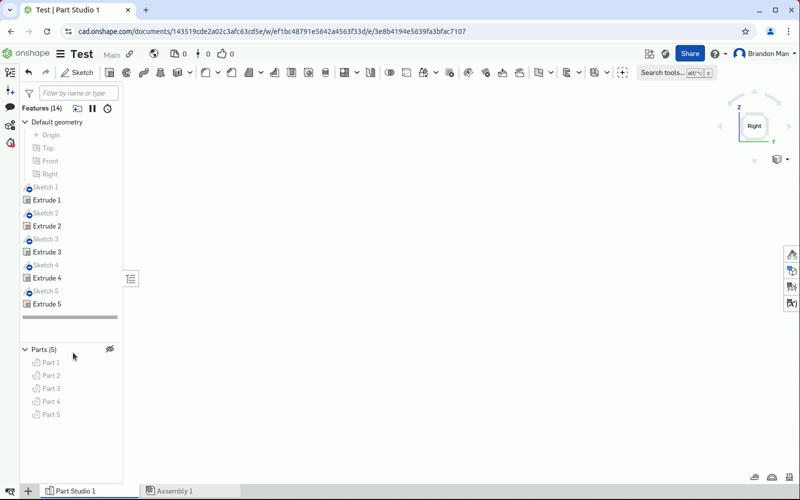
key(right)
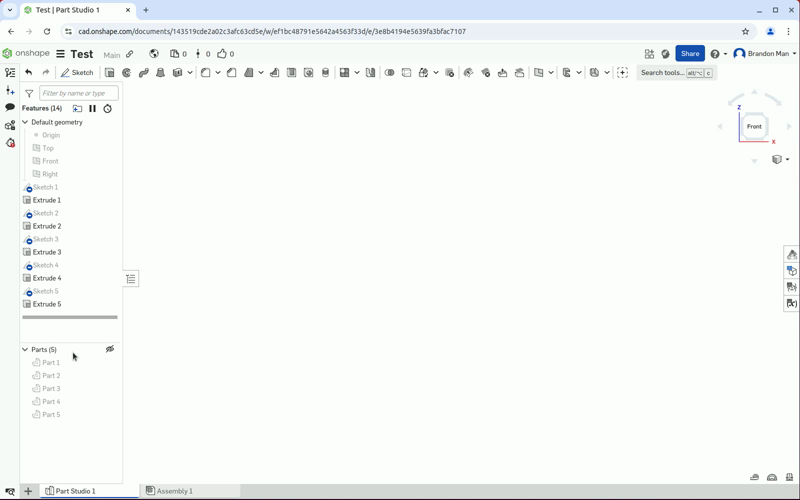
key_up(shift)
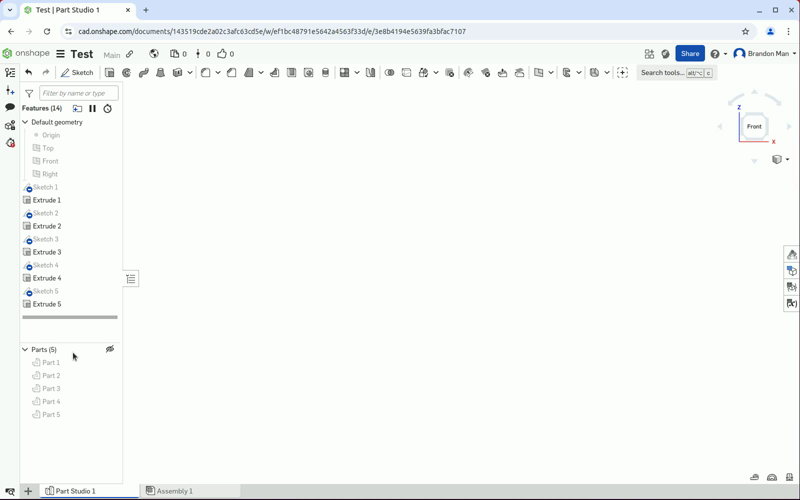
mouse_move(73, 352)
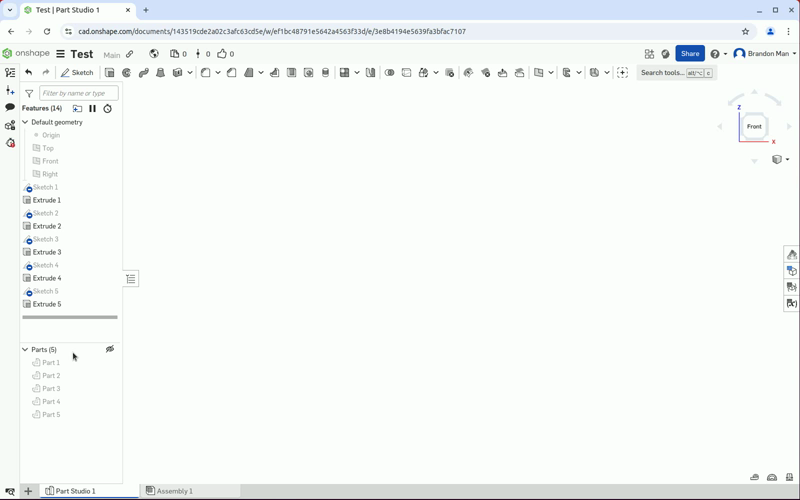
key(shift+y)
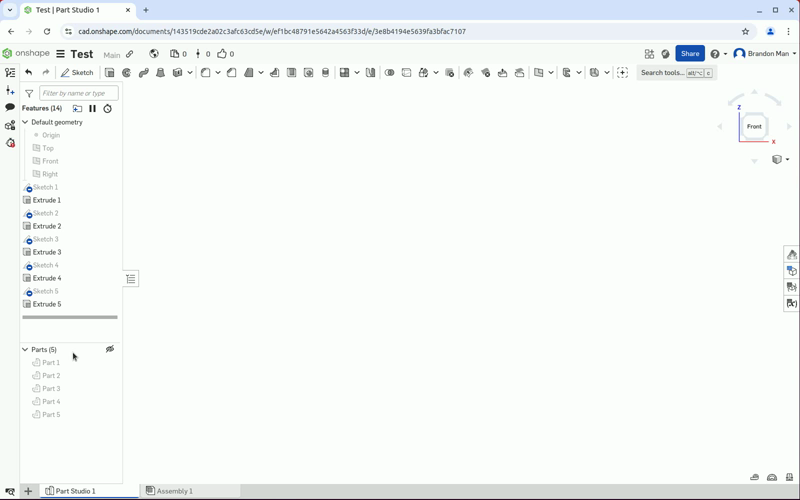
key(shift+s)
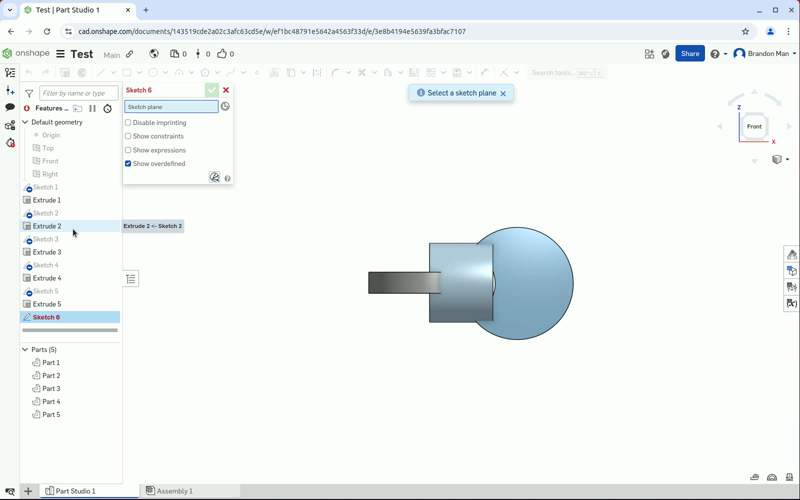
scroll(3)
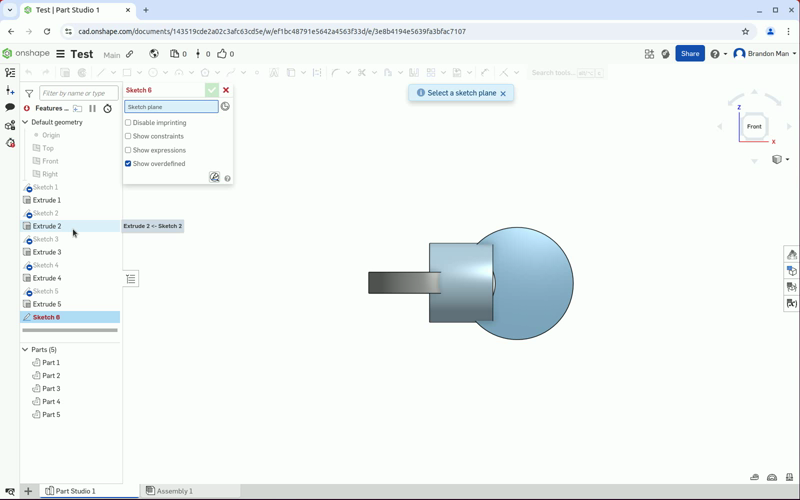
mouse_move(73, 163)
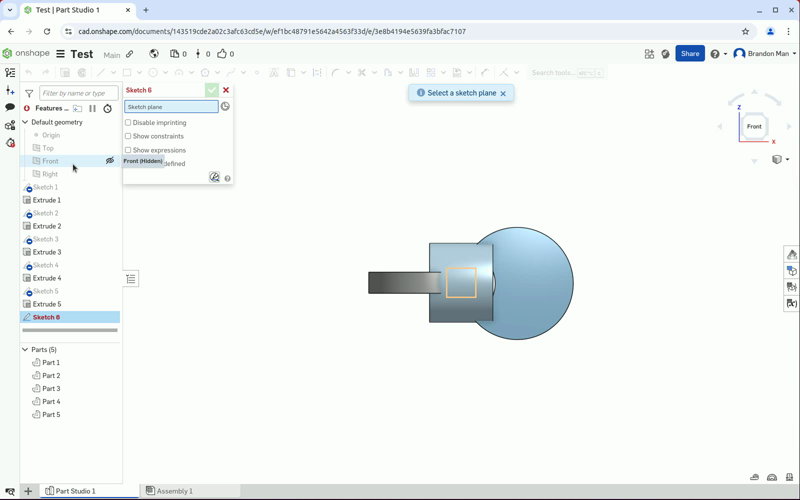
click(73, 163)
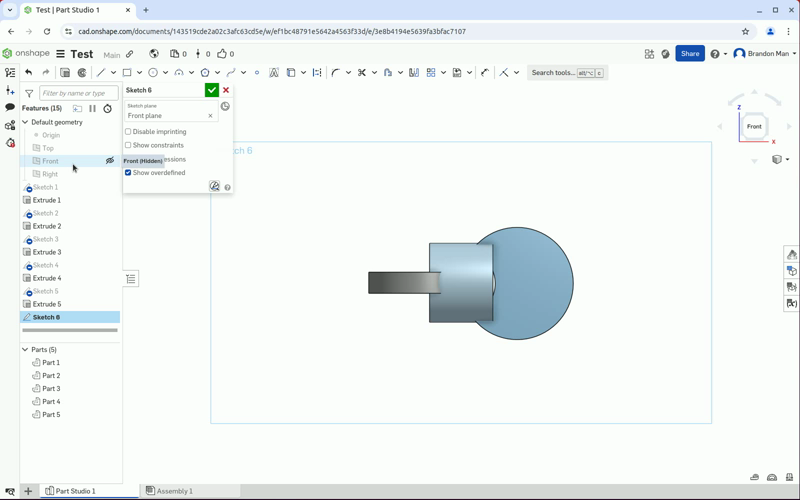
mouse_move(73, 352)
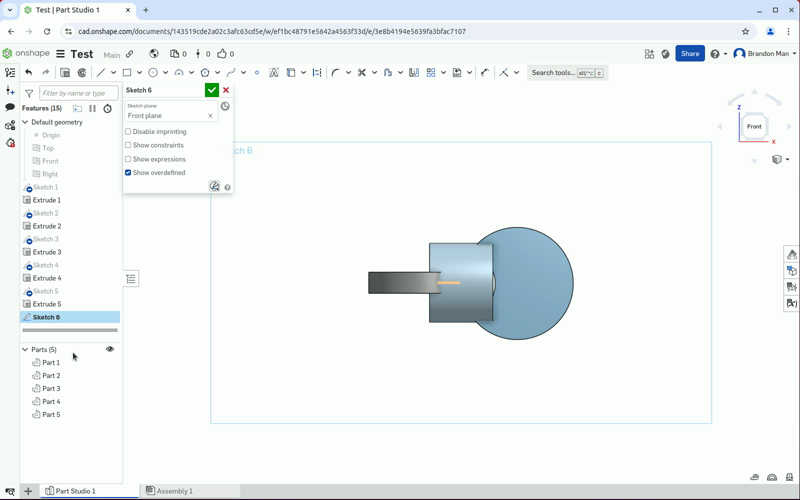
key(y)
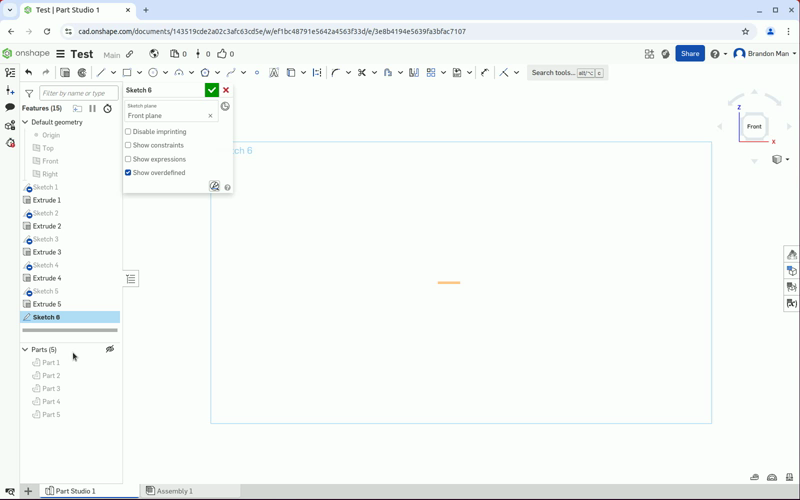
key(c)
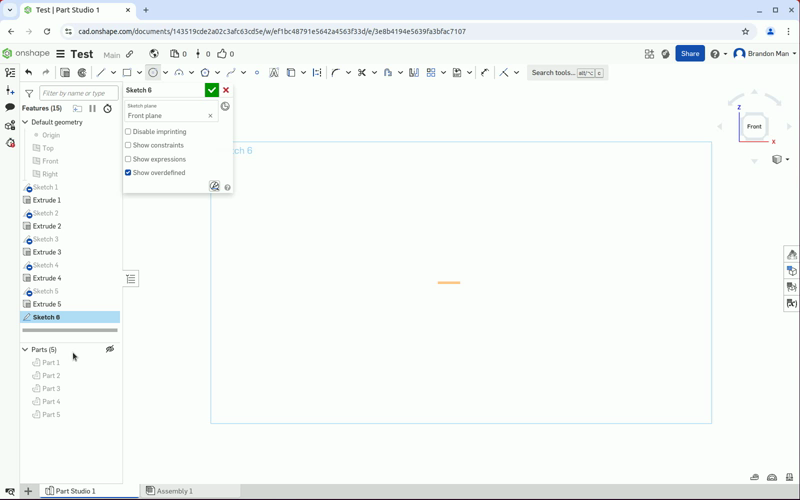
key_down(shift)
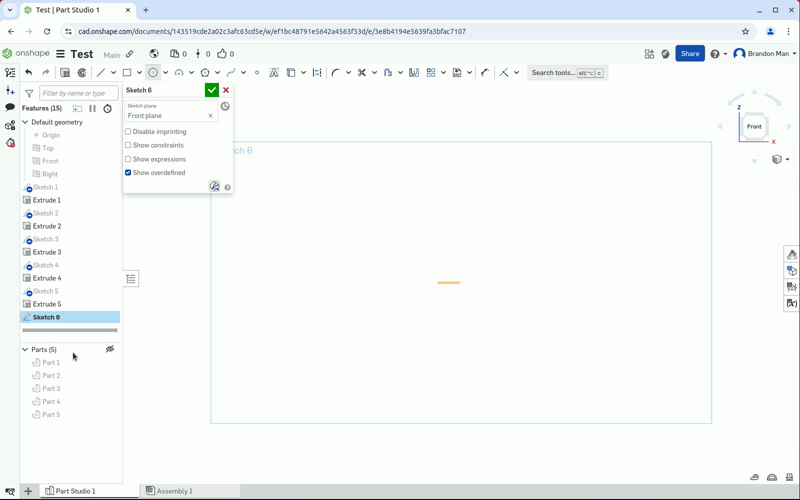
mouse_move(461, 282)
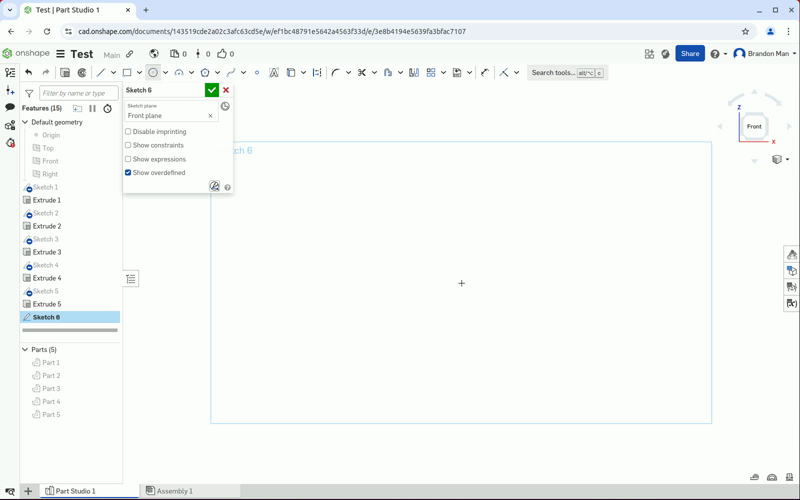
click(461, 282)
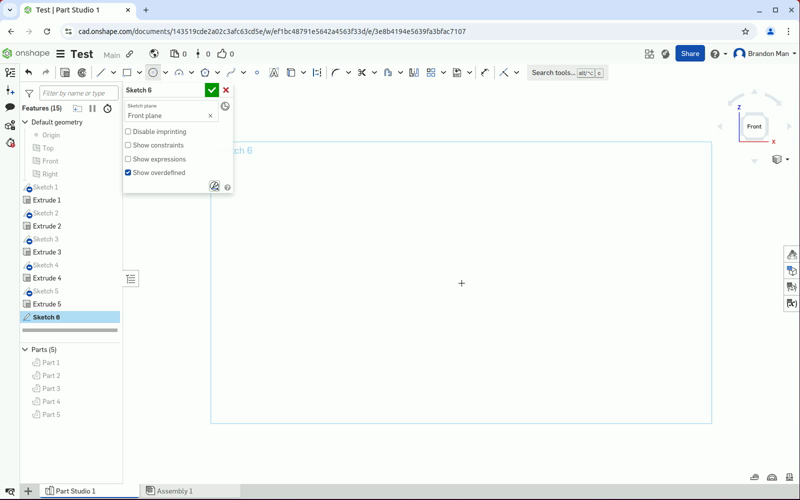
key_up(shift)
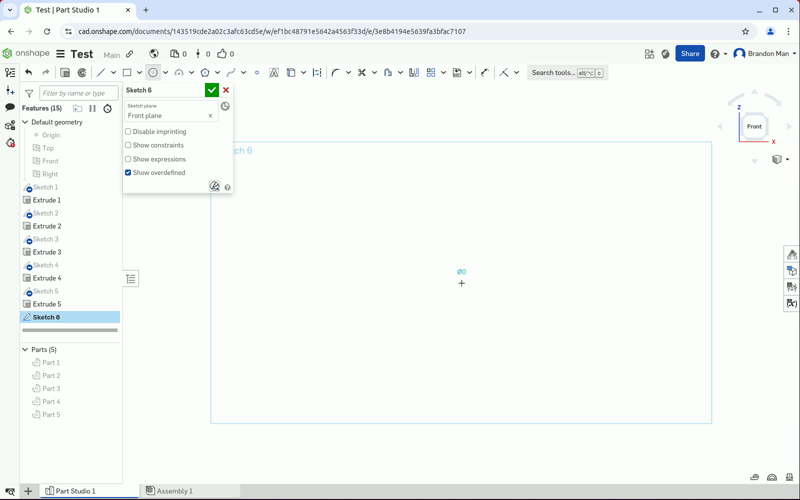
mouse_move(573, 282)
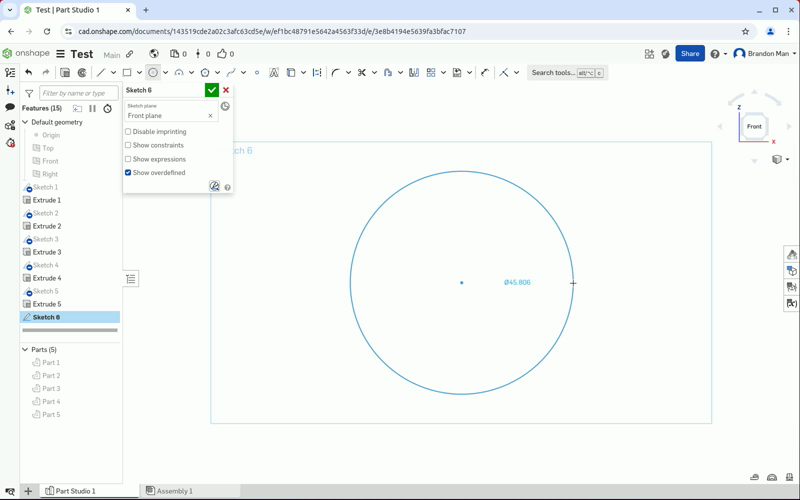
click(573, 282)
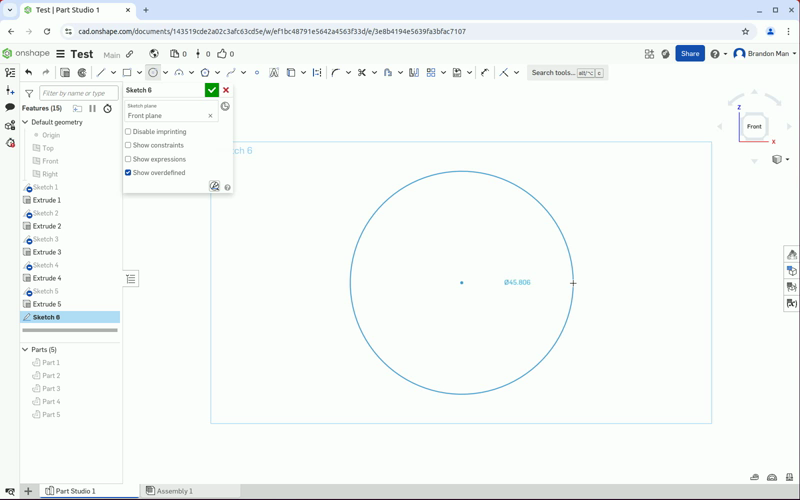
key(esc)
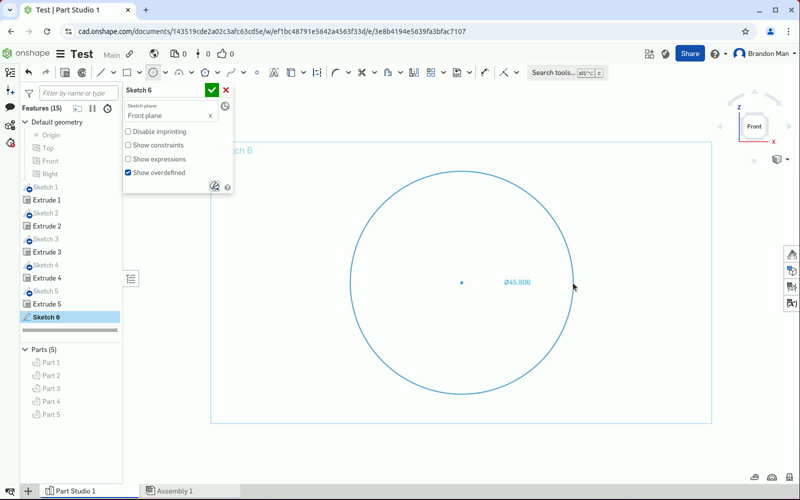
mouse_move(484, 260)
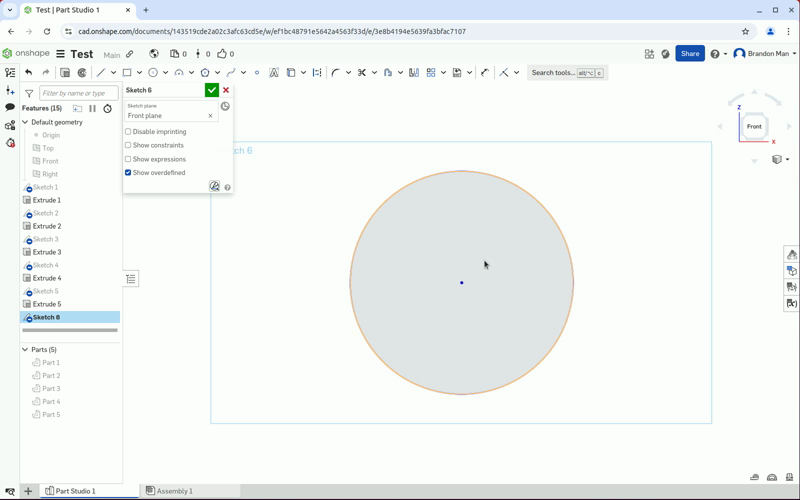
click(484, 260)
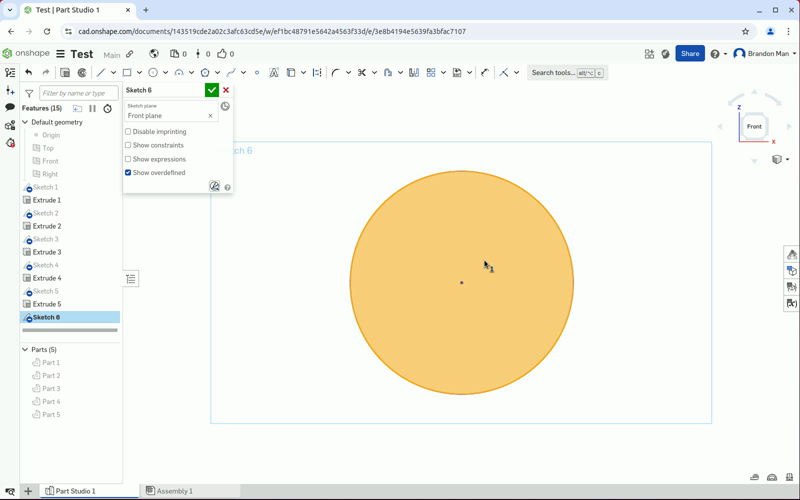
mouse_move(73, 352)
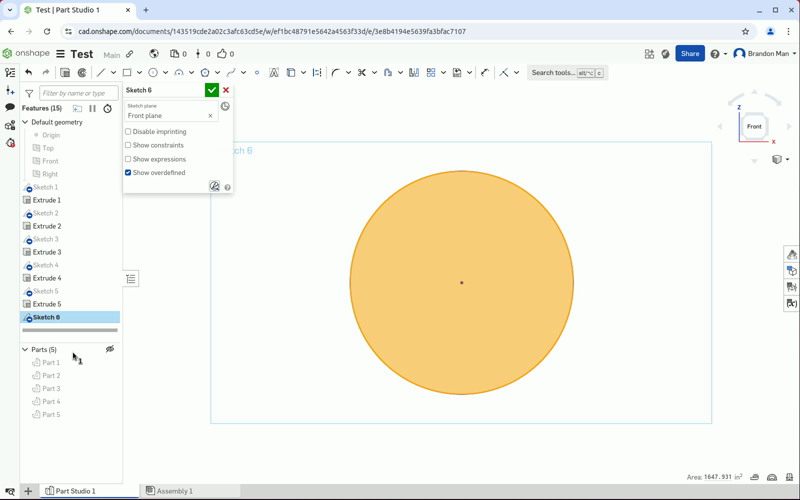
key(shift+y)
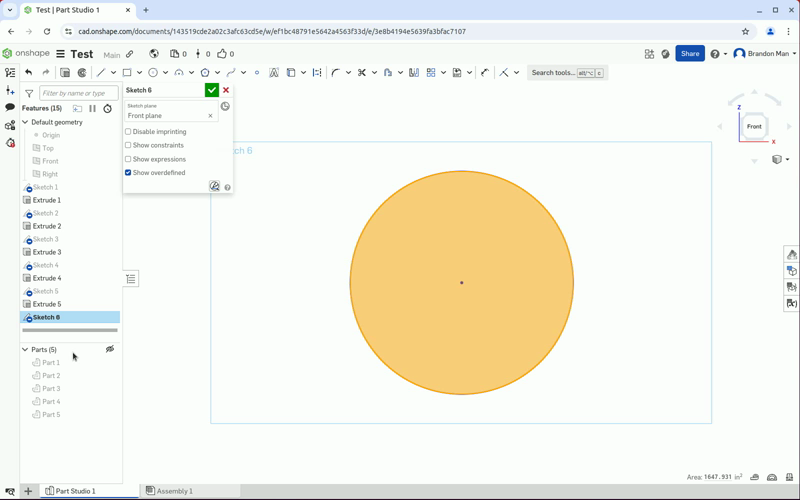
key(shift+e)
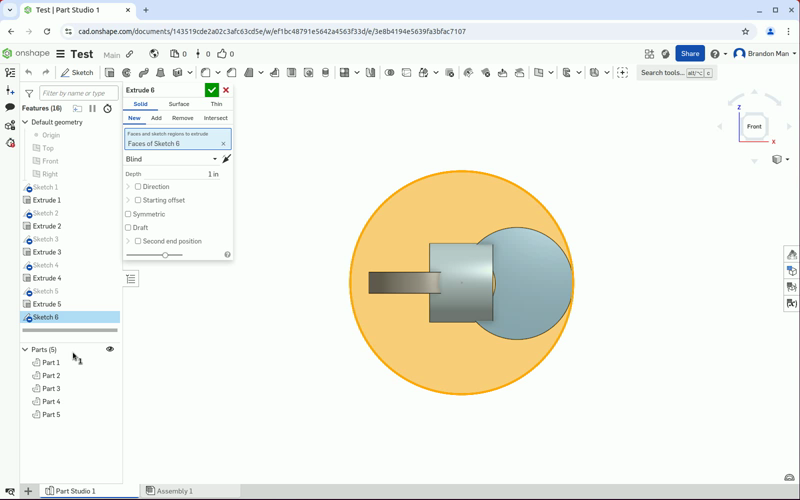
mouse_move(143, 106)
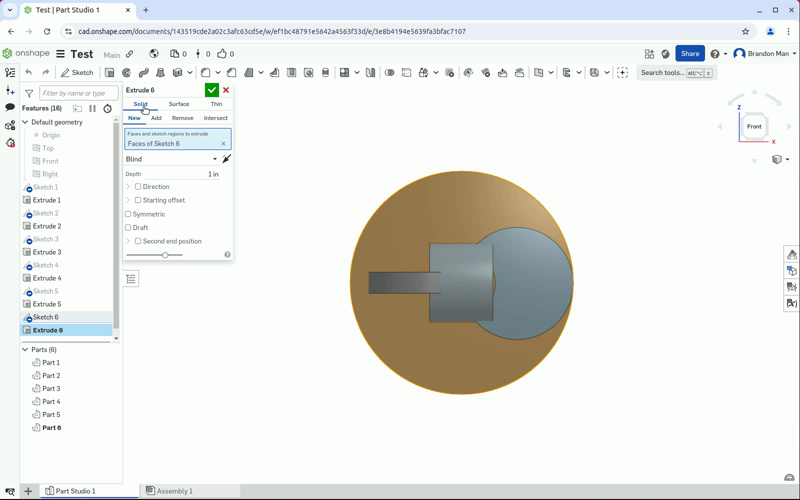
click(143, 106)
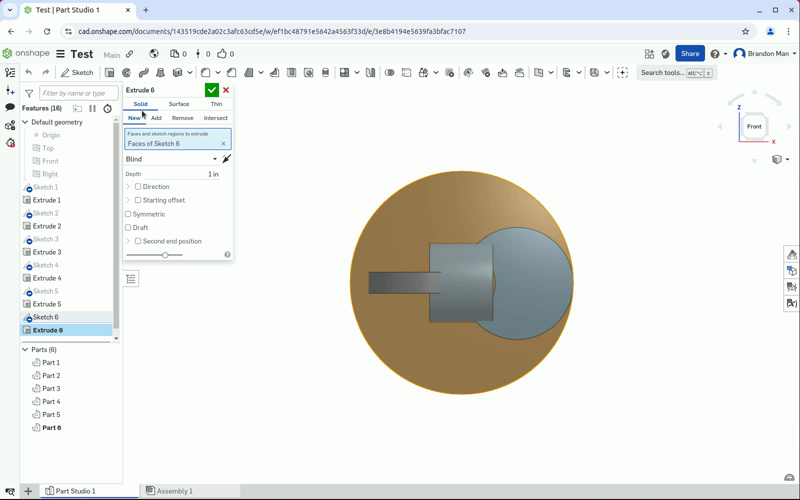
mouse_move(137, 120)
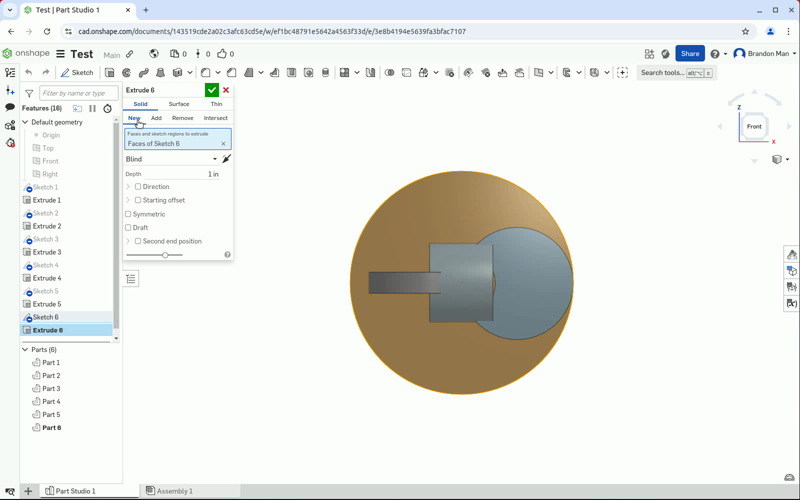
click(137, 120)
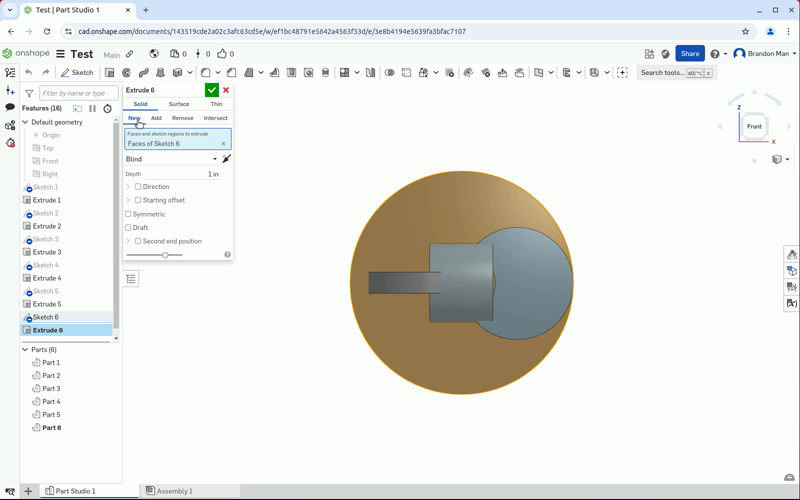
key(tab, 4)
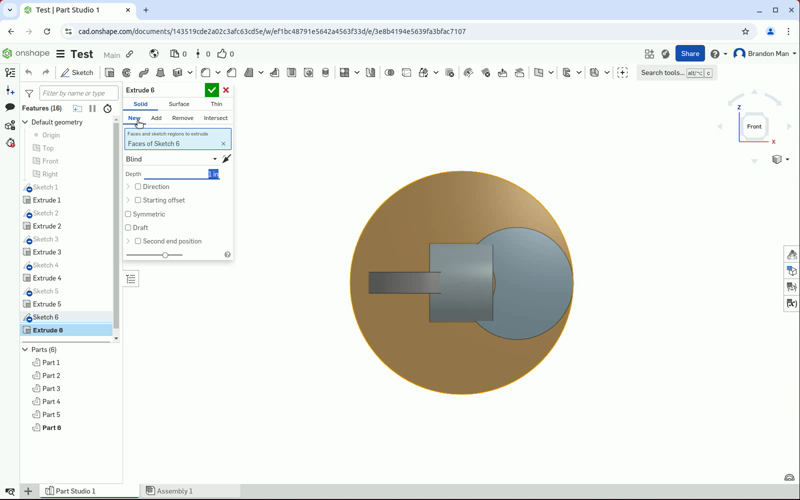
text(0.241)
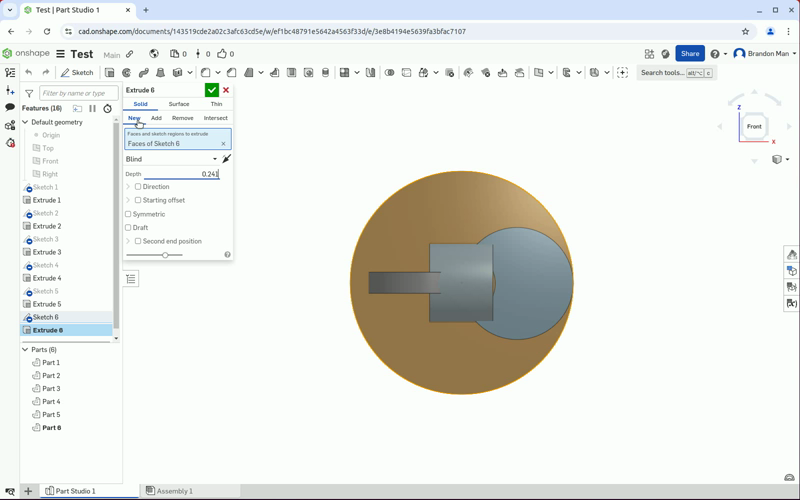
key(enter)
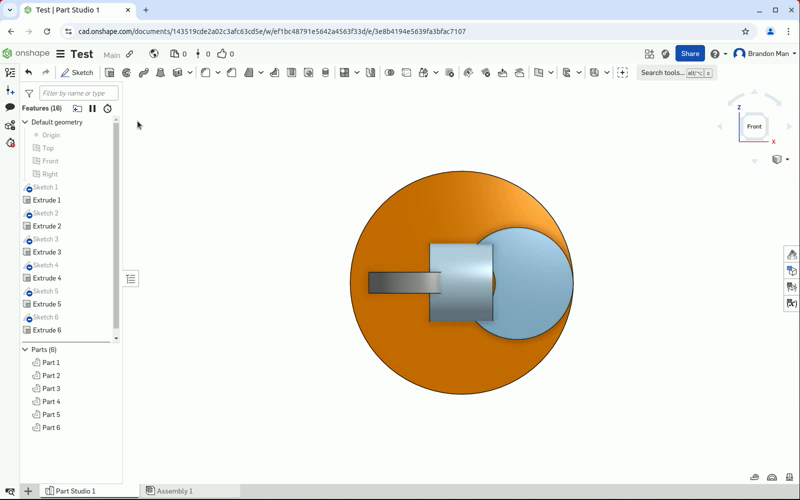
key(shift+h)
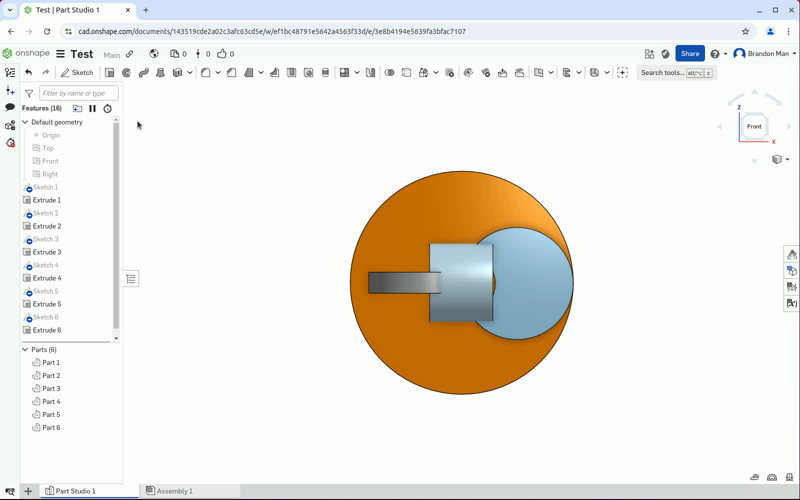
key(shift+h)
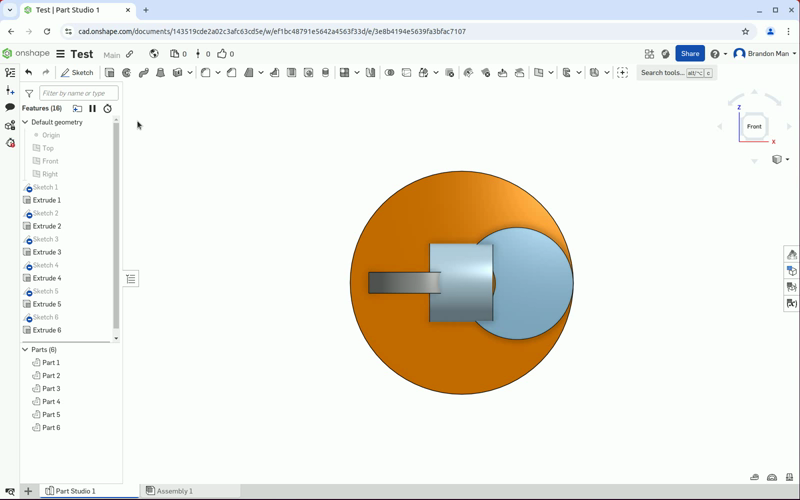
key(shift+7)
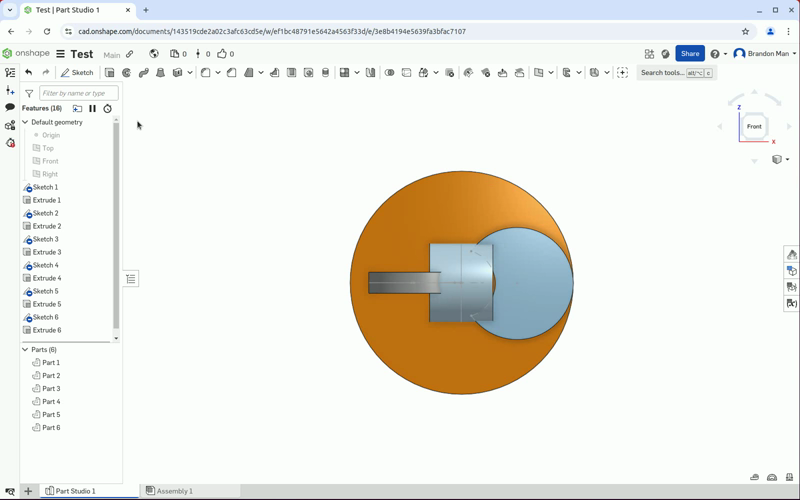
key(left, 2)
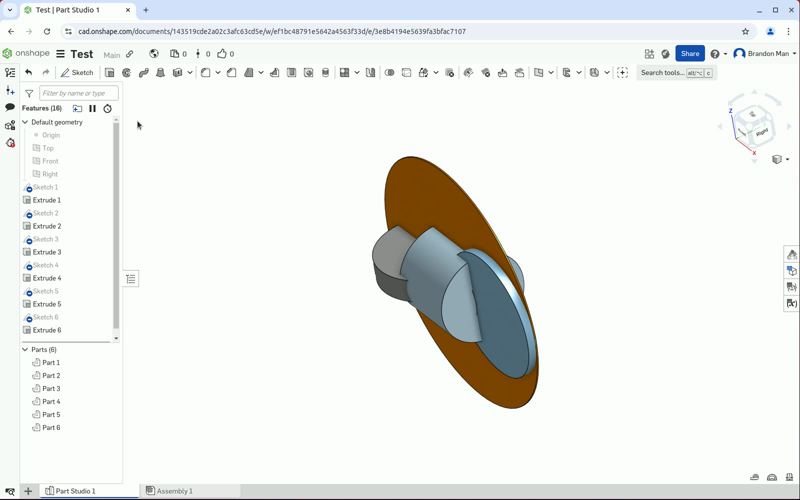
key(down, 2)
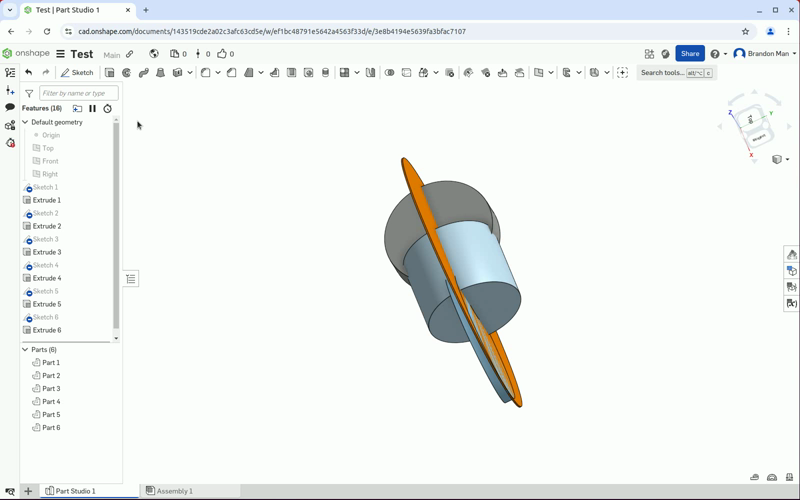
key(up, 2)
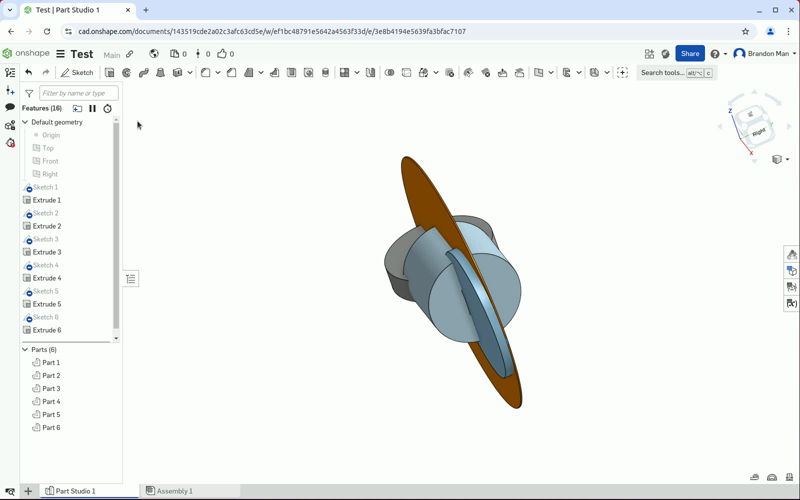
key(right, 2)
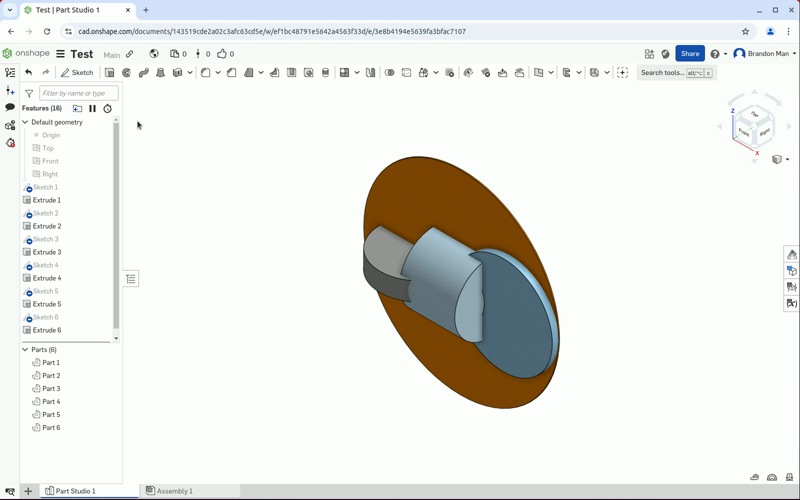
mouse_move(69, 189)
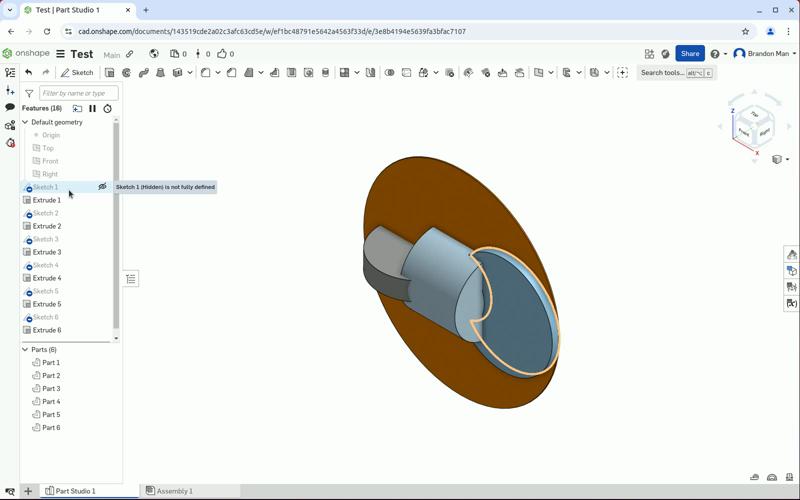
click(69, 189)